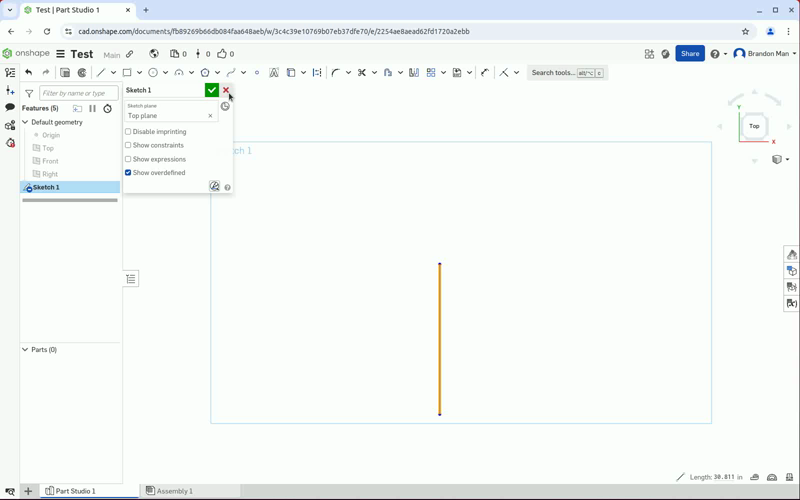
key(shift+h)
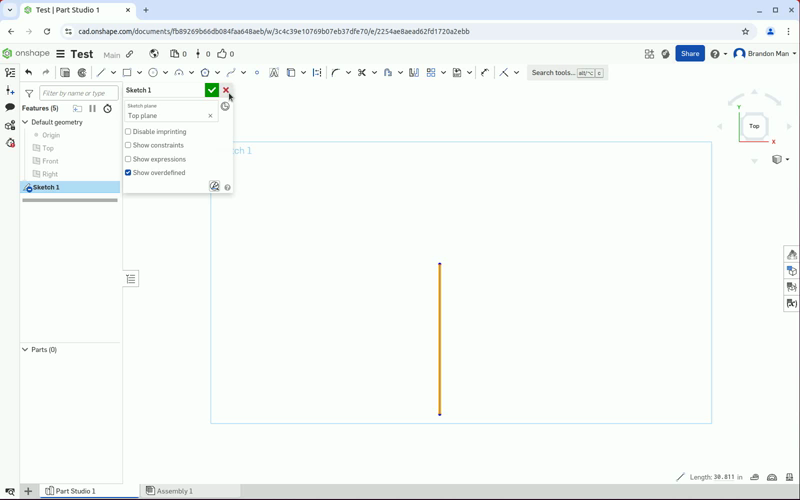
key(shift+s)
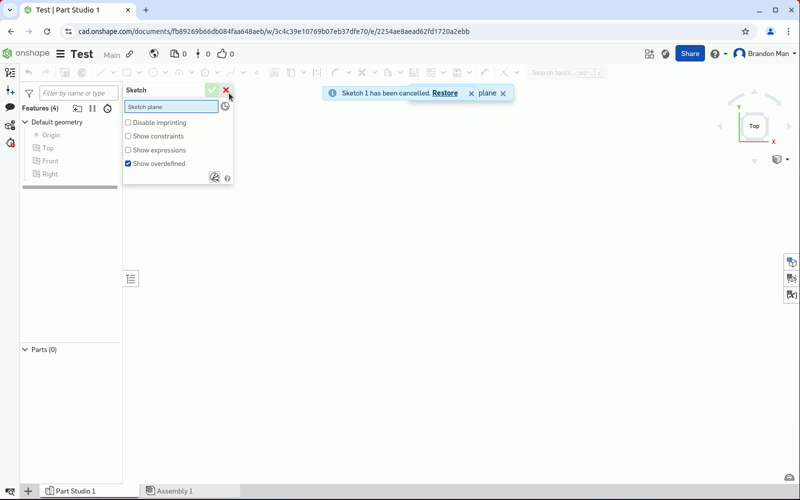
mouse_move(73, 150)
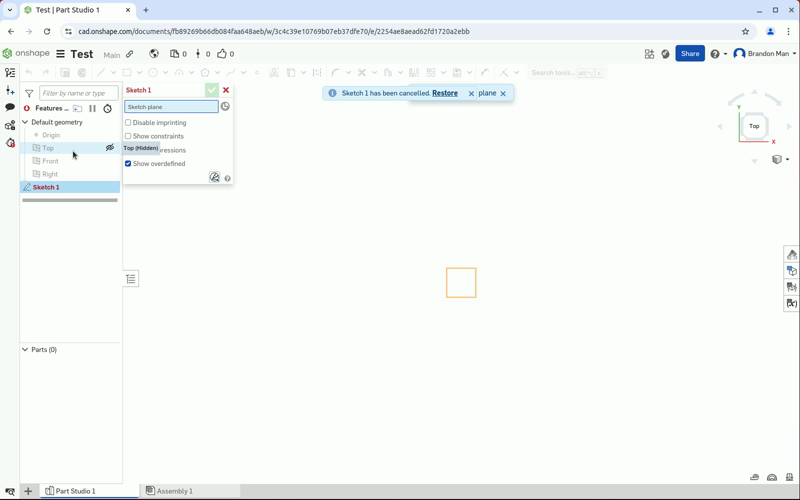
click(73, 150)
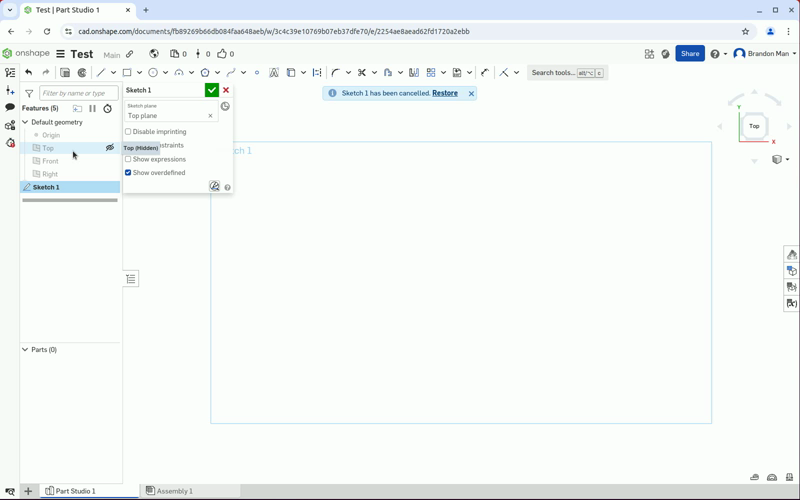
mouse_move(73, 352)
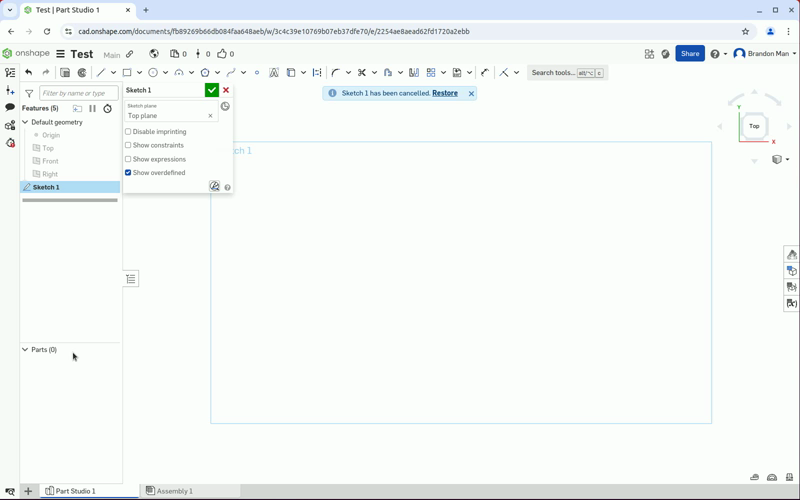
key(y)
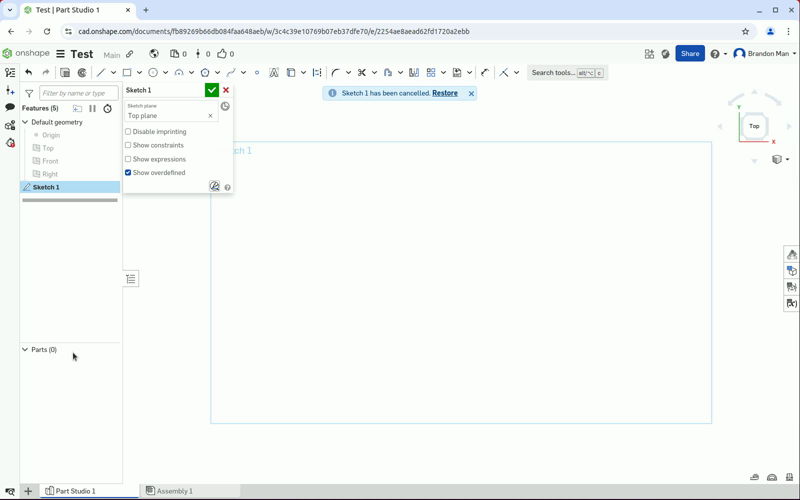
key(l)
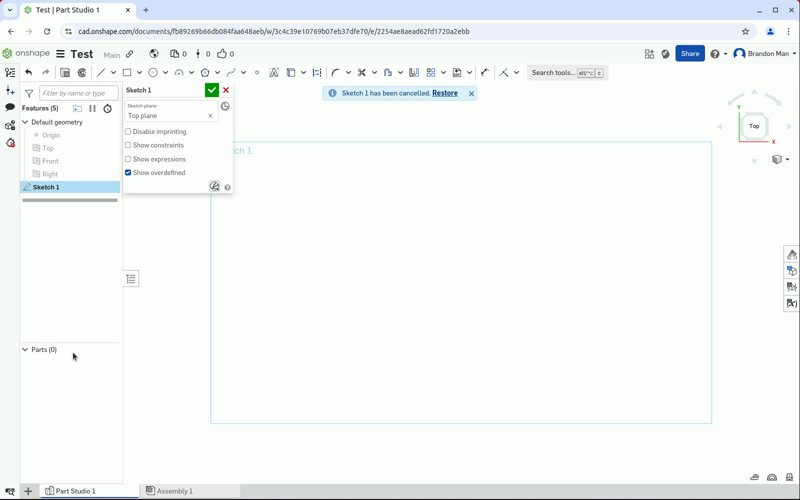
key_down(shift)
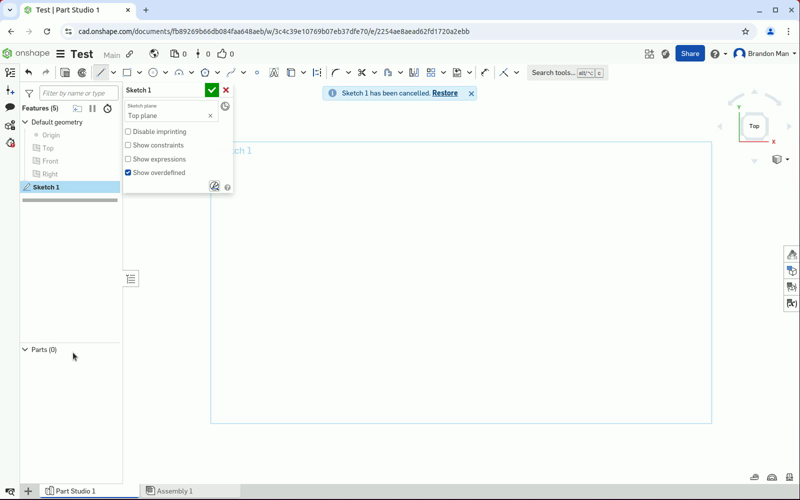
mouse_move(359, 297)
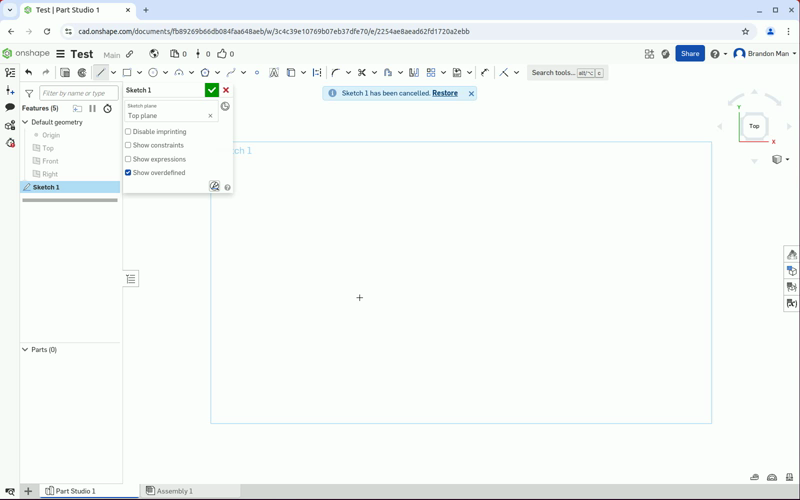
click(359, 297)
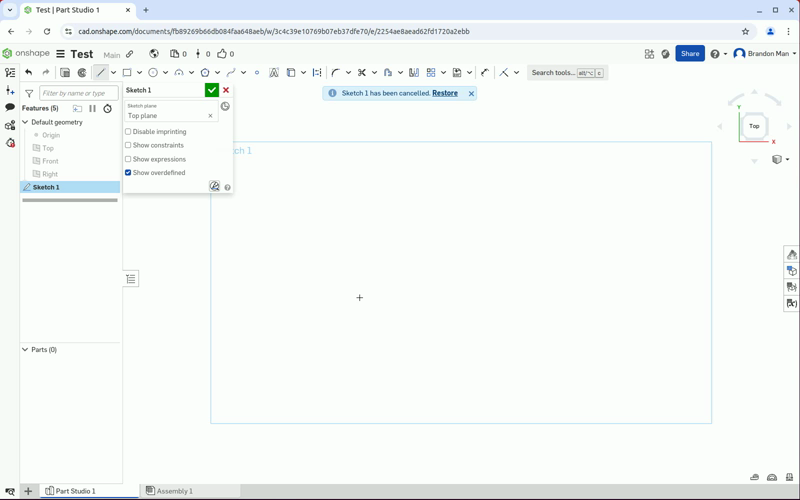
key_up(shift)
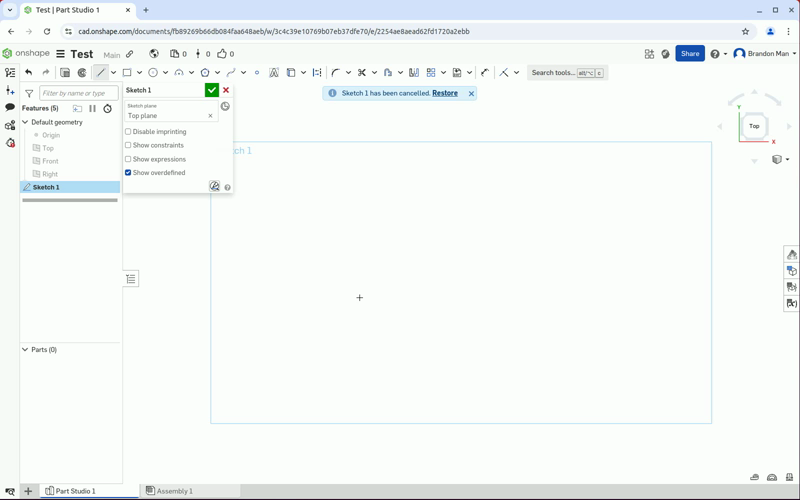
key_down(shift)
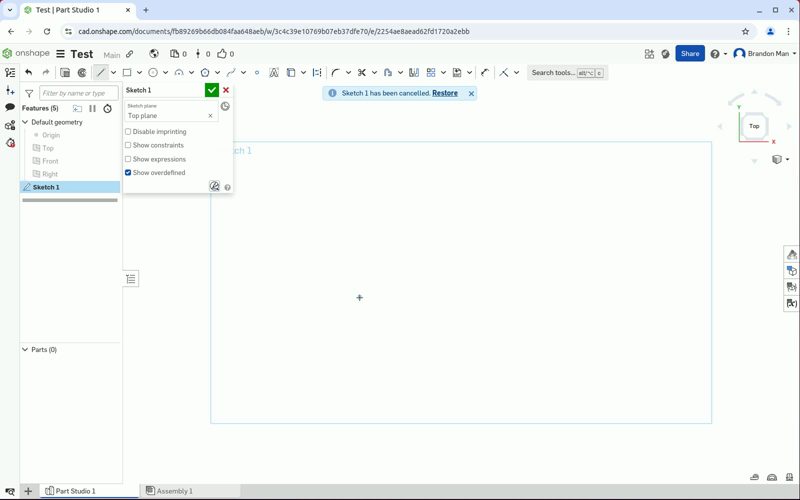
mouse_move(451, 319)
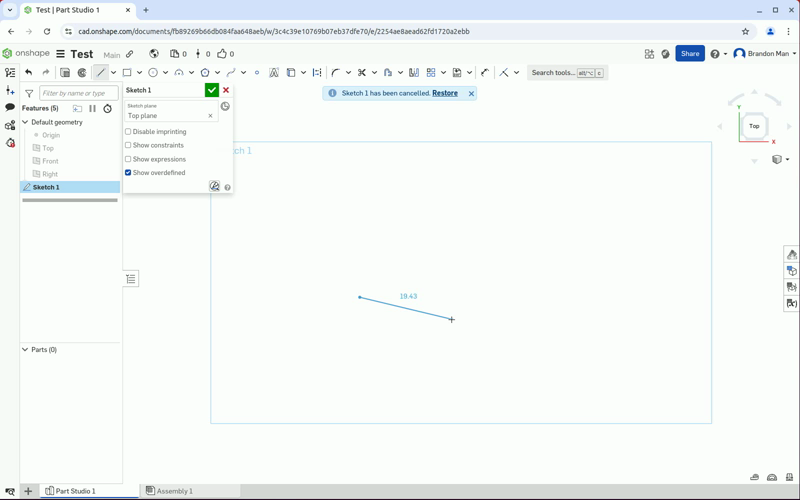
click(451, 319)
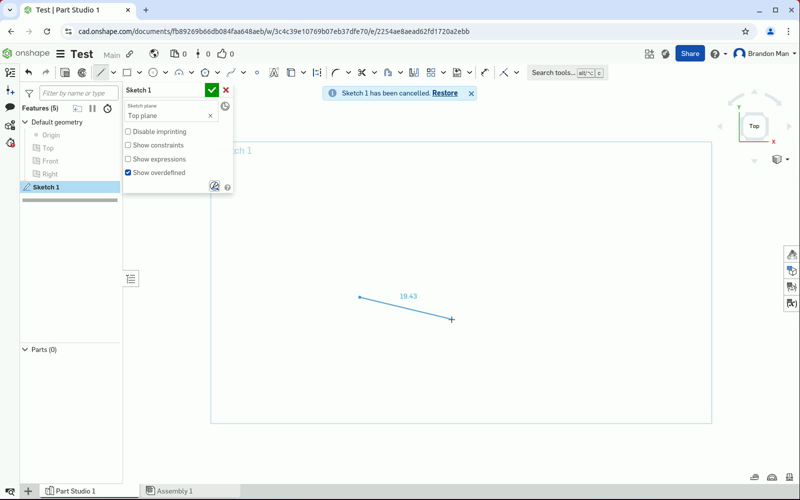
key_up(shift)
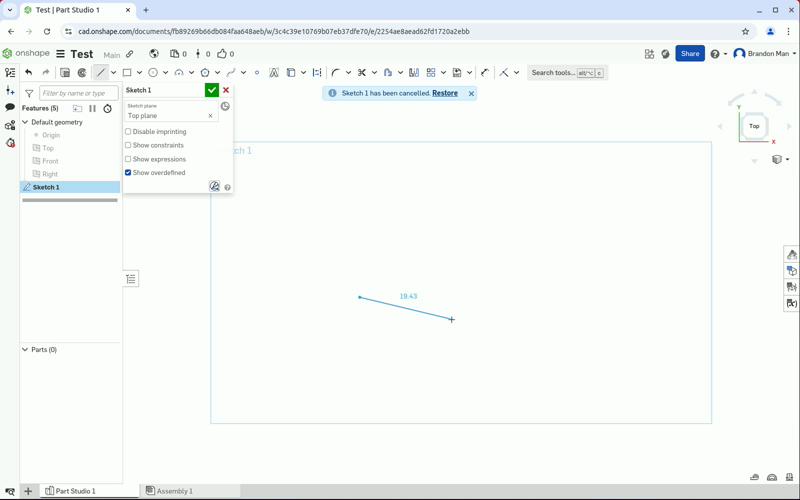
key(esc)
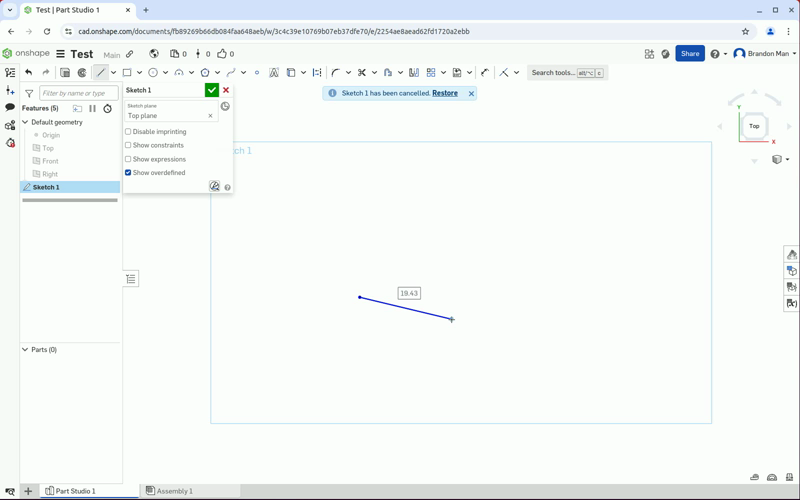
key(a)
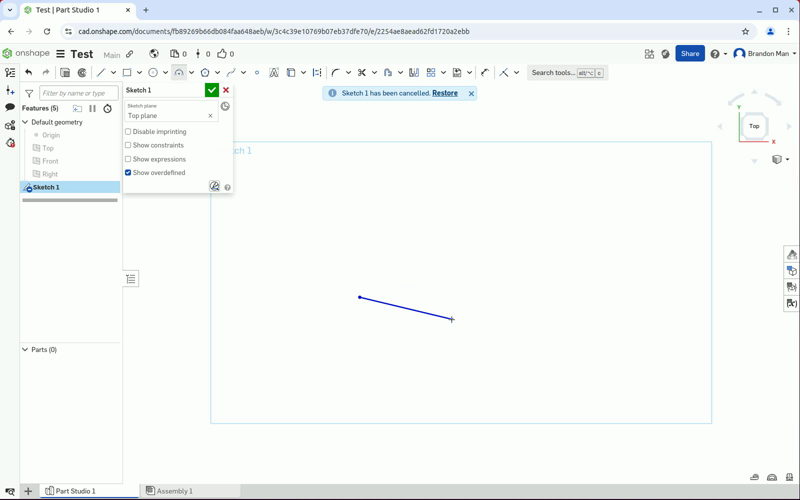
mouse_move(451, 319)
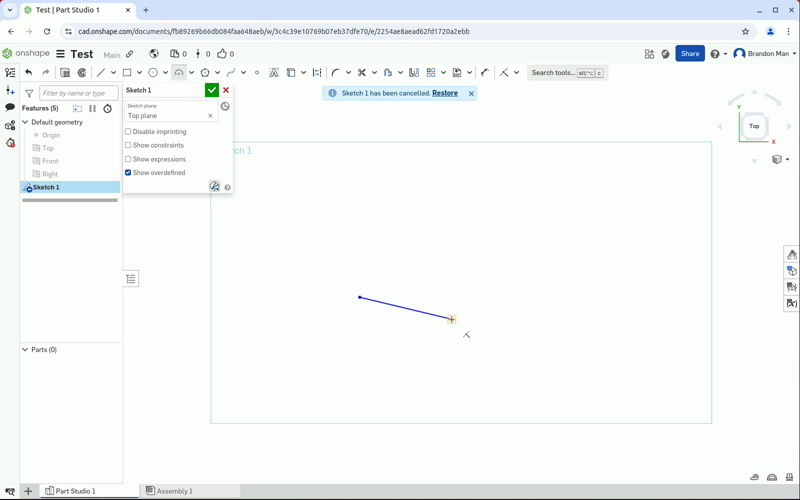
click(451, 319)
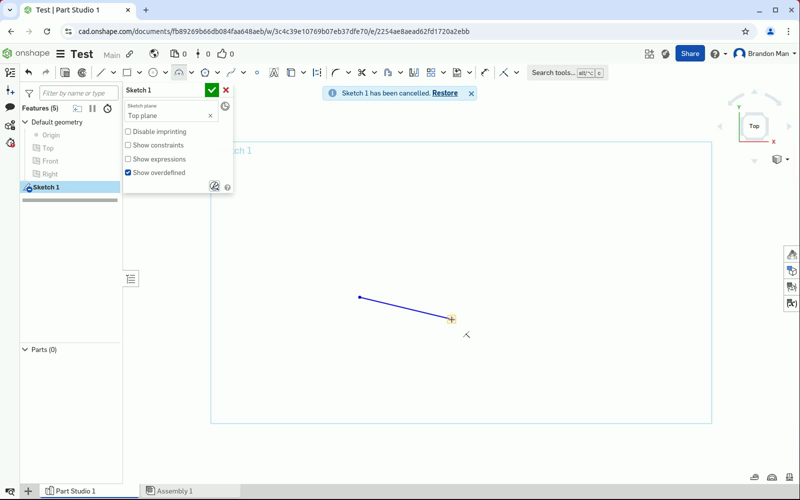
key_down(shift)
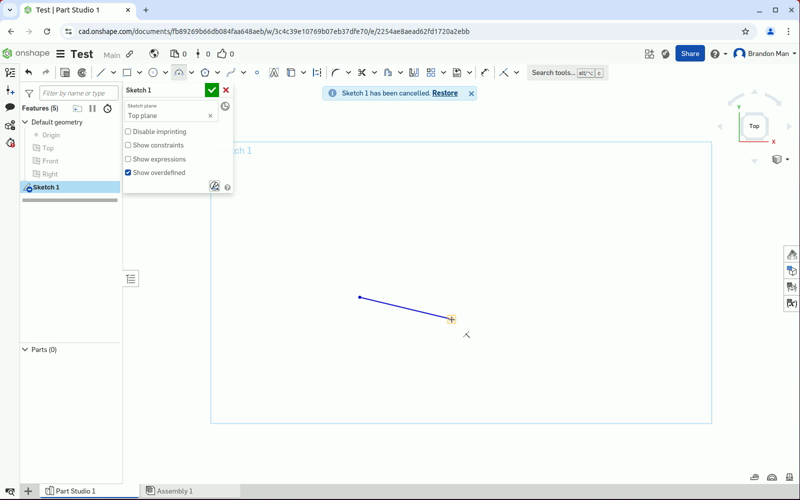
mouse_move(469, 319)
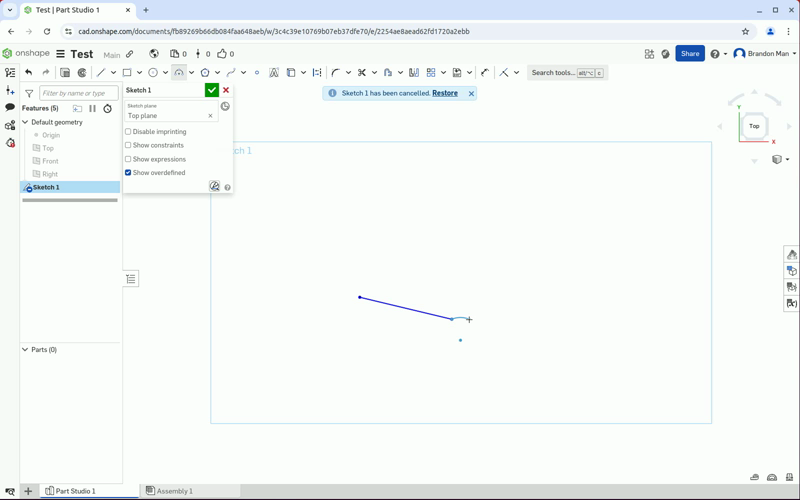
click(469, 319)
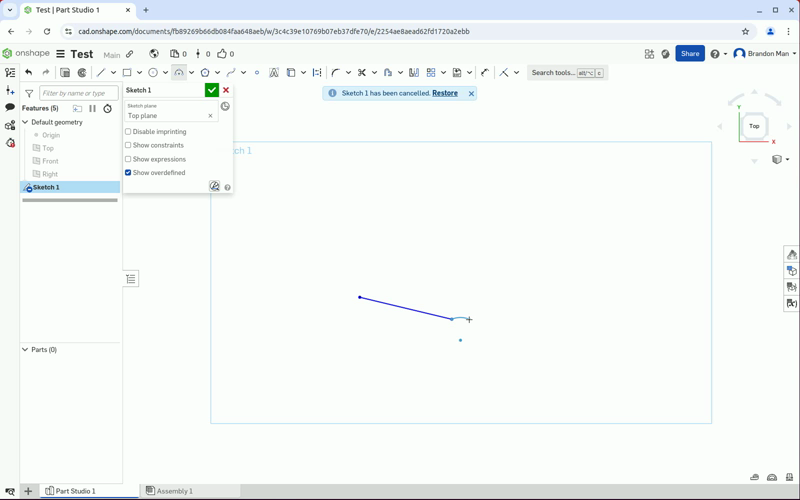
mouse_move(460, 320)
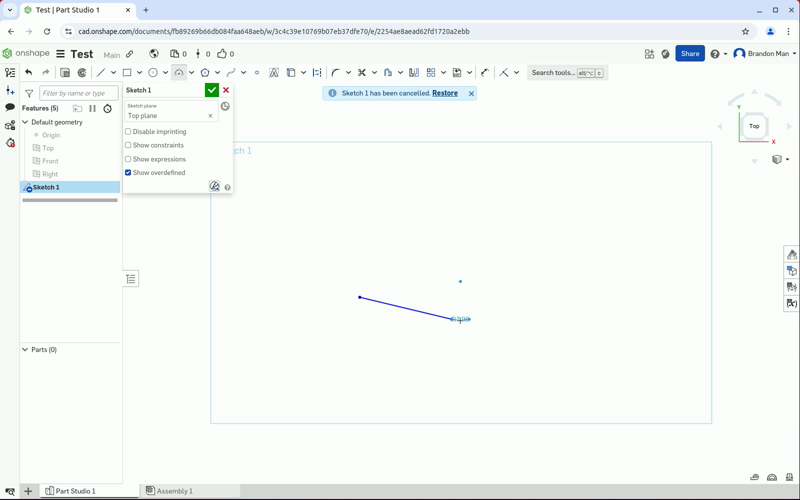
click(460, 320)
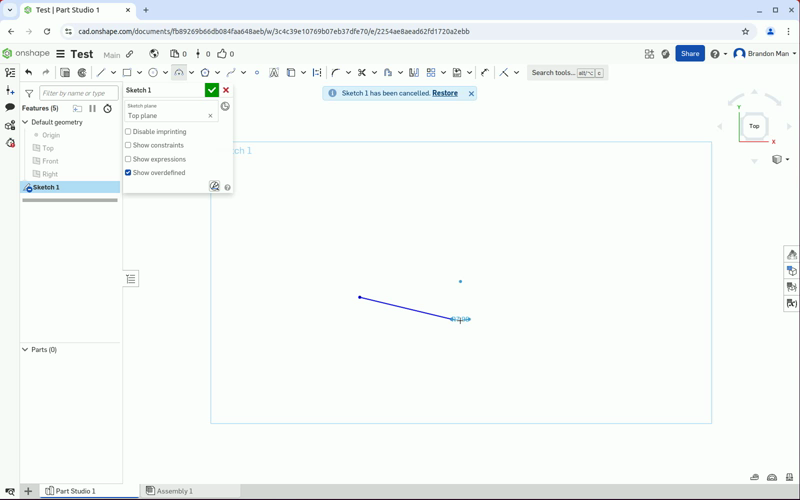
key_up(shift)
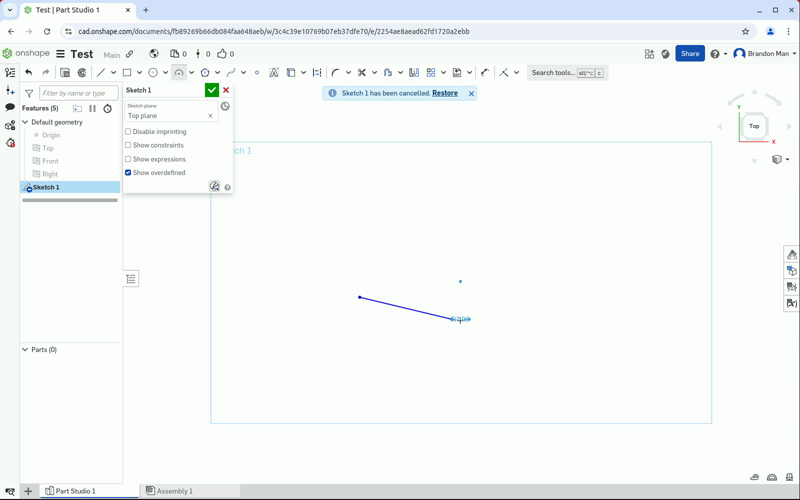
key(esc)
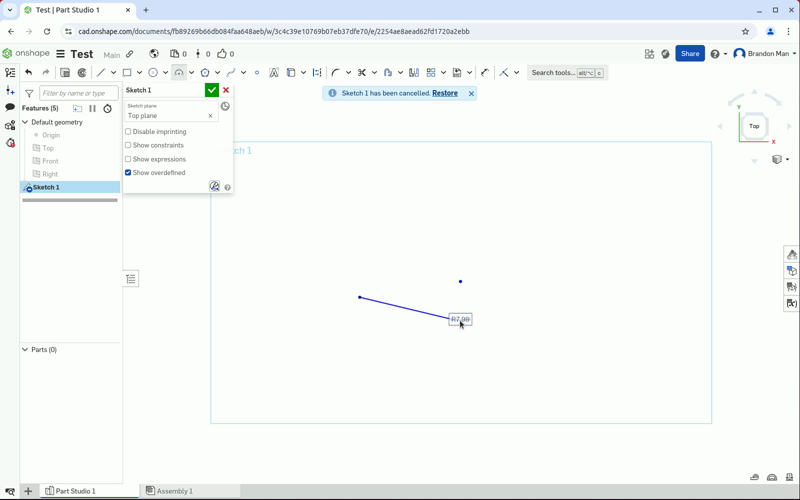
key(l)
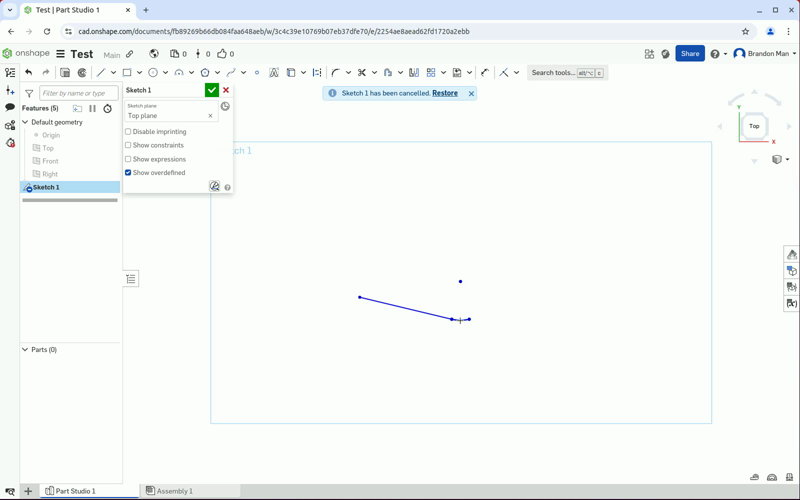
mouse_move(469, 319)
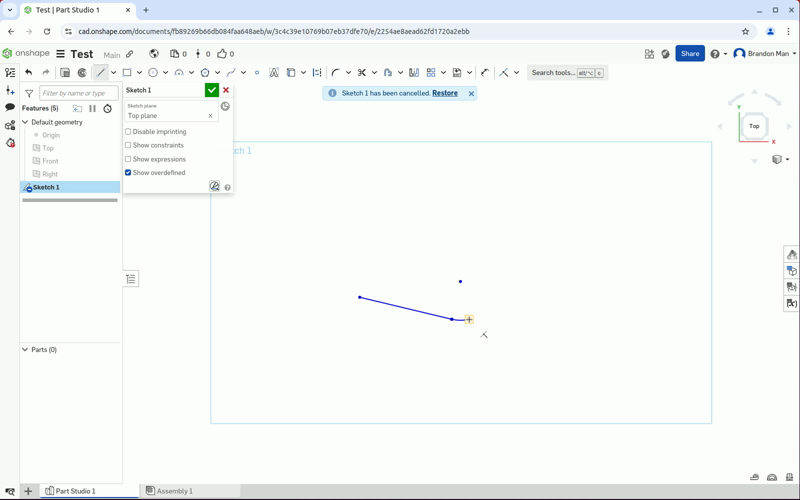
click(469, 319)
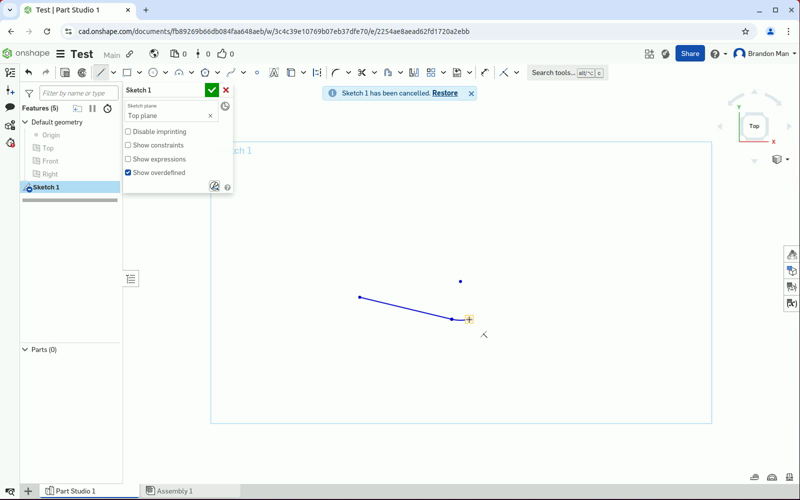
key_down(shift)
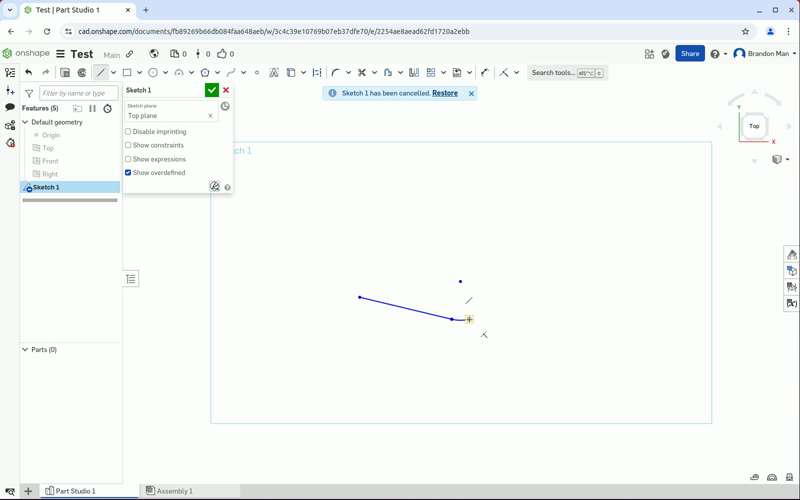
mouse_move(561, 297)
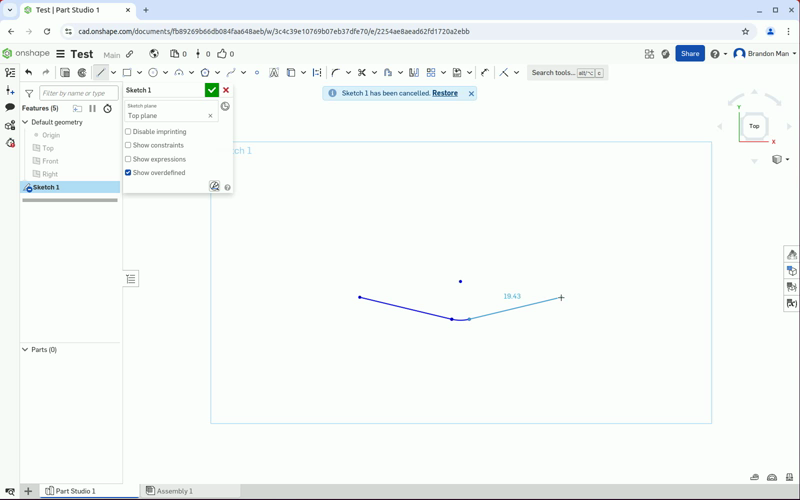
click(561, 297)
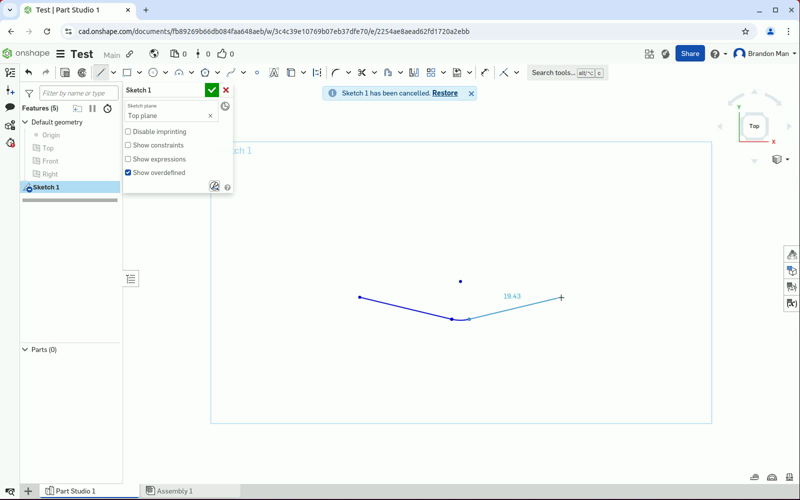
key_up(shift)
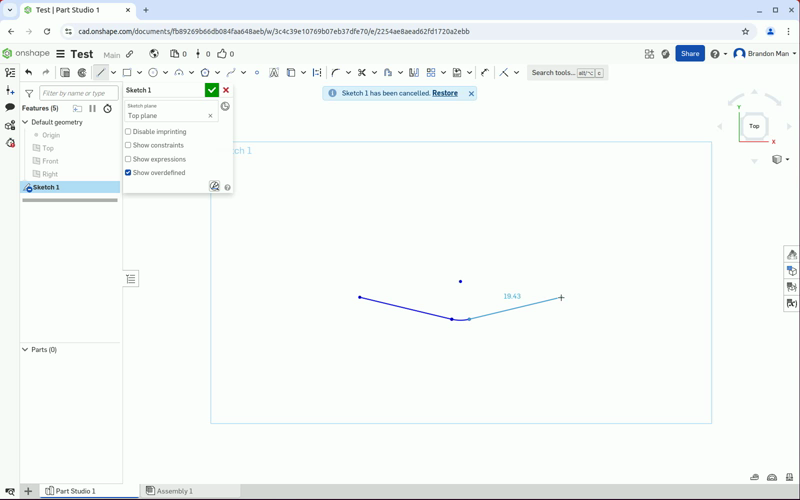
key(esc)
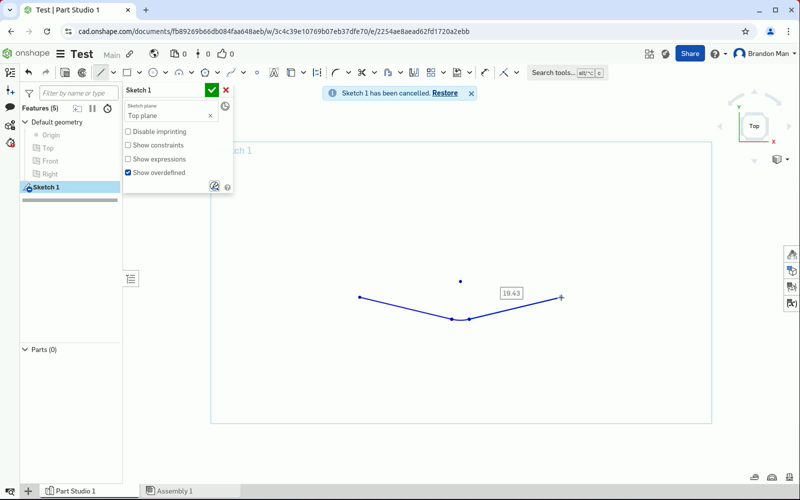
key(a)
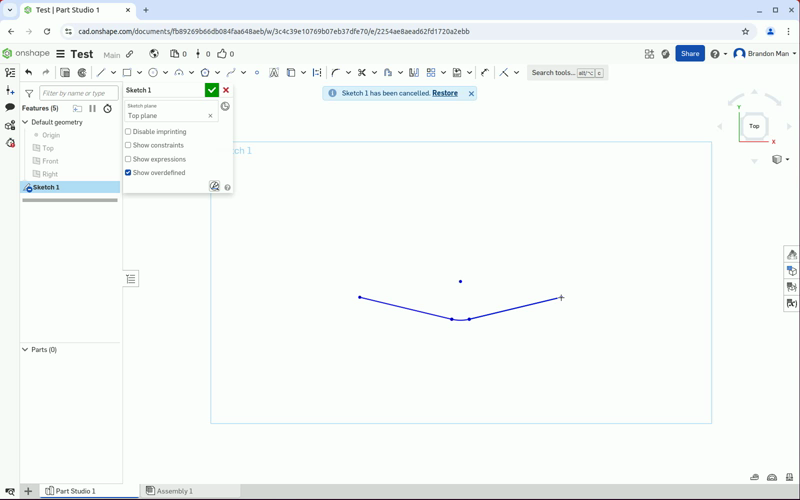
mouse_move(561, 297)
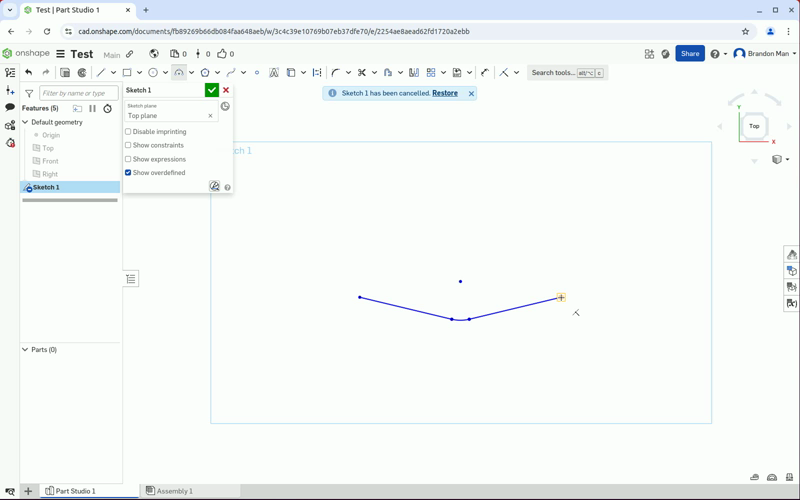
click(561, 297)
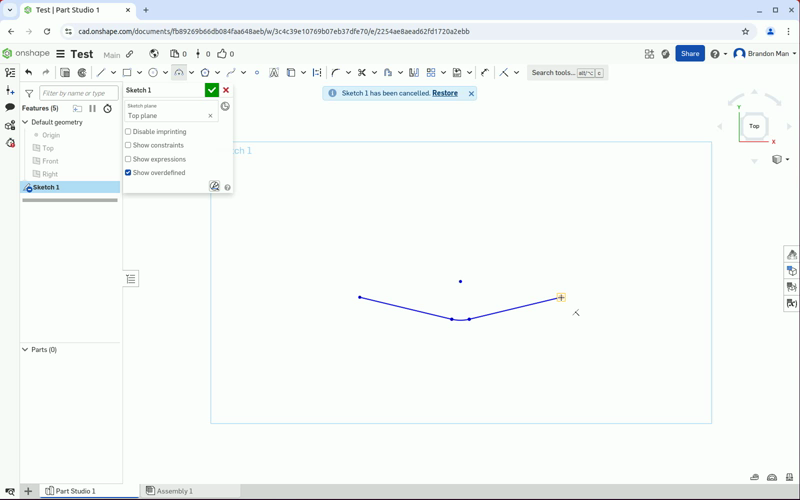
key_down(shift)
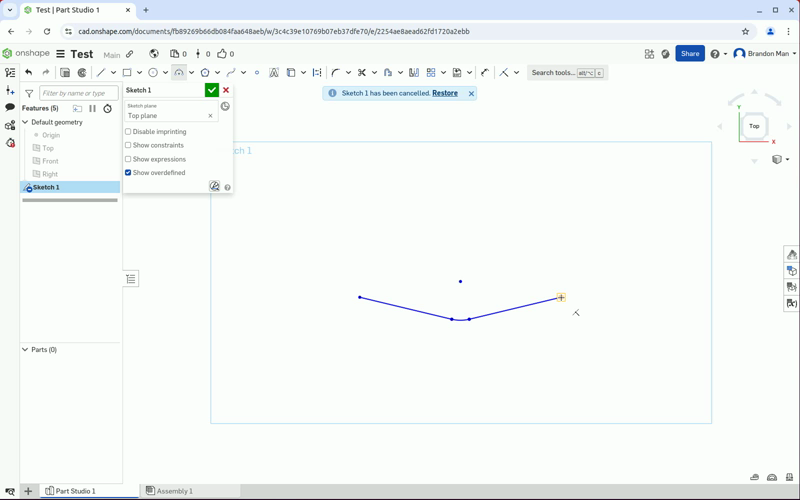
mouse_move(561, 267)
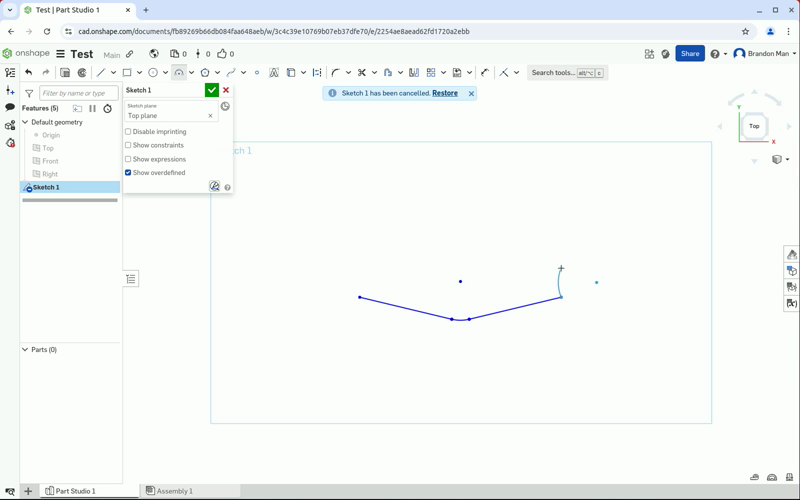
click(561, 267)
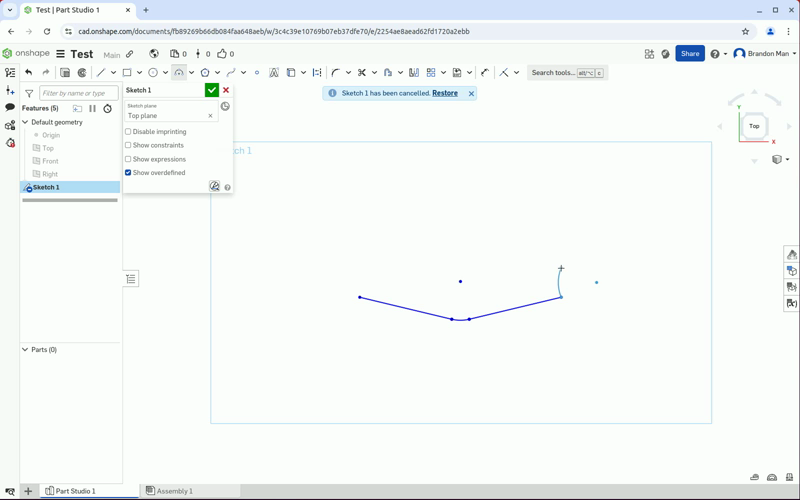
mouse_move(572, 282)
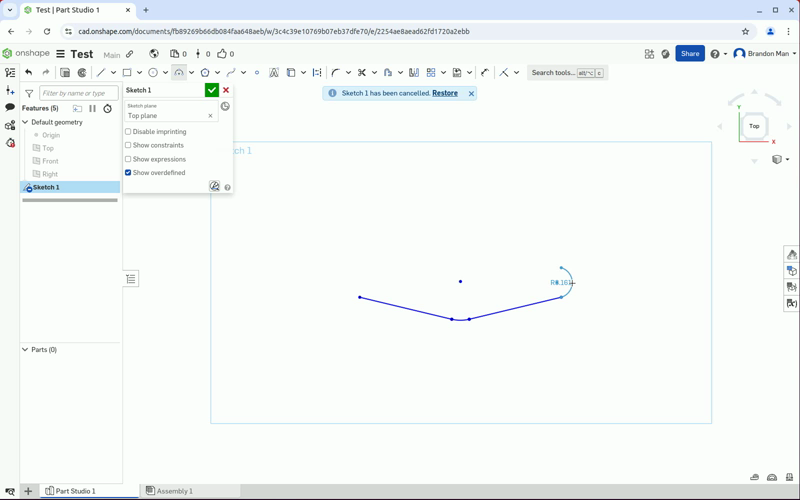
click(572, 282)
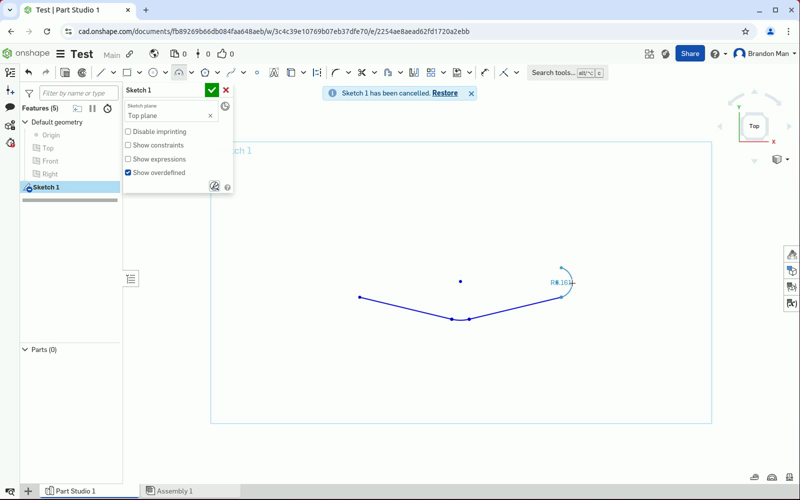
key_up(shift)
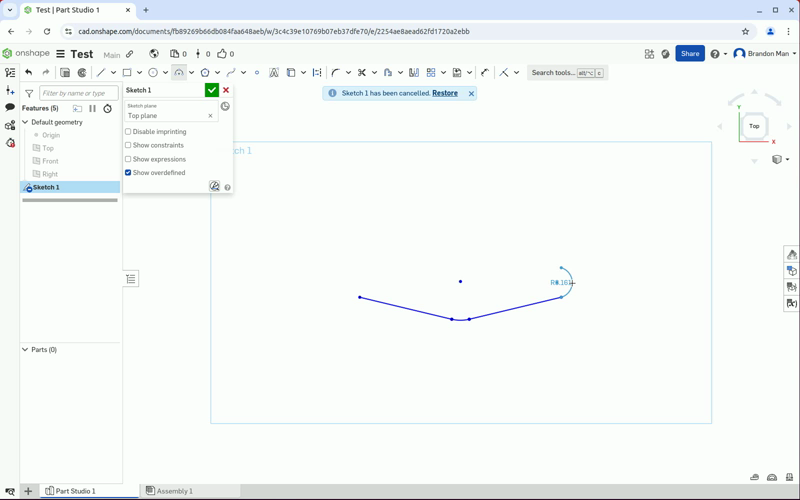
key(esc)
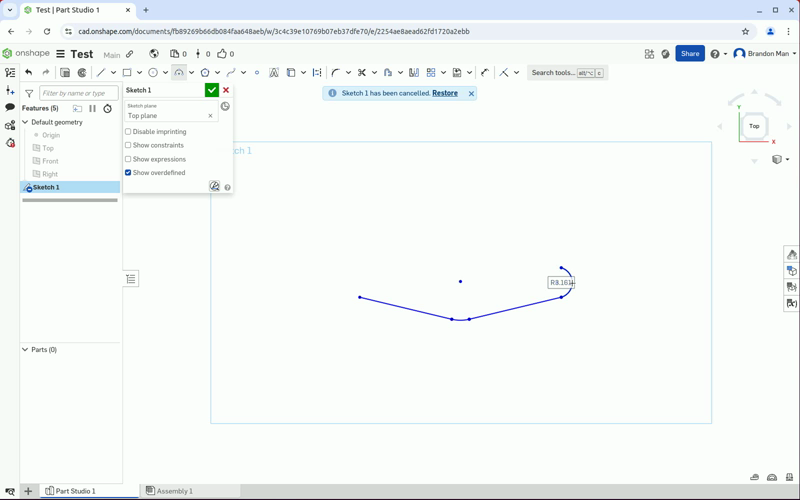
key(l)
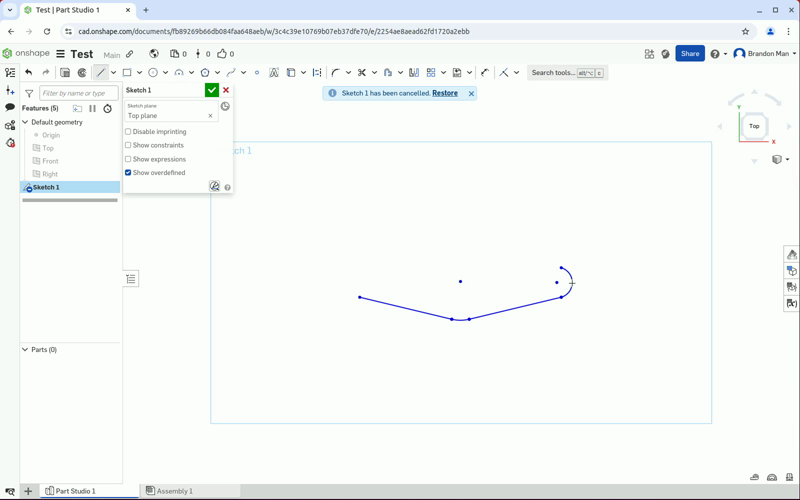
mouse_move(561, 267)
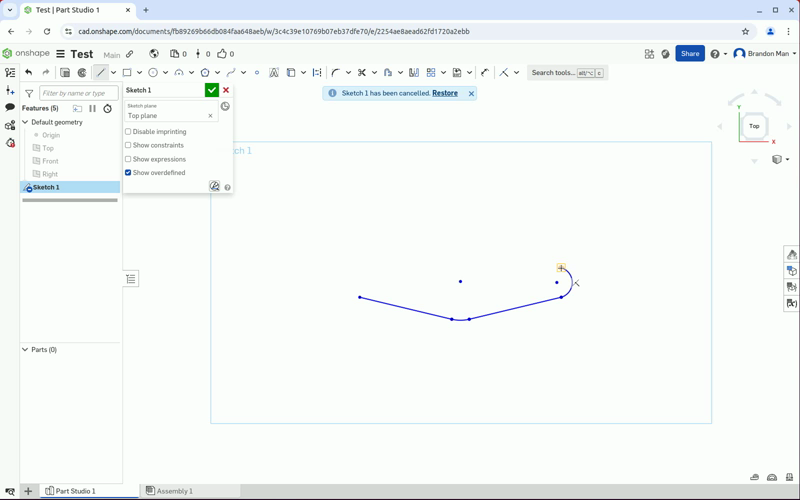
click(561, 267)
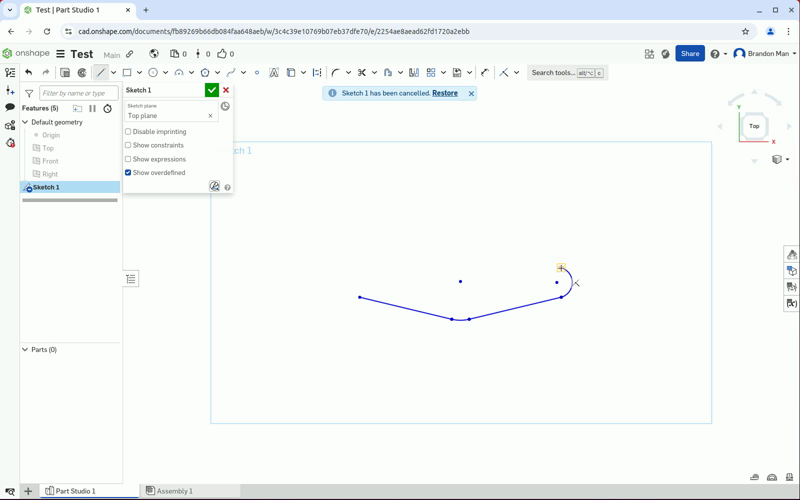
key_down(shift)
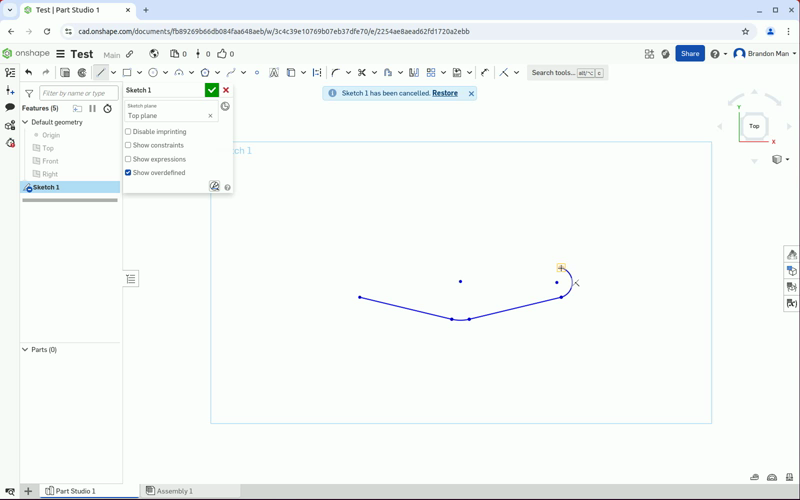
mouse_move(469, 245)
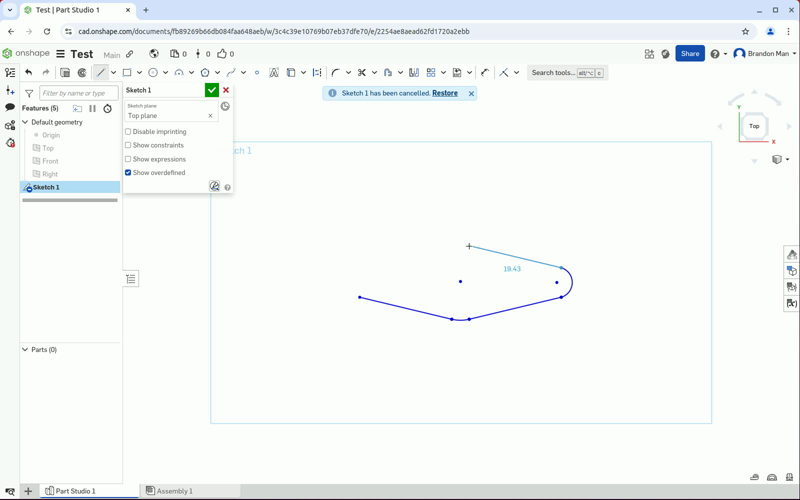
click(469, 245)
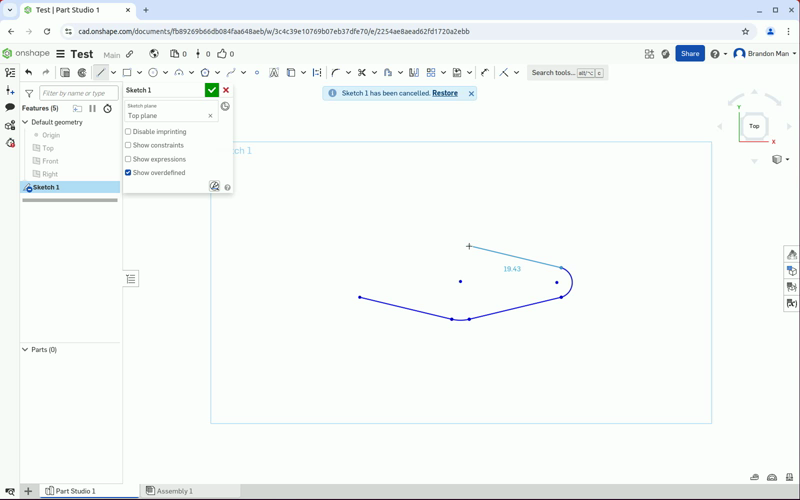
key_up(shift)
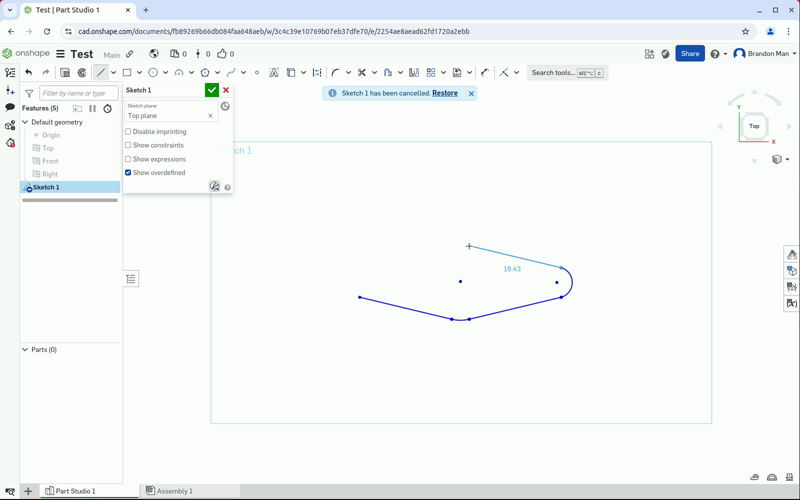
key(esc)
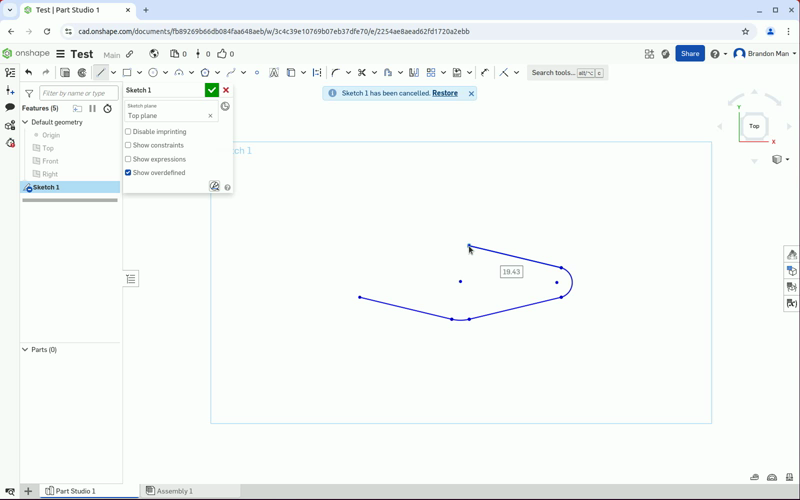
key(a)
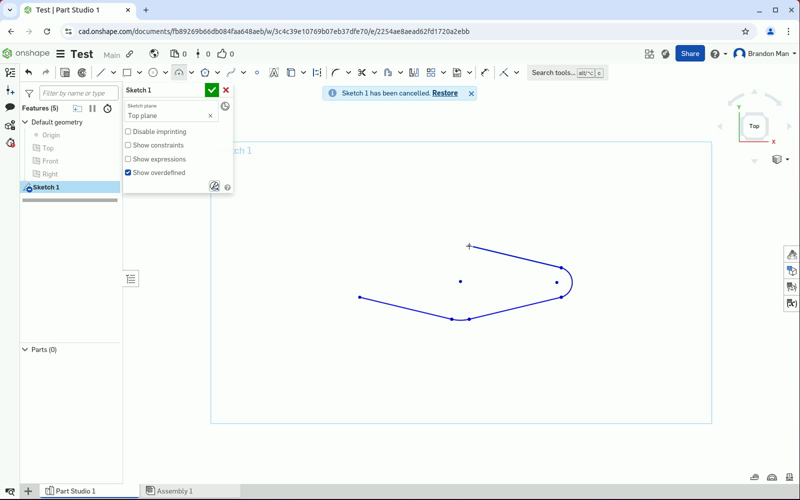
mouse_move(469, 245)
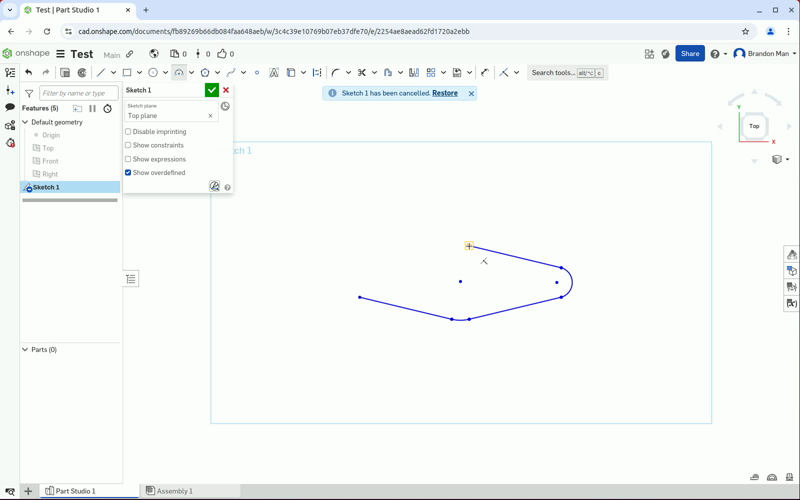
click(469, 245)
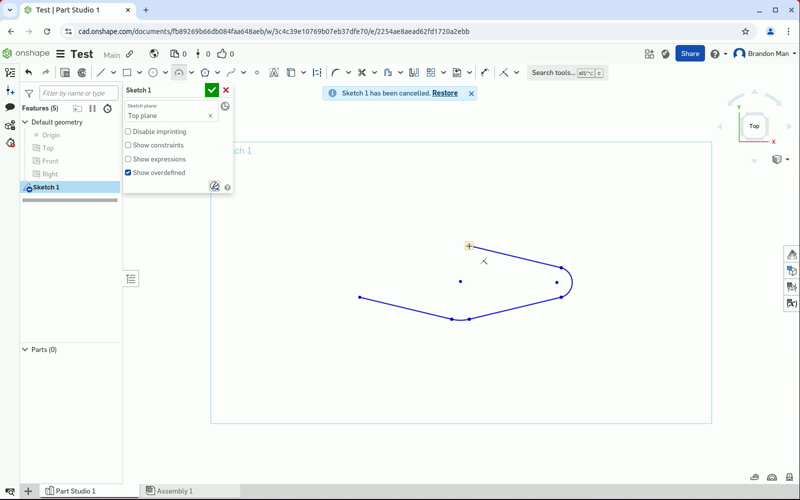
key_down(shift)
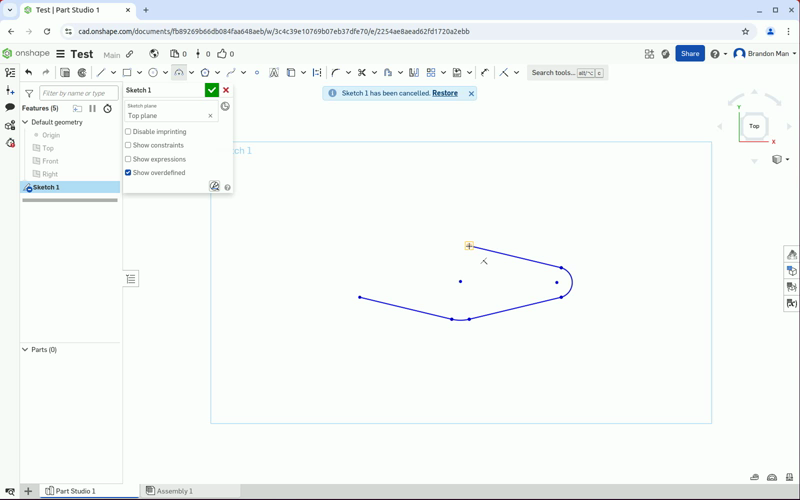
mouse_move(451, 245)
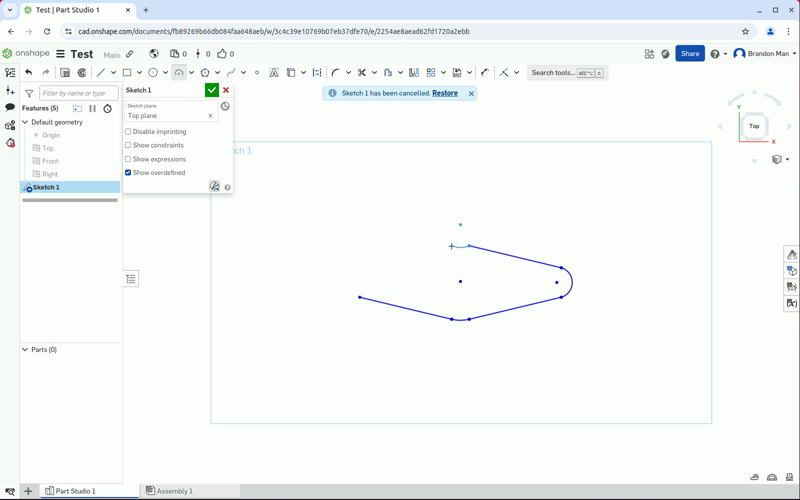
click(451, 245)
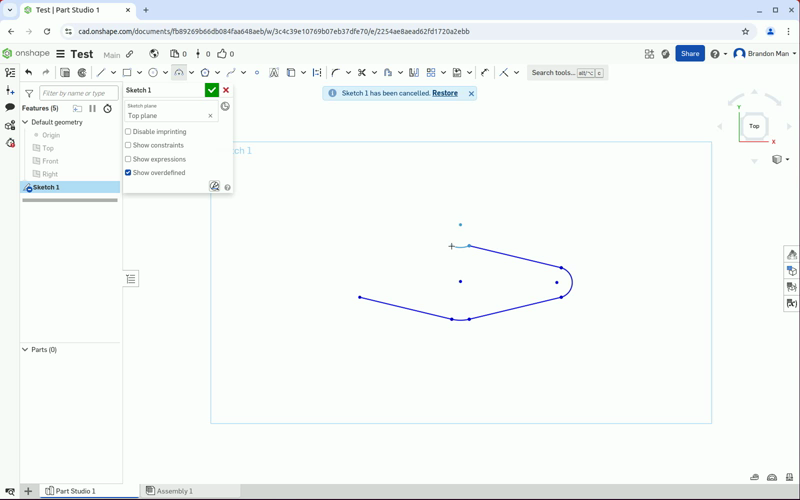
mouse_move(460, 244)
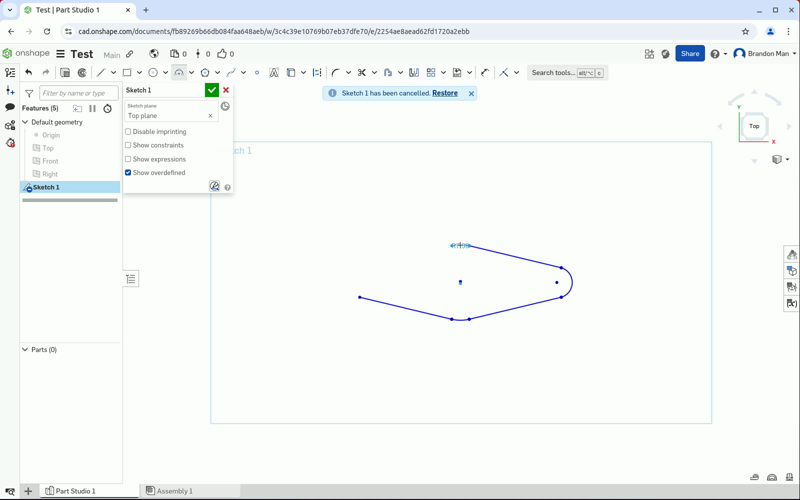
click(460, 244)
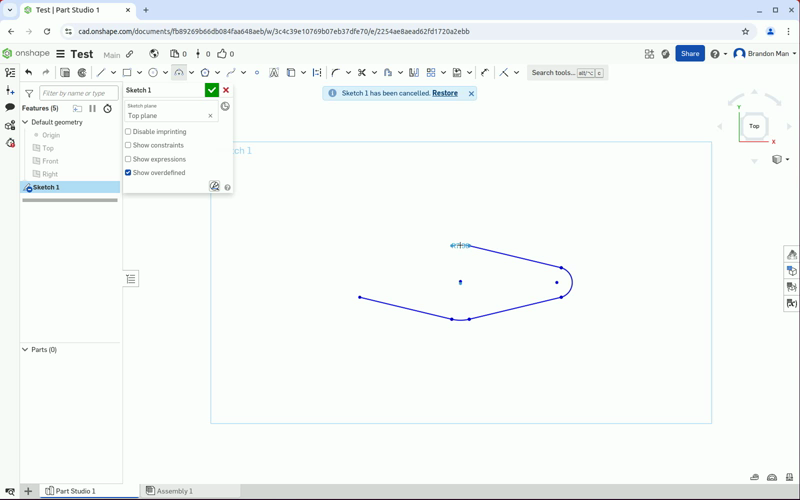
key_up(shift)
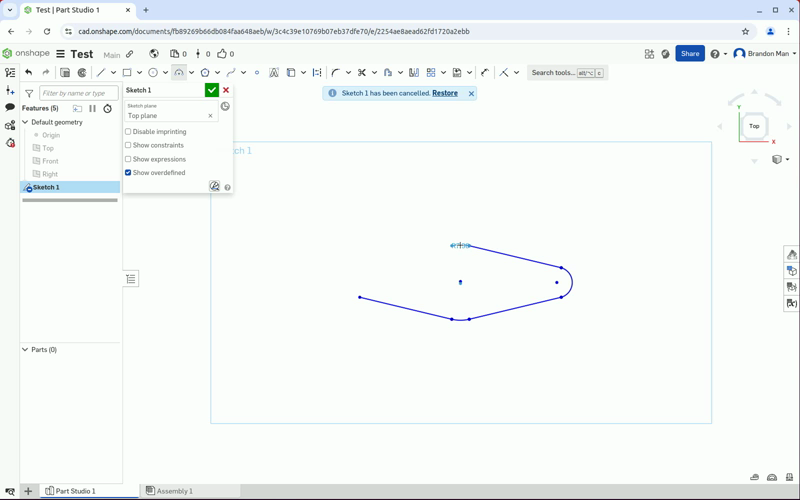
key(esc)
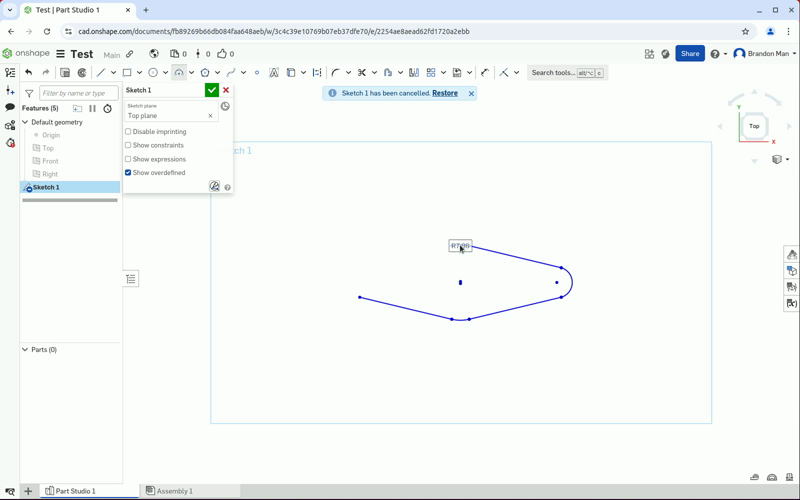
key(l)
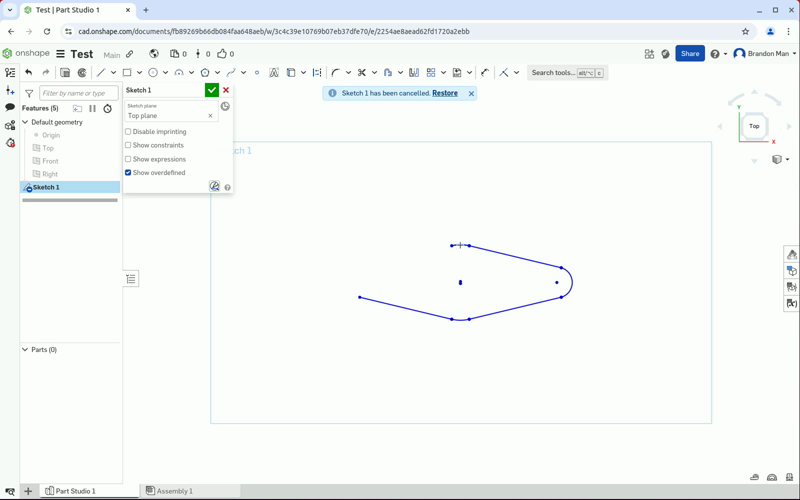
mouse_move(451, 245)
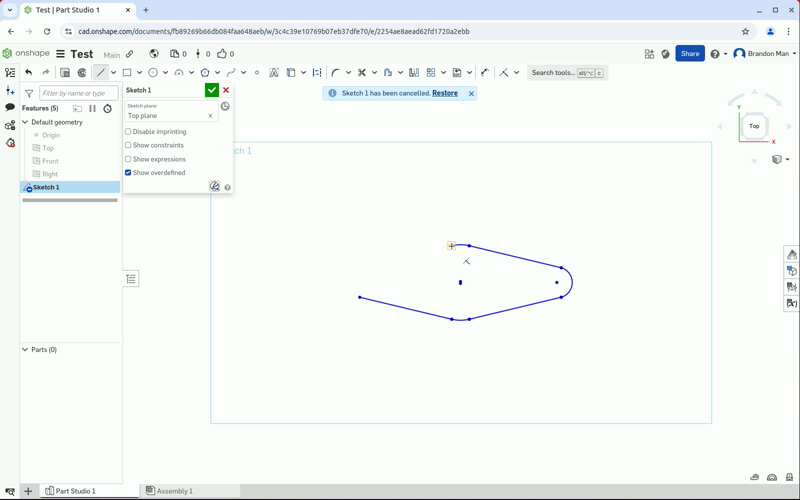
click(451, 245)
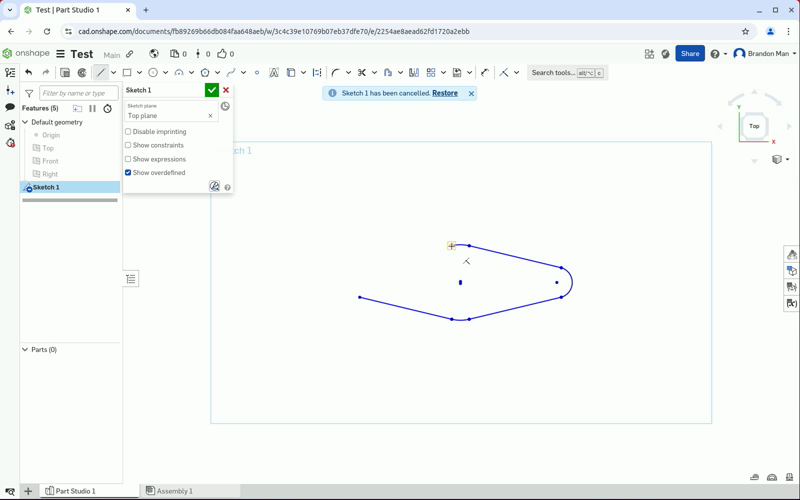
key_down(shift)
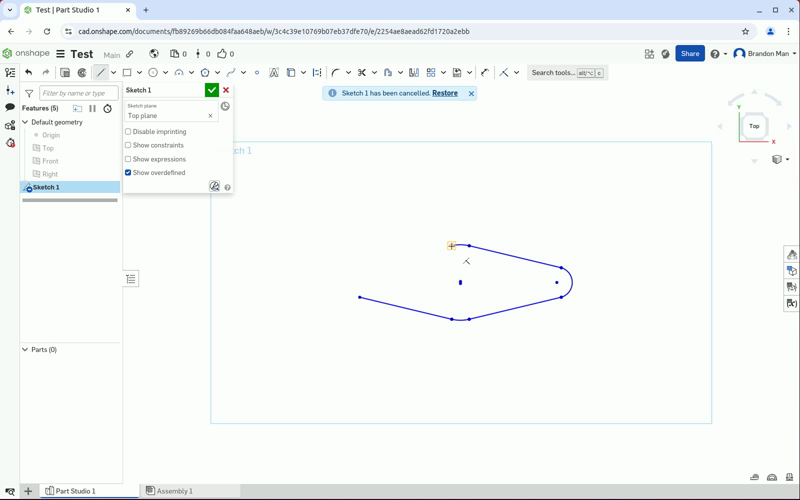
mouse_move(359, 267)
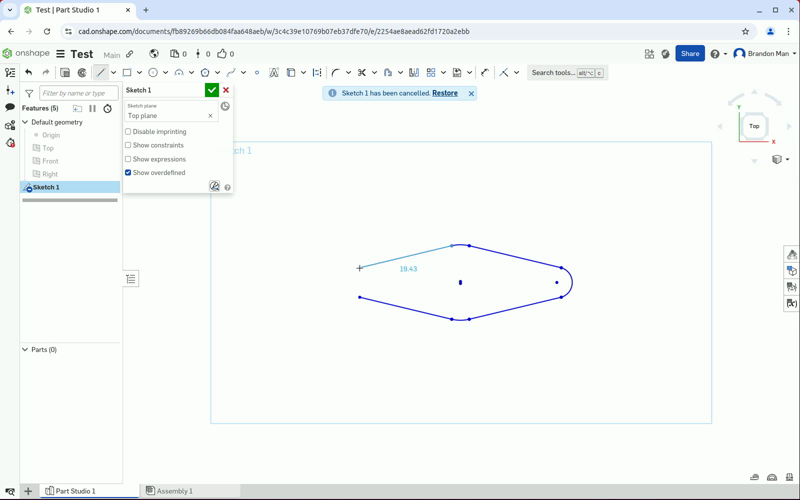
click(359, 267)
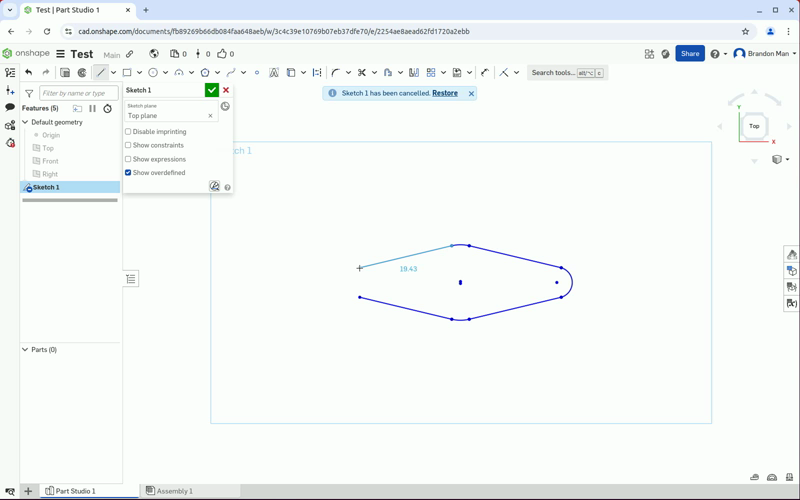
key_up(shift)
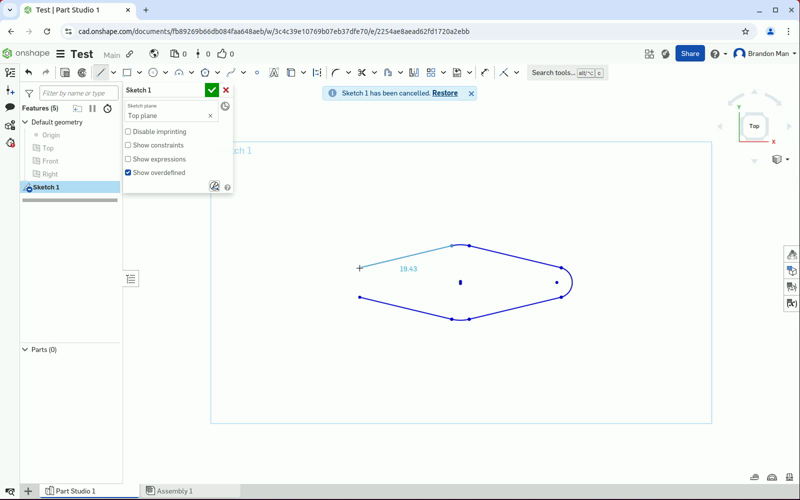
key(esc)
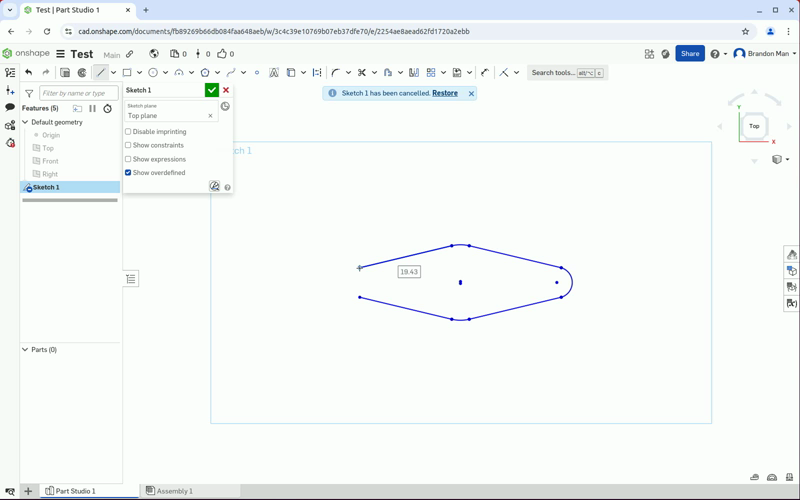
key(a)
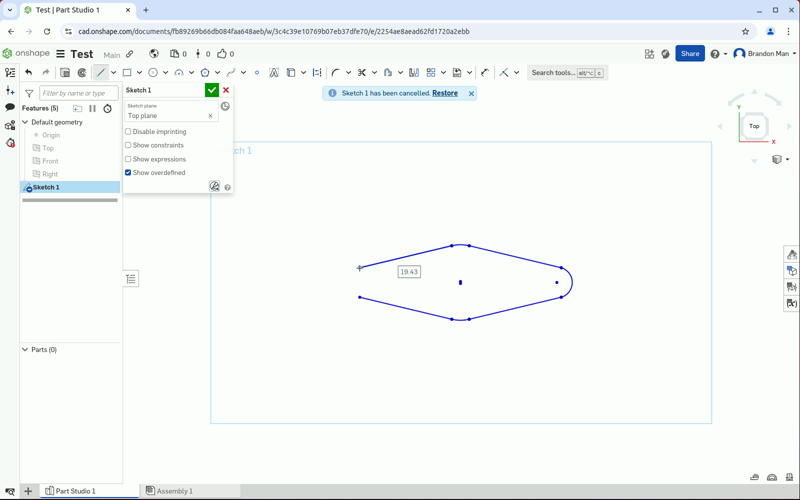
mouse_move(359, 267)
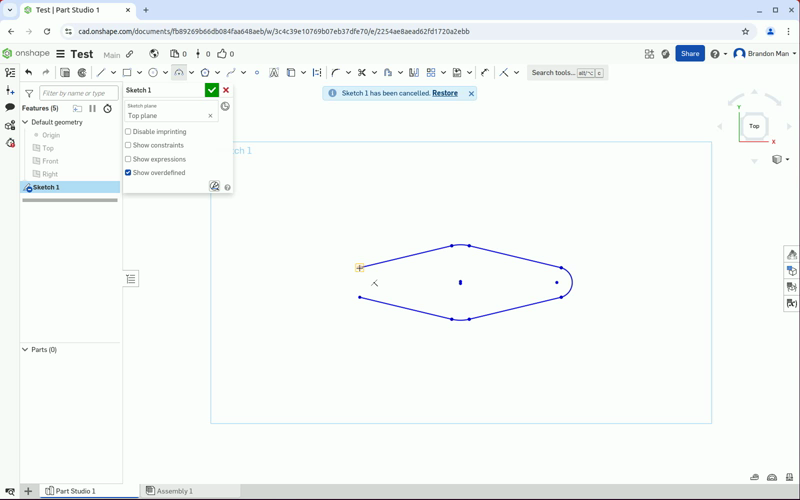
click(359, 267)
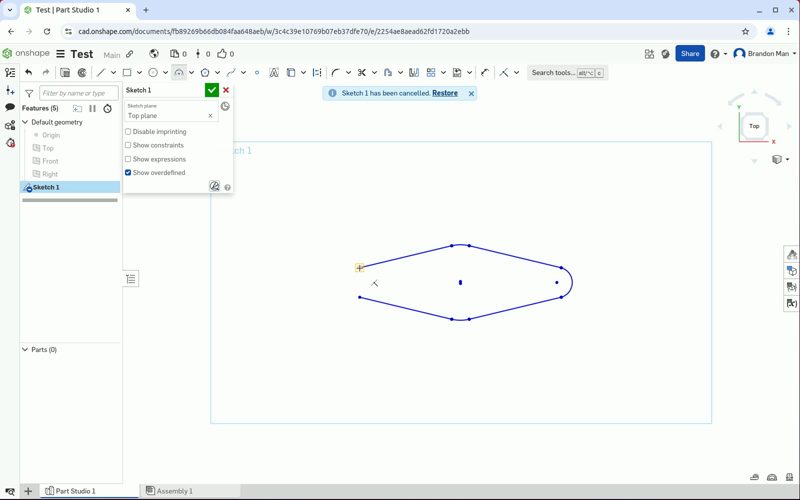
mouse_move(359, 297)
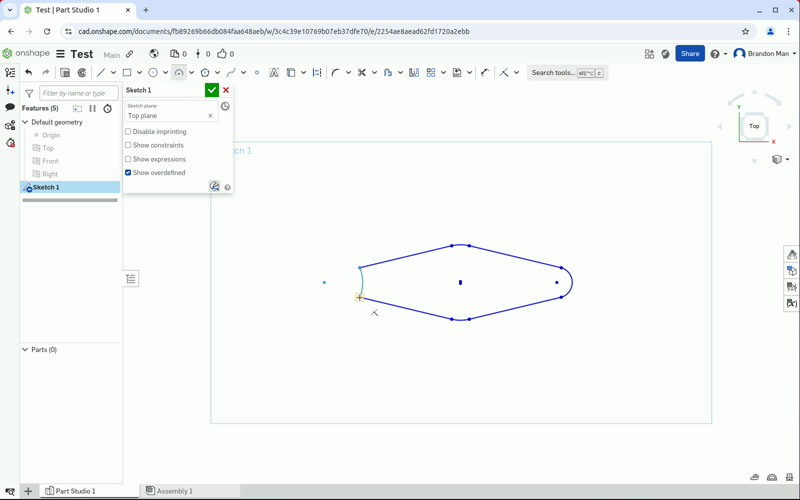
click(359, 297)
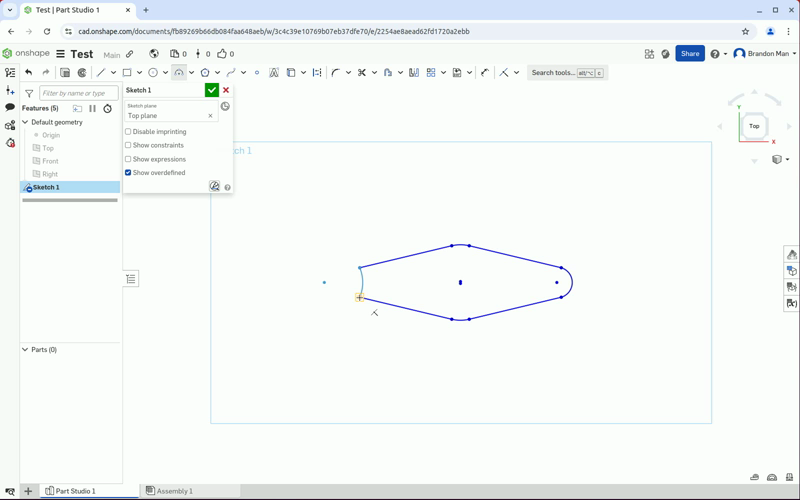
key_down(shift)
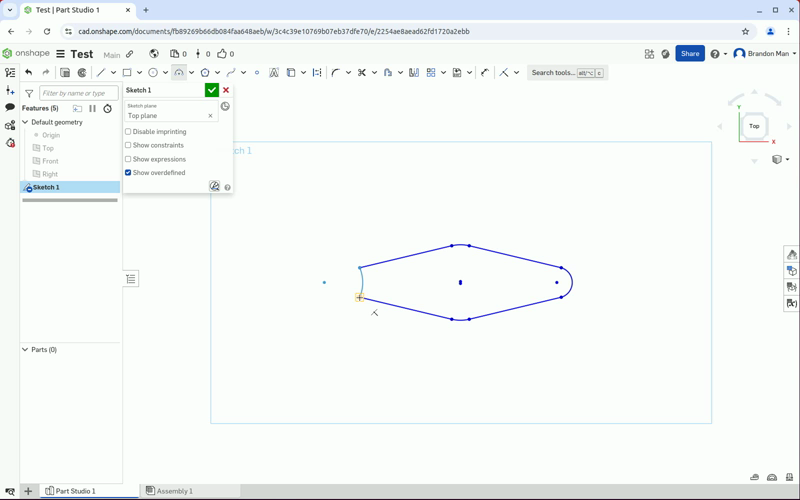
mouse_move(348, 282)
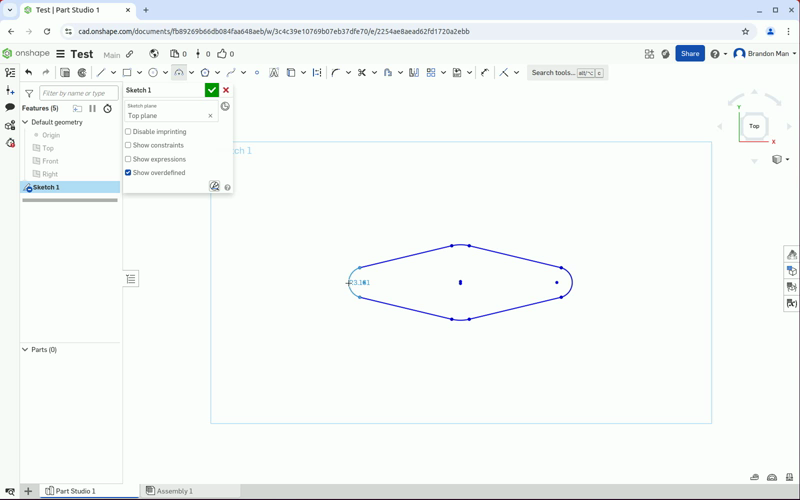
click(348, 282)
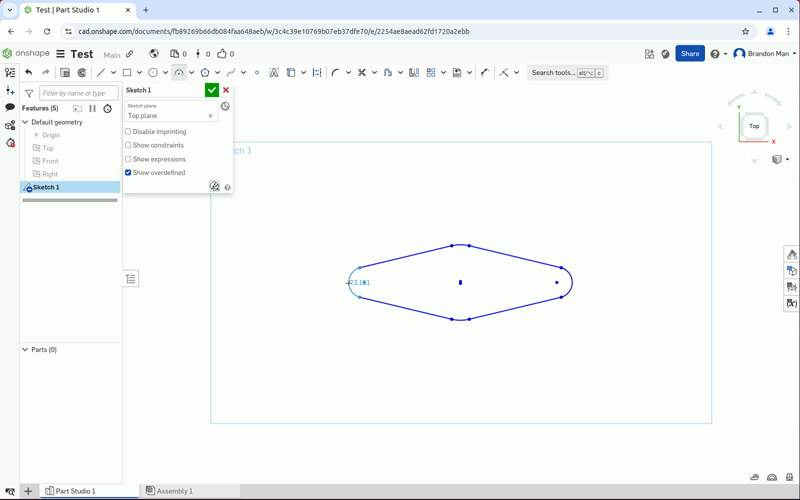
key_up(shift)
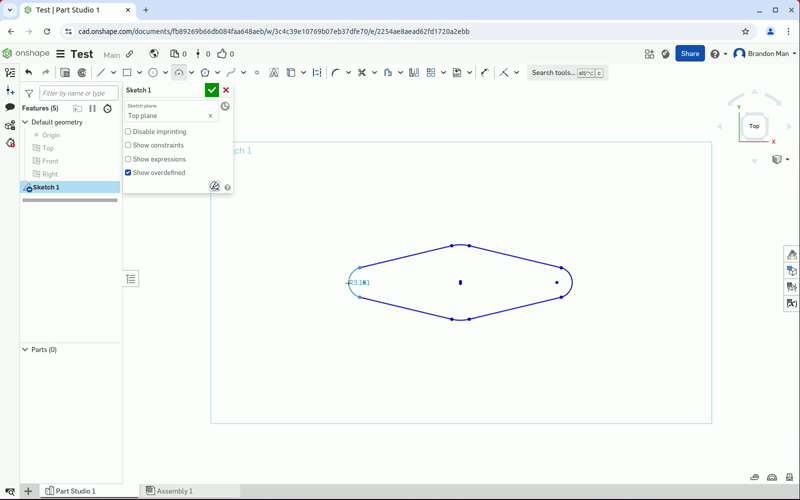
key(esc)
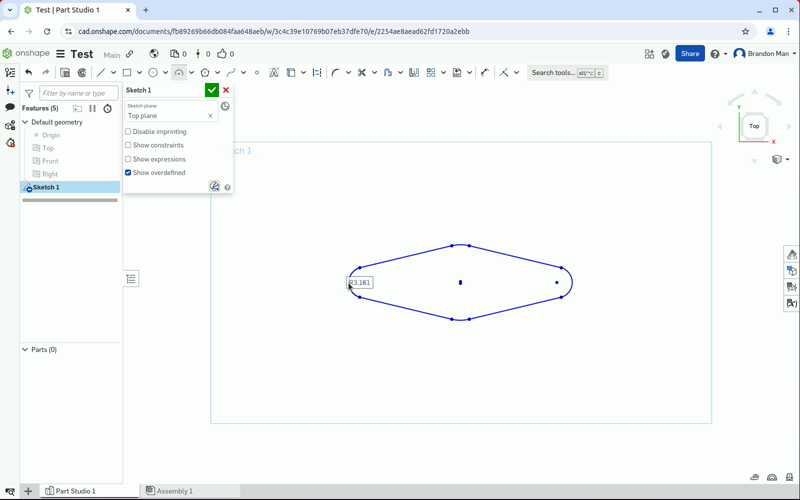
key(c)
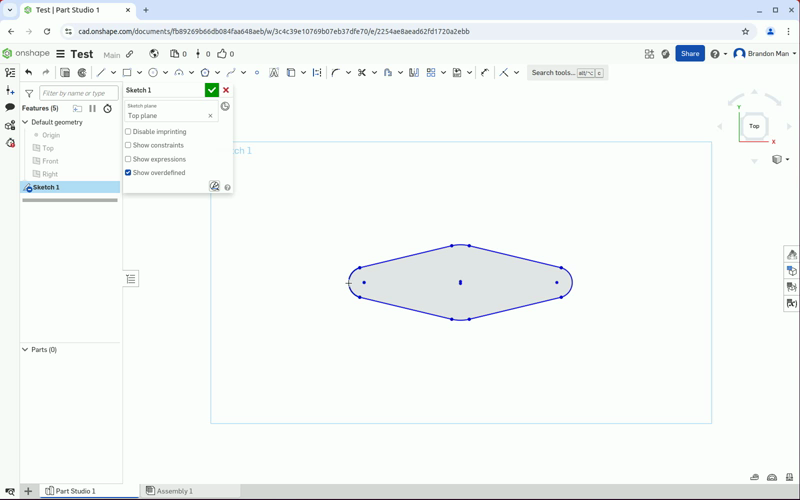
key_down(shift)
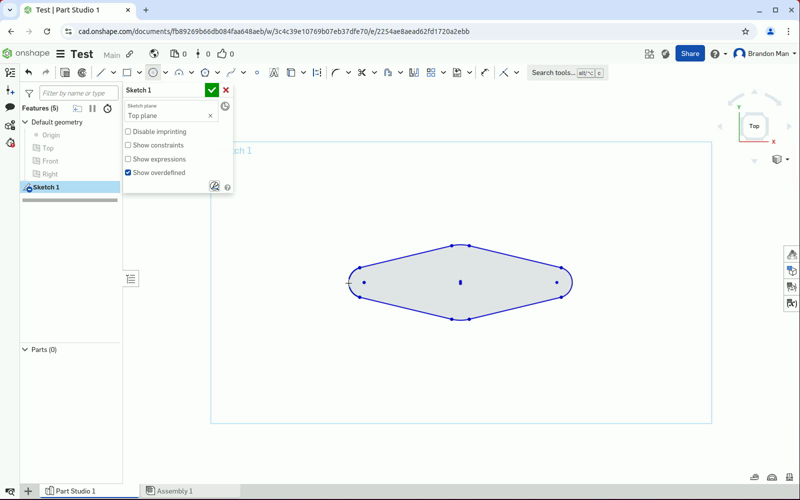
mouse_move(364, 283)
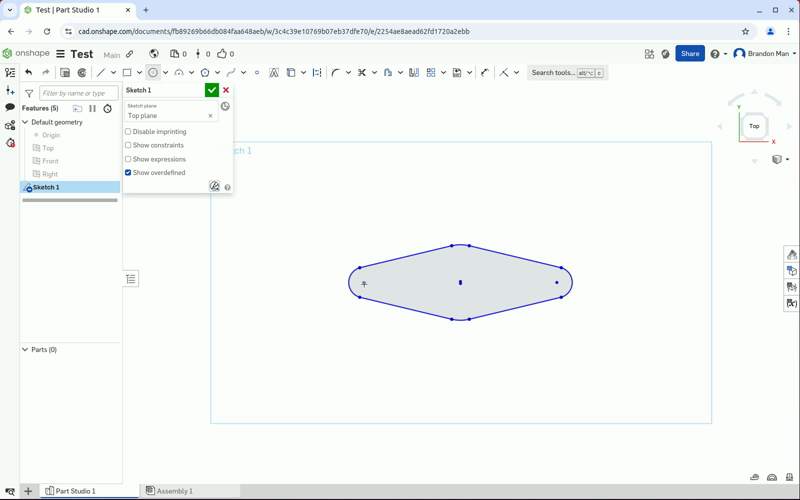
scroll(6)
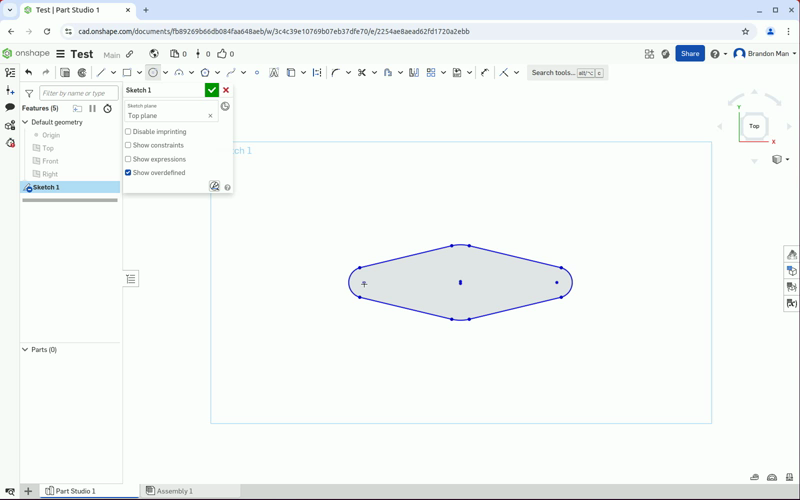
scroll(6)
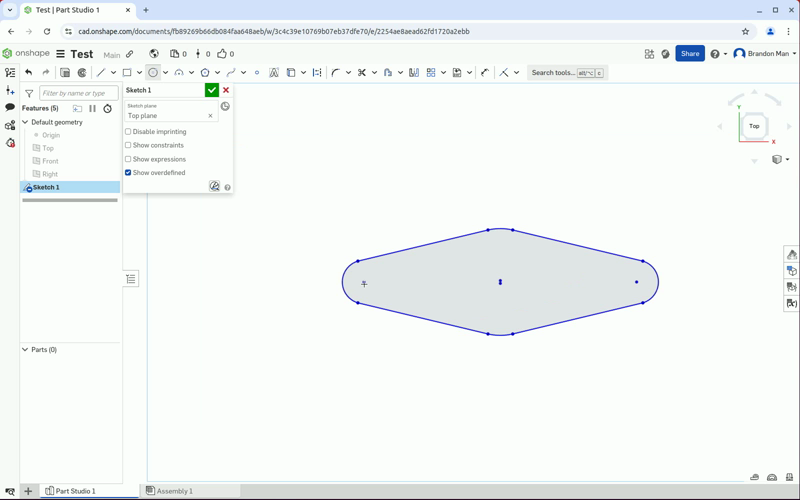
scroll(6)
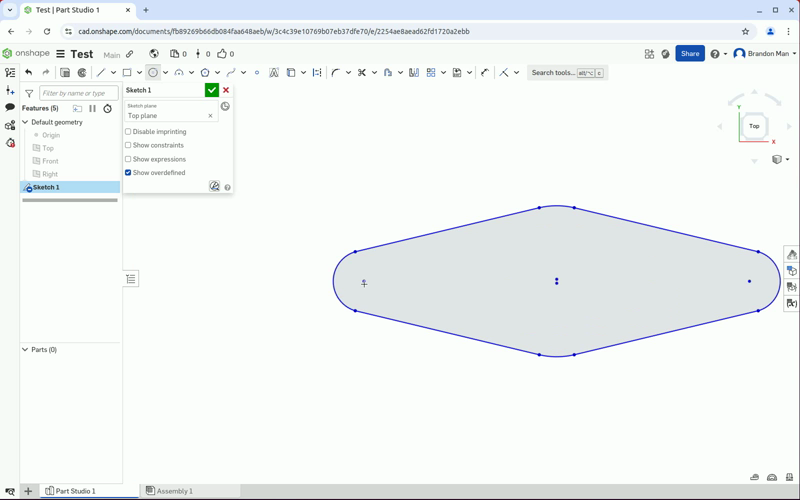
scroll(6)
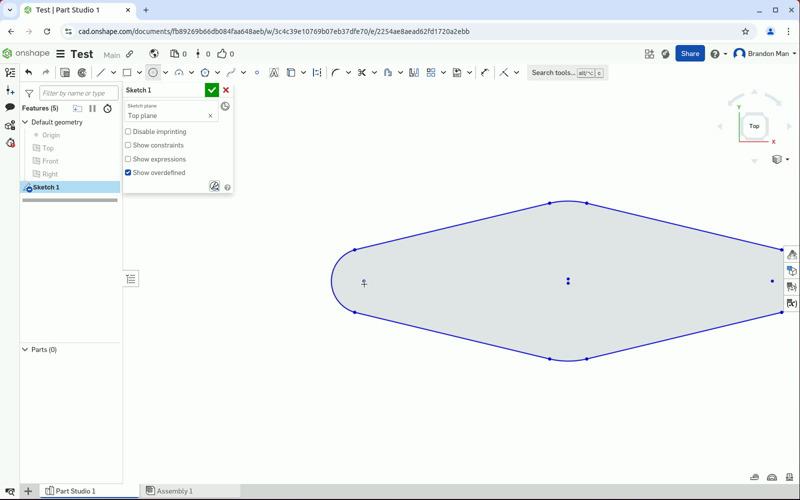
scroll(6)
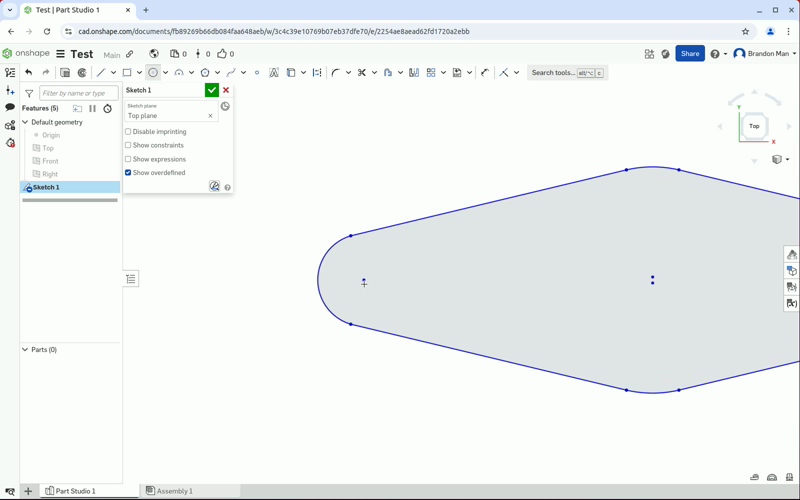
scroll(6)
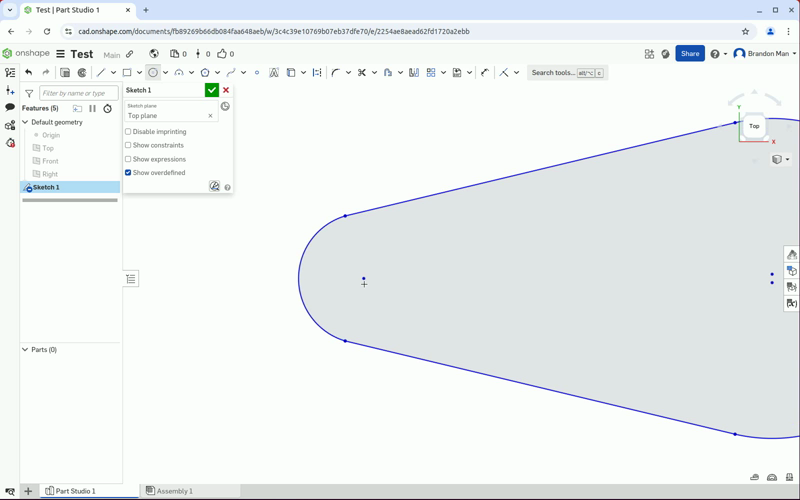
scroll(6)
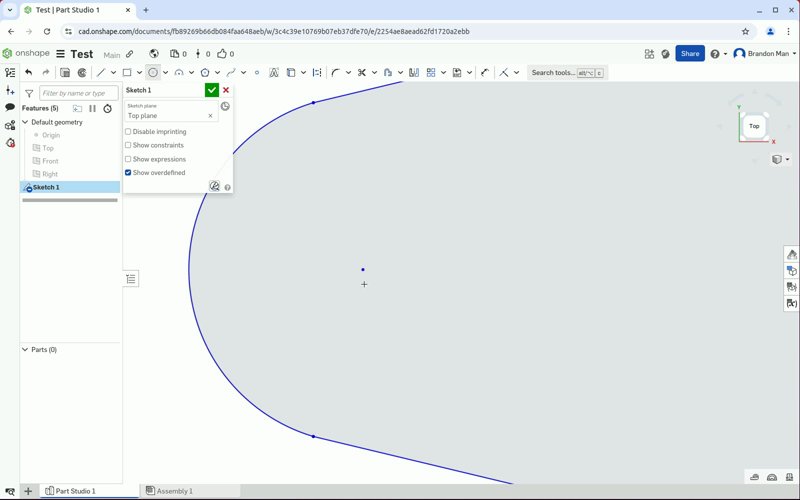
click(364, 283)
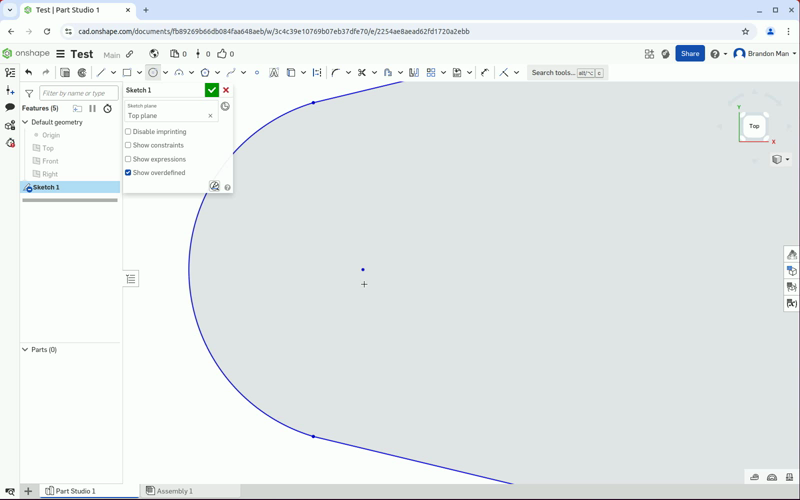
scroll(-6)
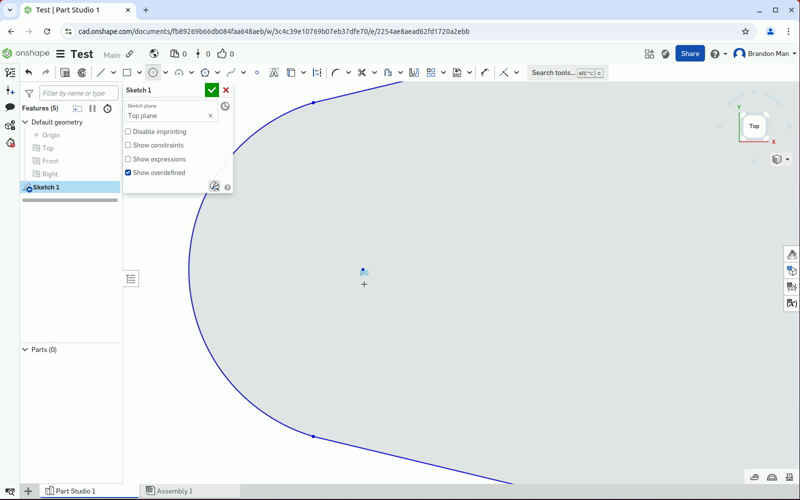
scroll(-6)
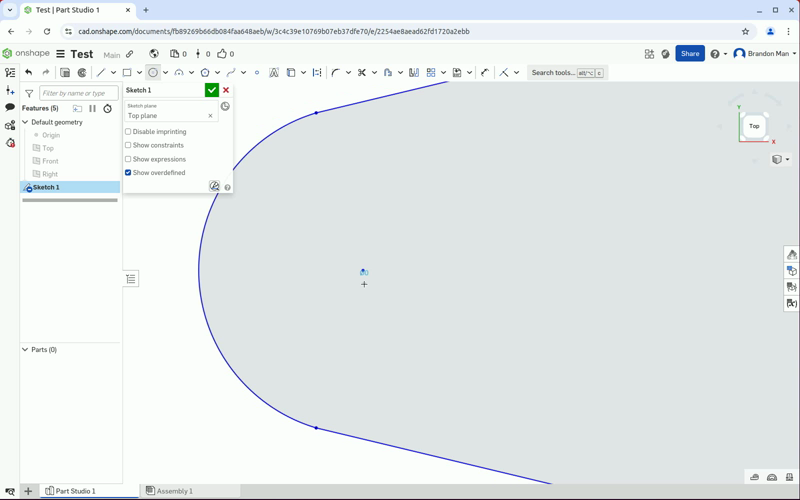
scroll(-6)
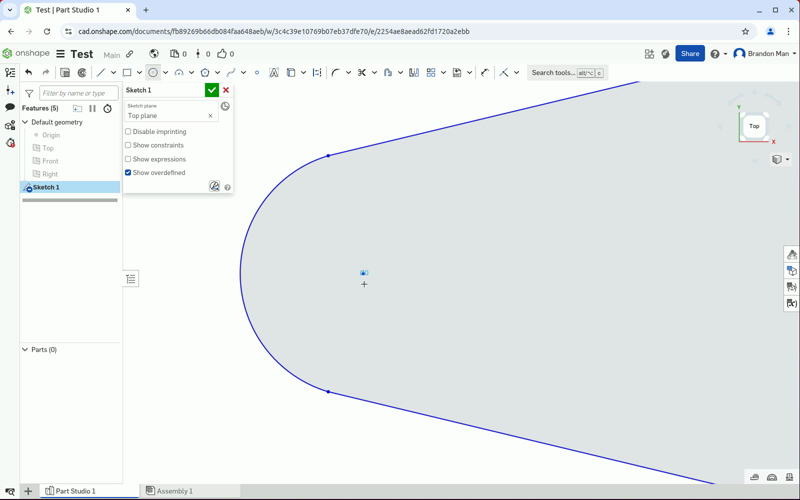
scroll(-6)
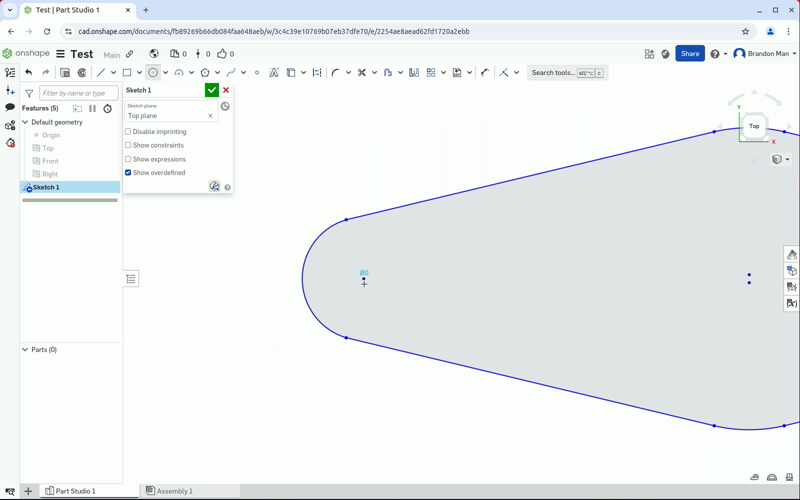
scroll(-6)
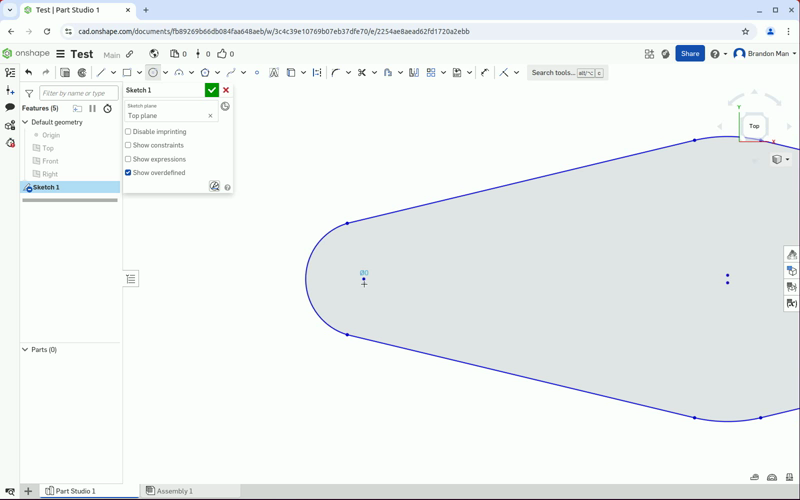
scroll(-6)
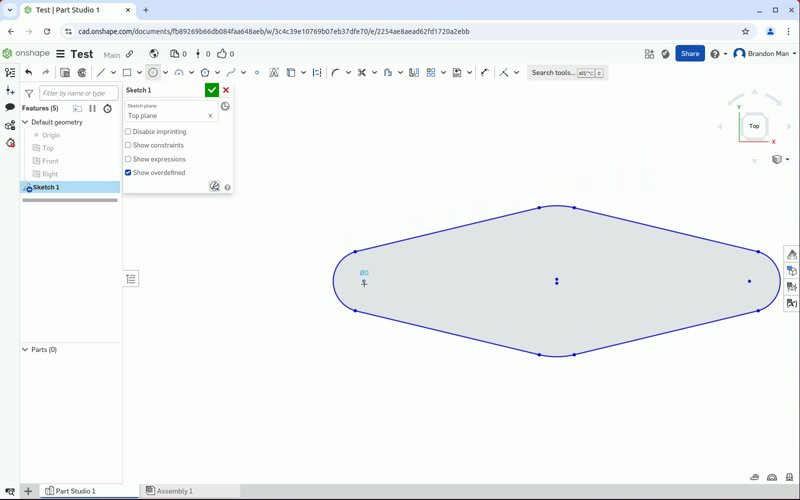
scroll(-6)
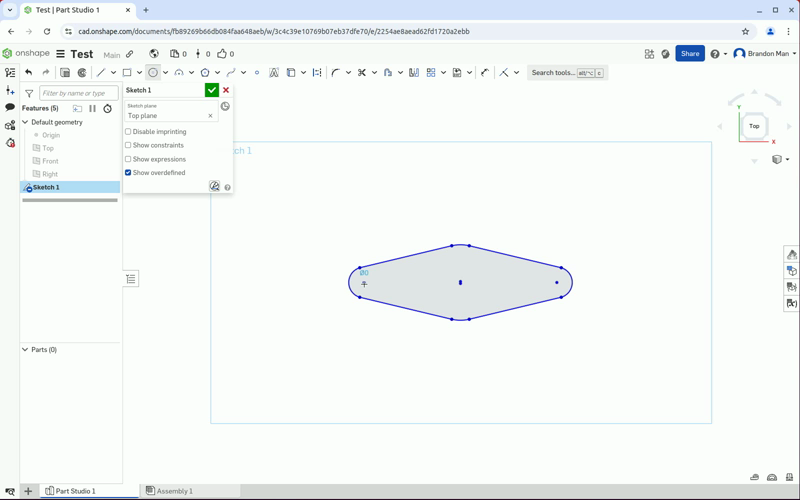
key_up(shift)
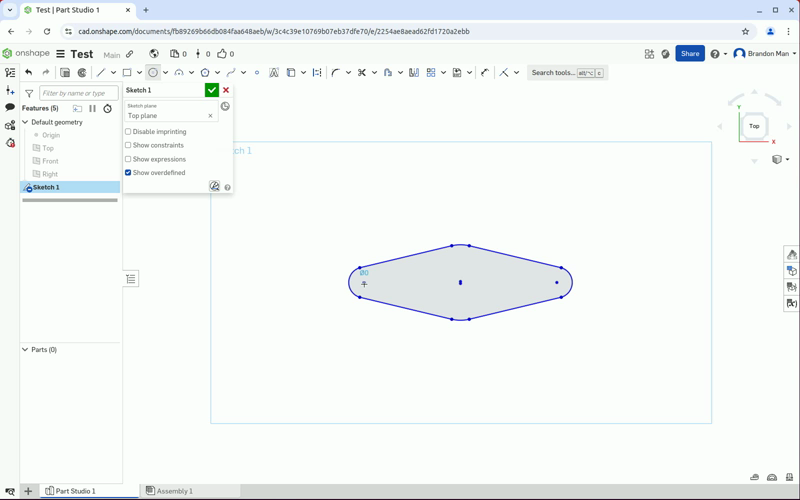
mouse_move(371, 283)
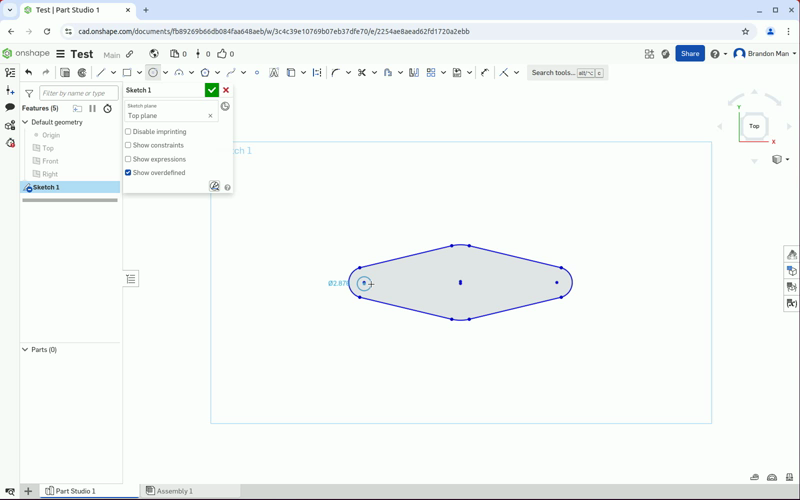
click(371, 283)
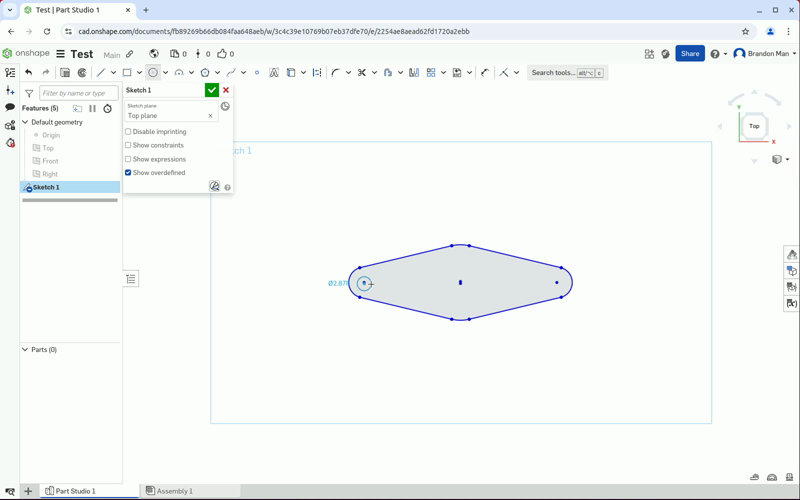
key(esc)
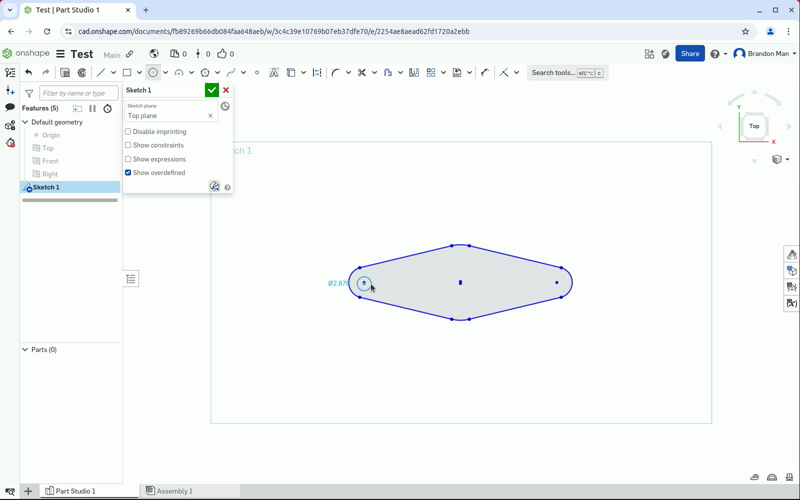
key(c)
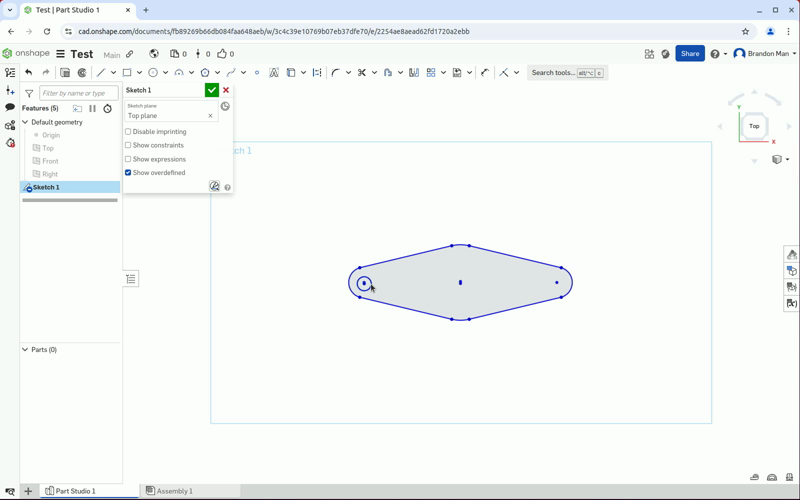
key_down(shift)
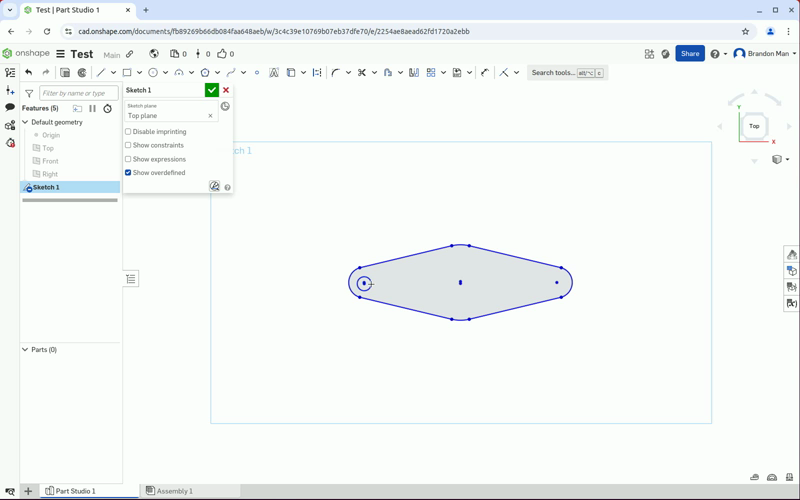
mouse_move(556, 283)
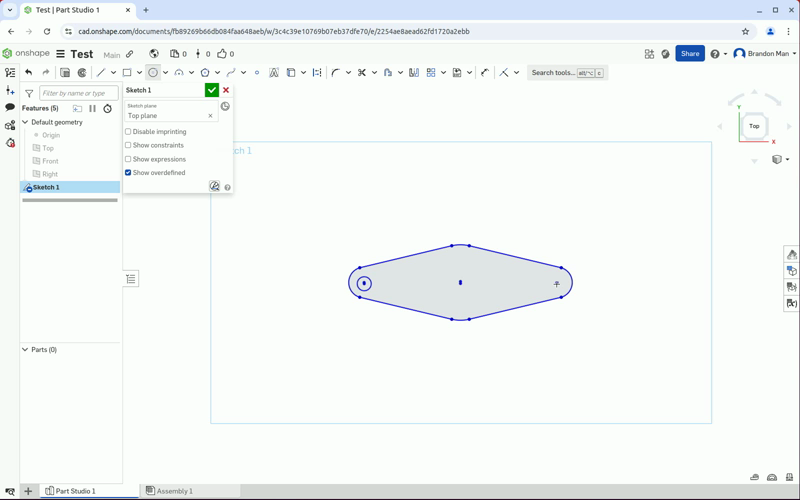
scroll(6)
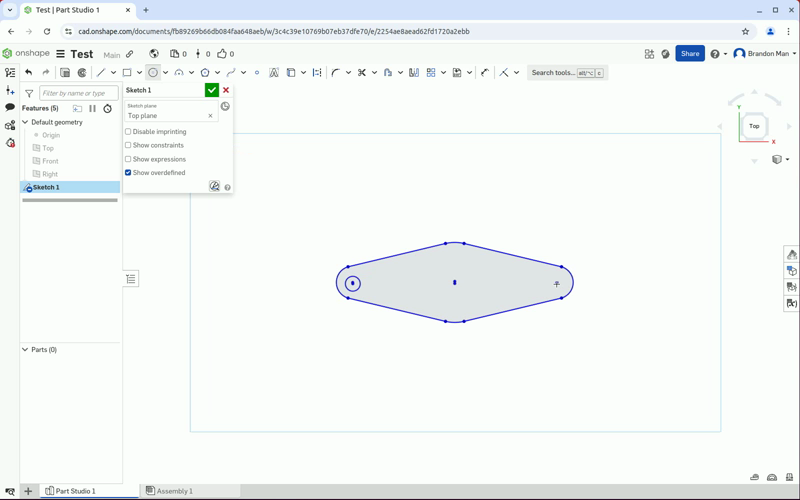
scroll(6)
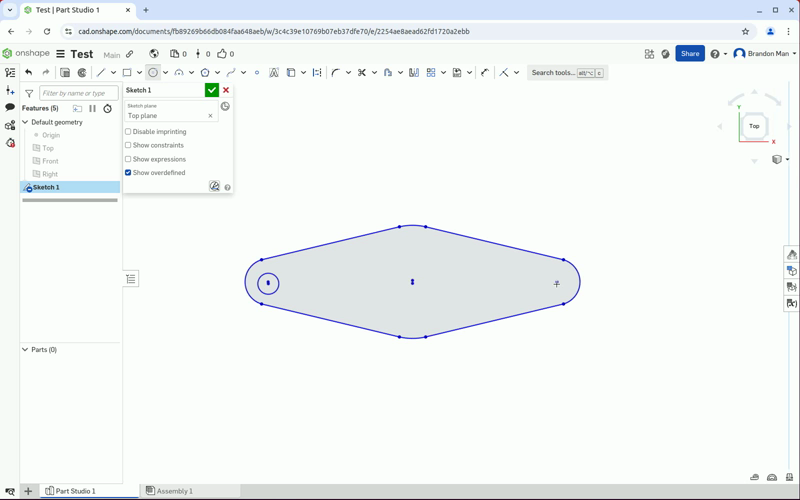
scroll(6)
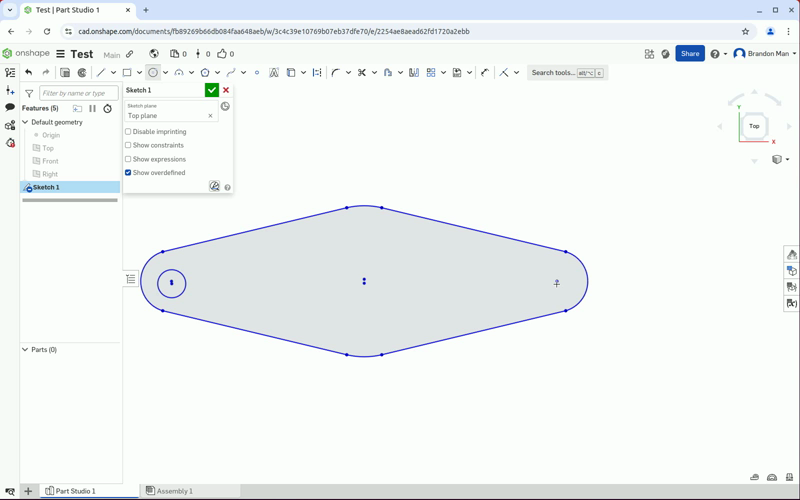
scroll(6)
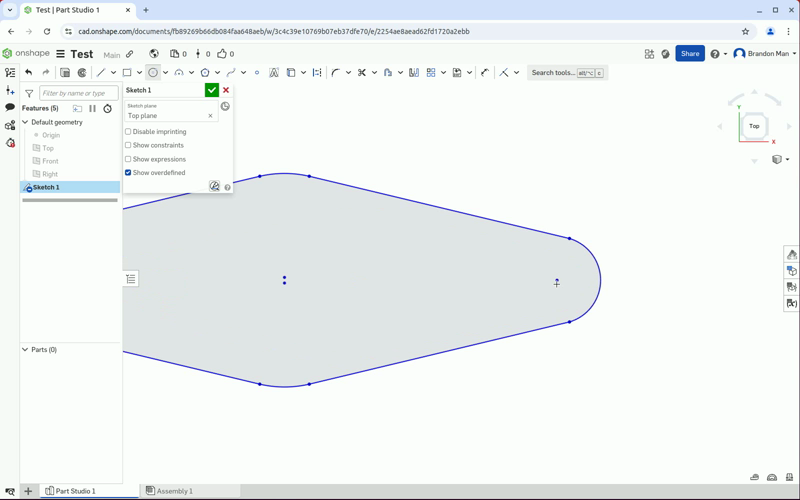
scroll(6)
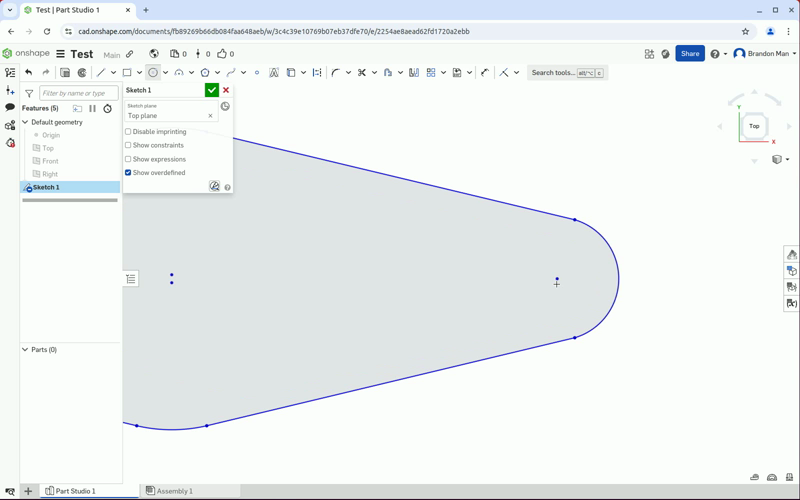
scroll(6)
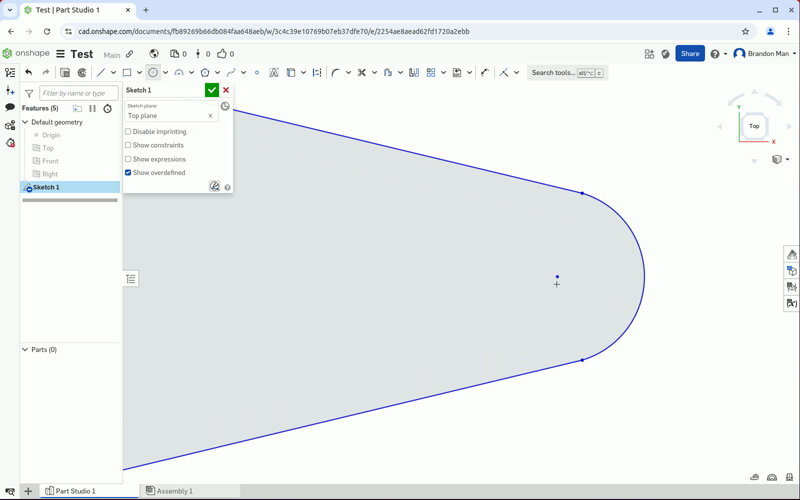
scroll(6)
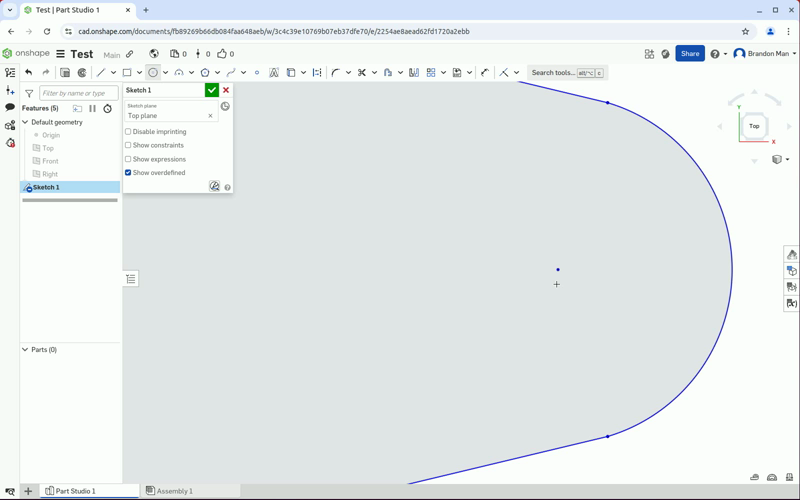
click(556, 283)
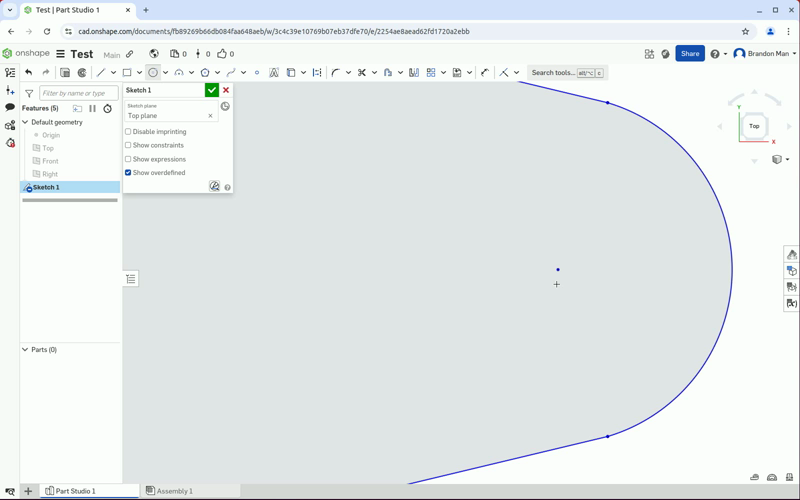
scroll(-6)
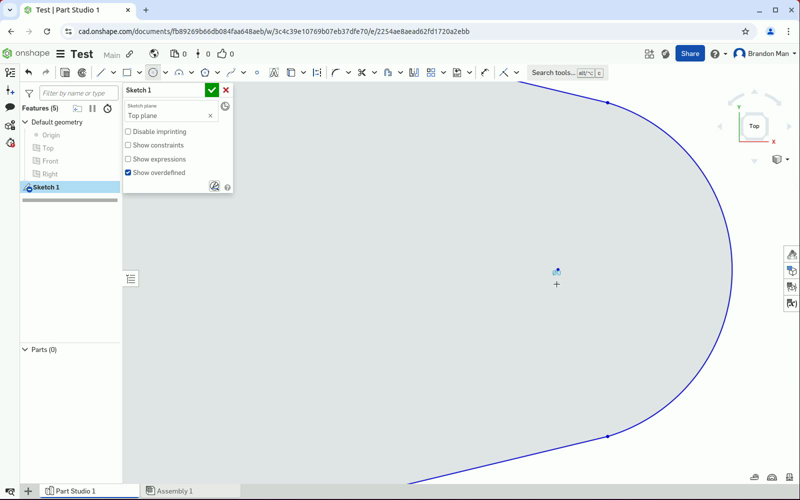
scroll(-6)
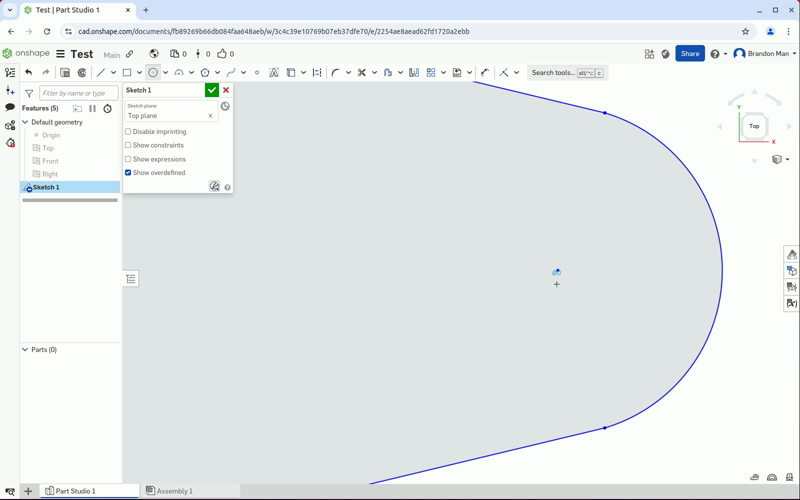
scroll(-6)
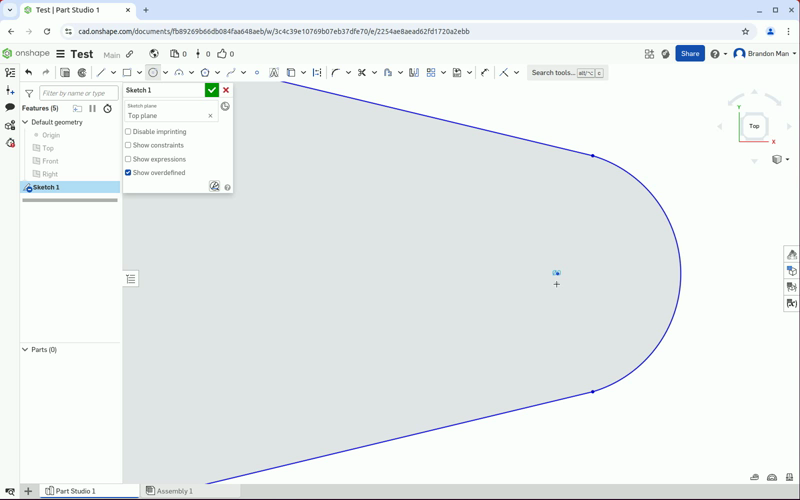
scroll(-6)
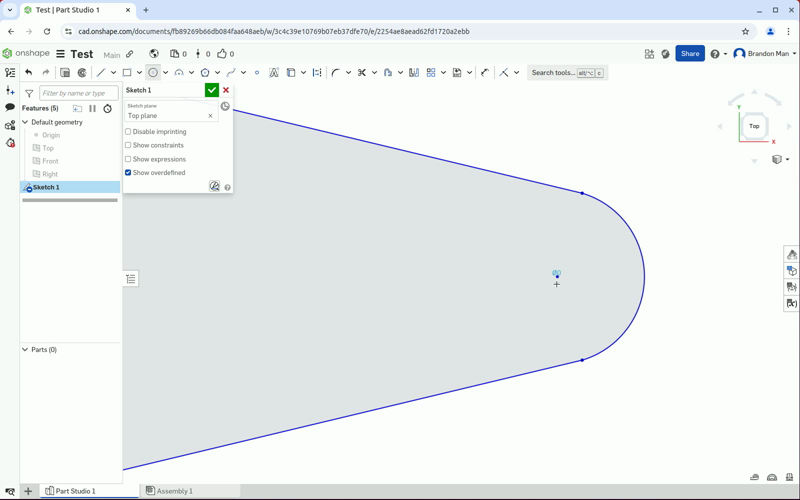
scroll(-6)
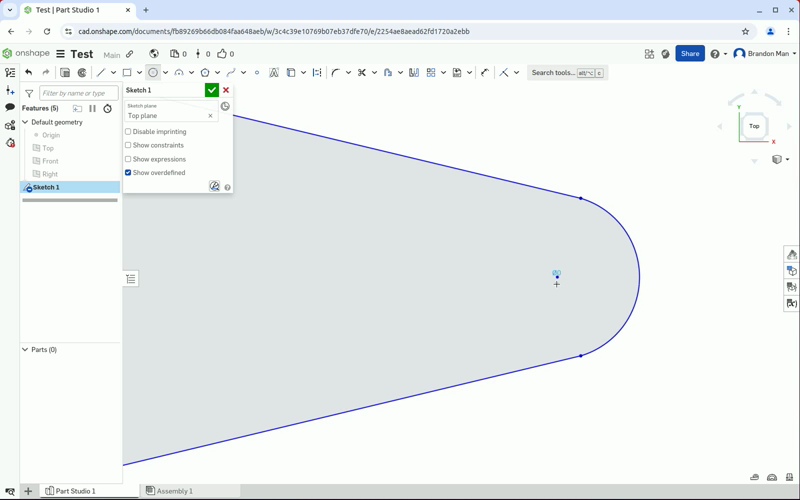
scroll(-6)
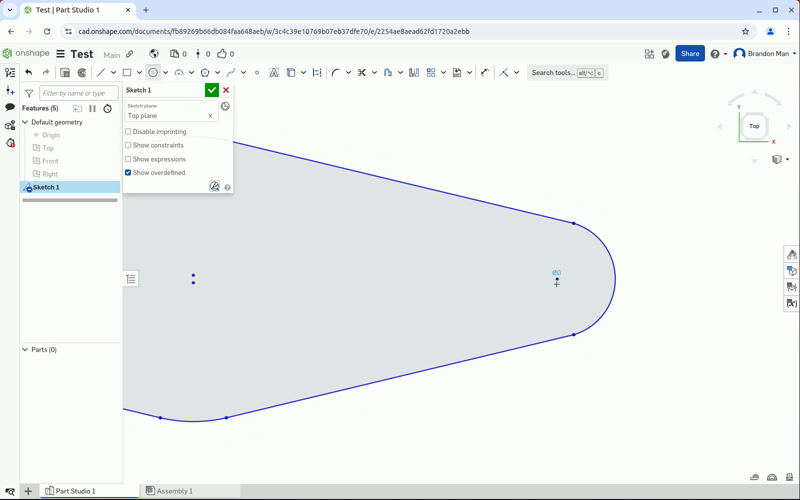
scroll(-6)
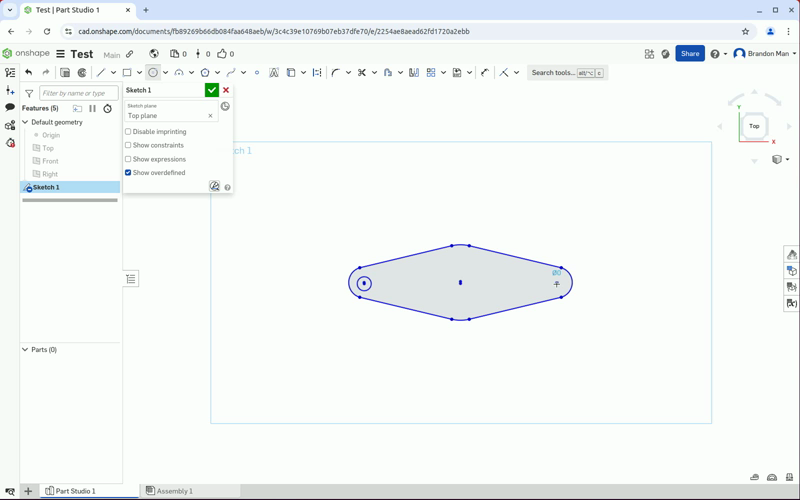
key_up(shift)
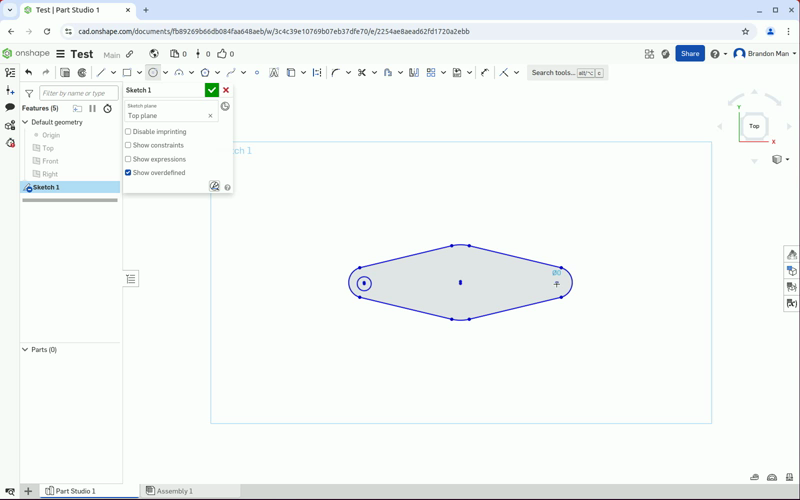
mouse_move(563, 283)
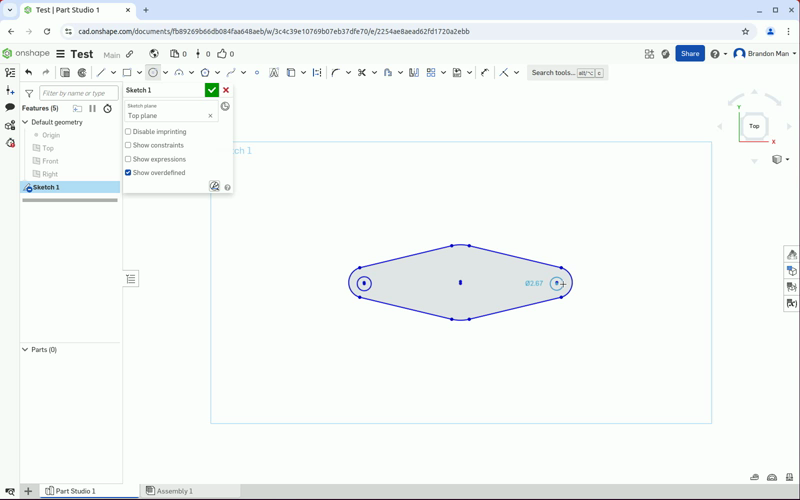
click(563, 283)
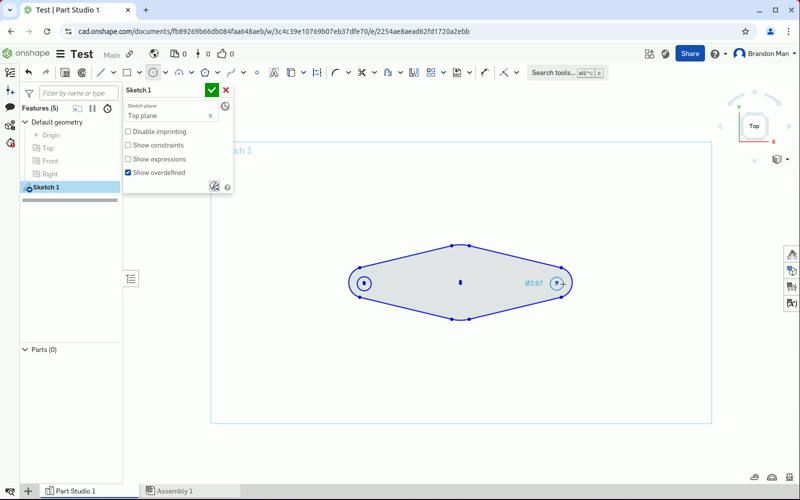
key(esc)
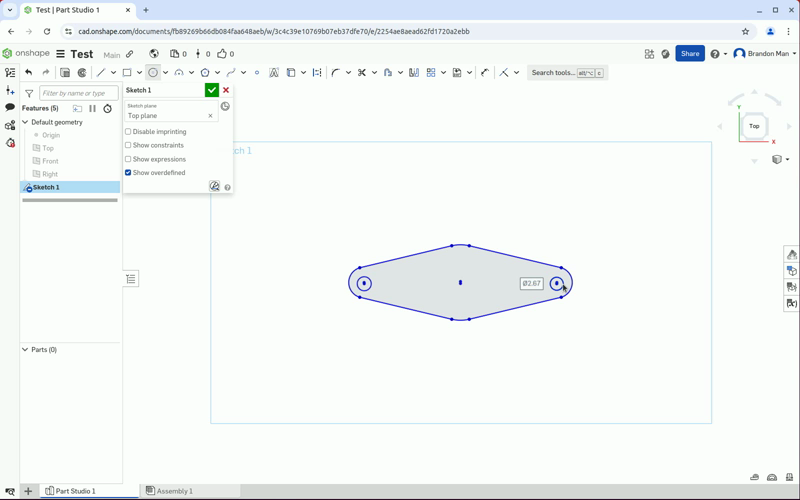
mouse_move(456, 290)
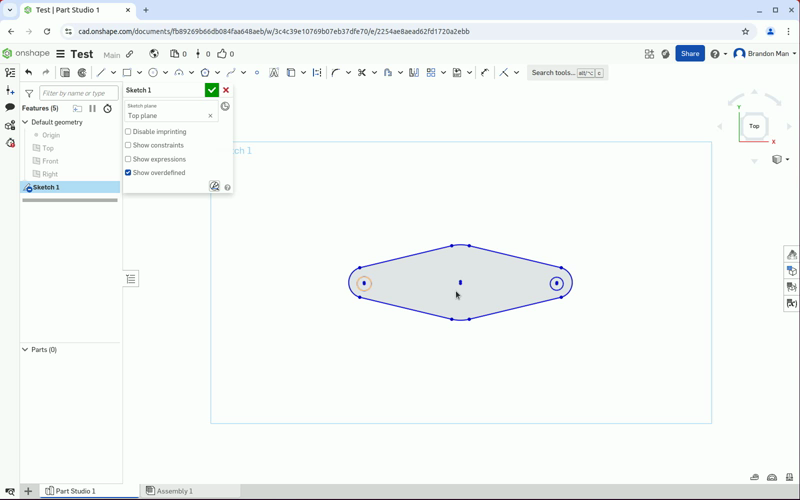
click(456, 290)
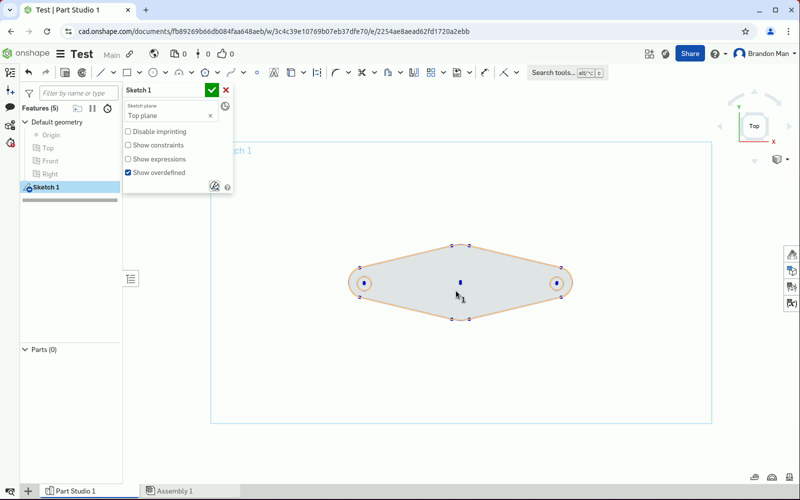
mouse_move(73, 352)
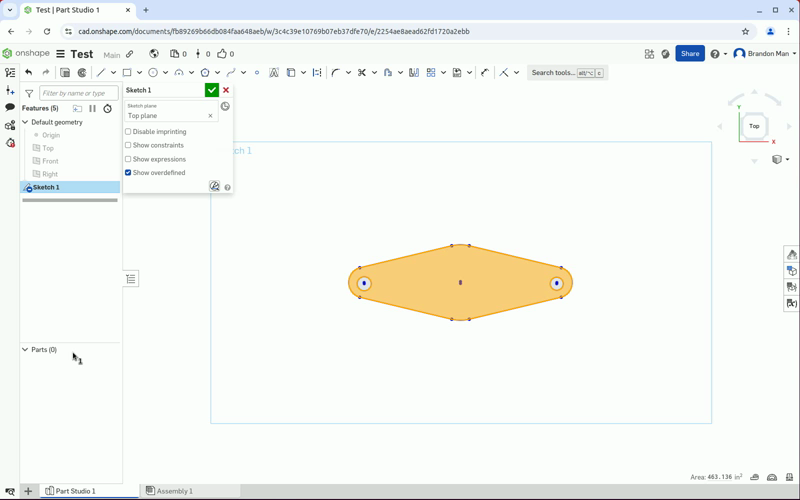
key(shift+y)
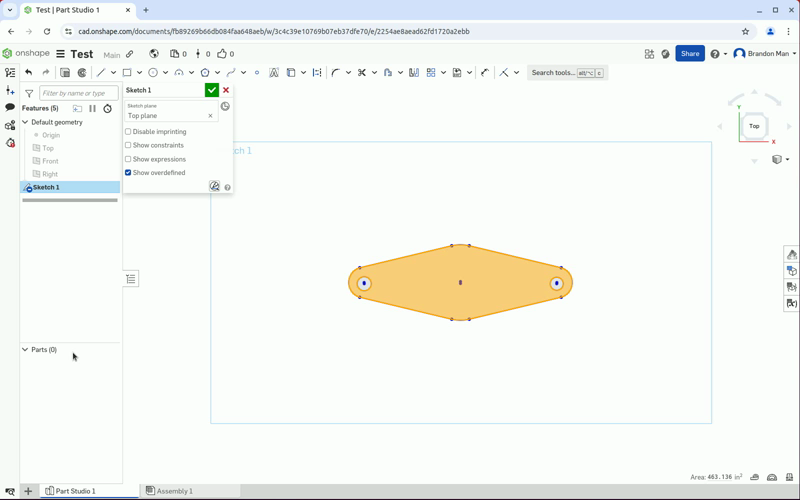
key(shift+e)
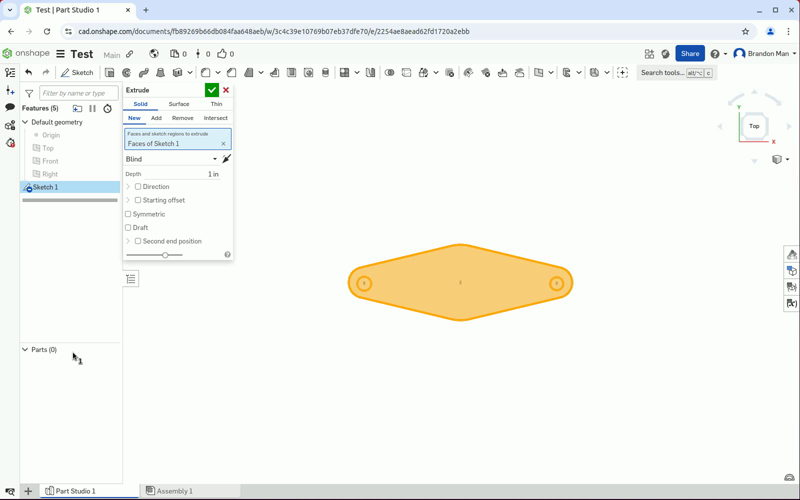
mouse_move(143, 106)
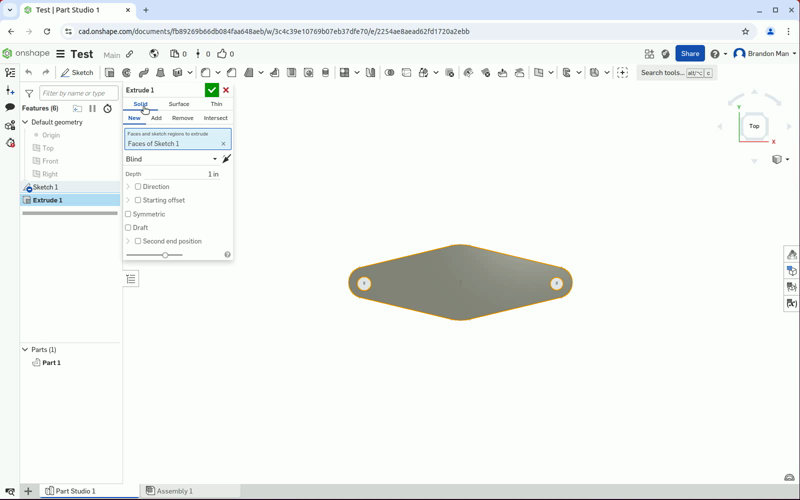
click(143, 106)
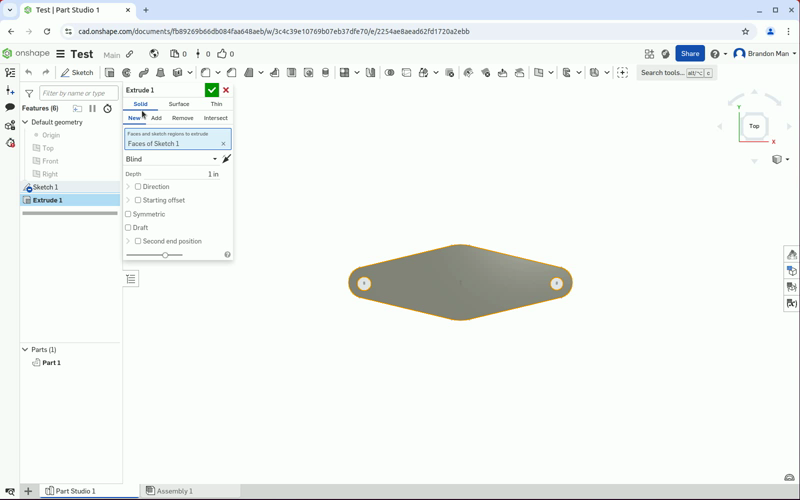
mouse_move(137, 120)
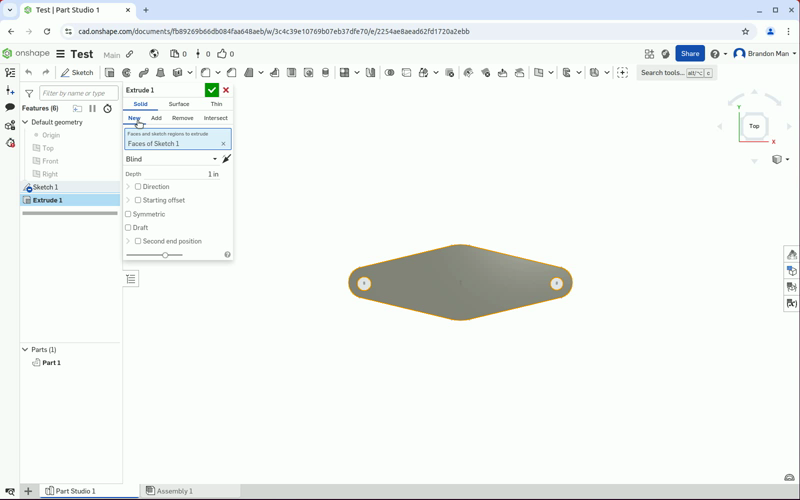
click(137, 120)
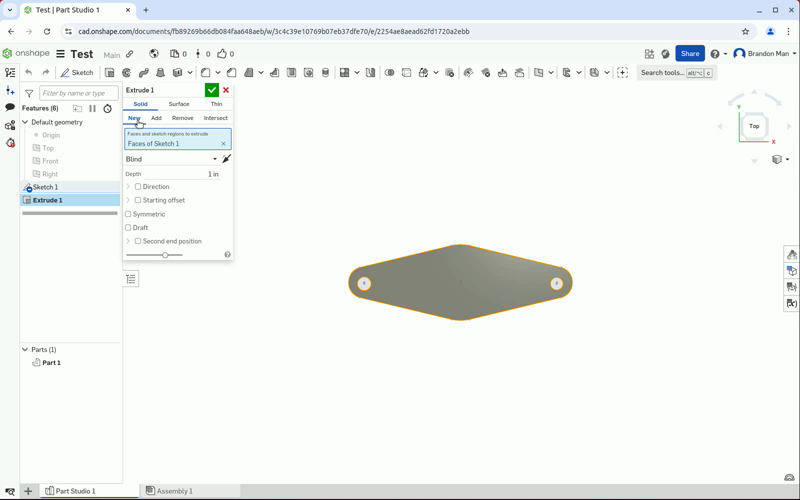
key(tab, 4)
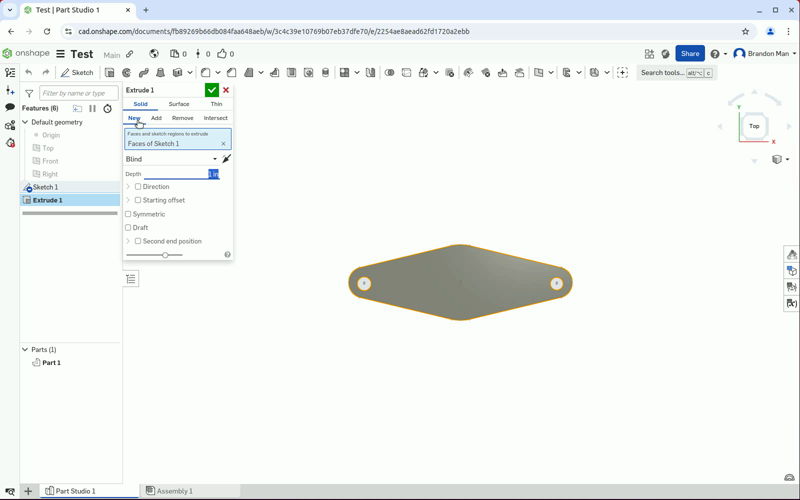
text(2.407)
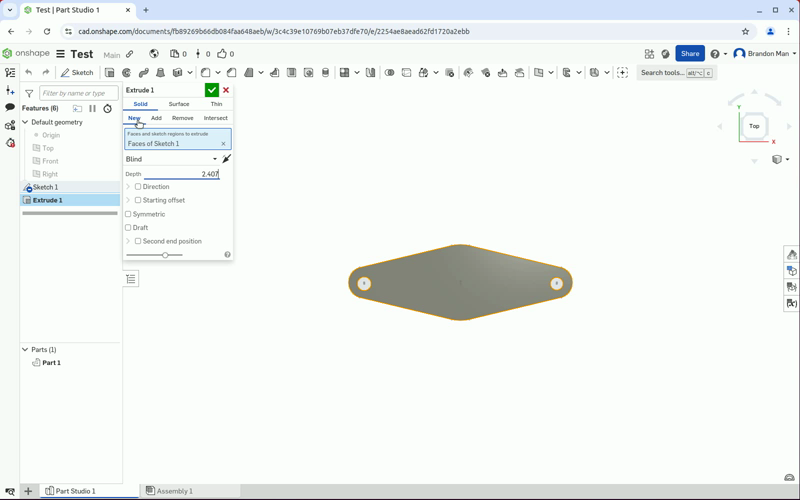
key(enter)
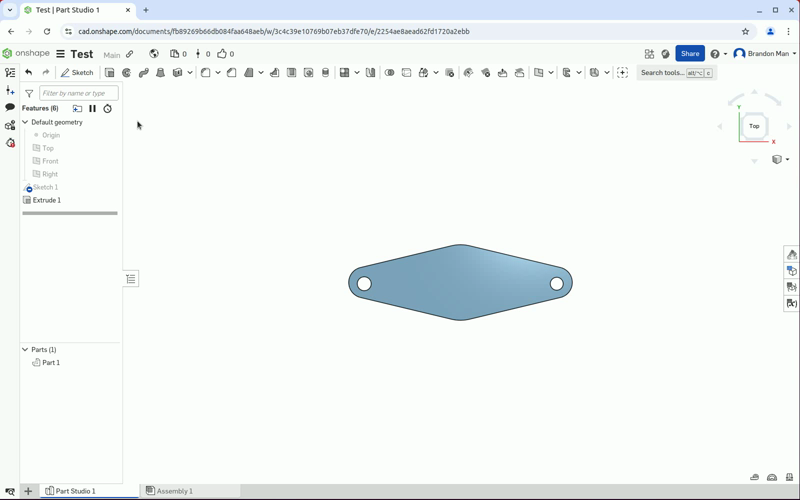
key(shift+h)
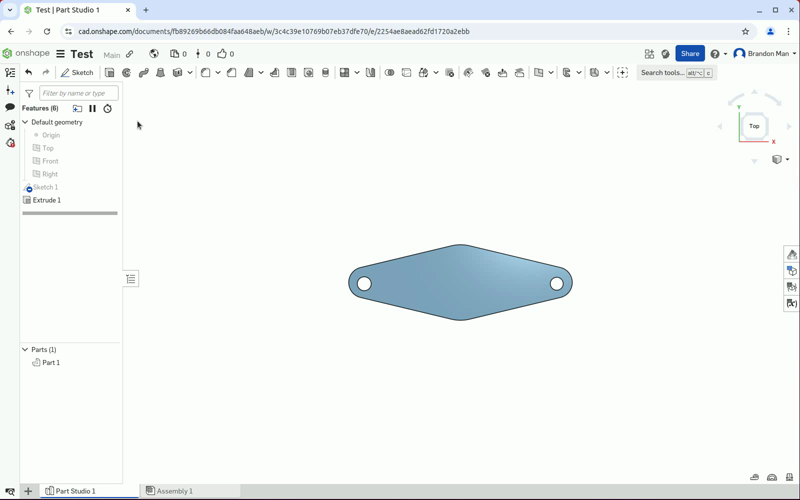
key(shift+h)
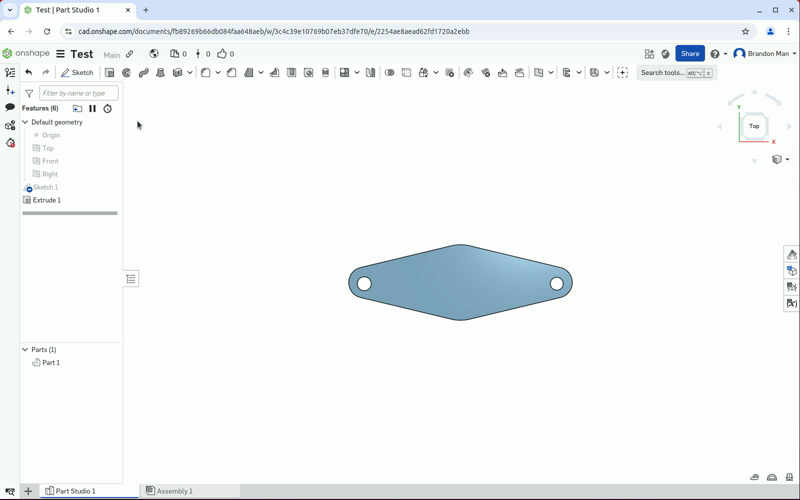
mouse_move(73, 189)
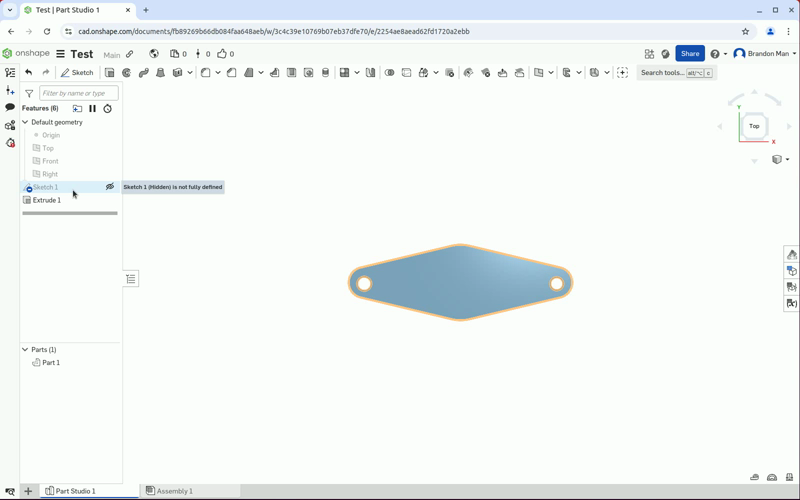
click(73, 189)
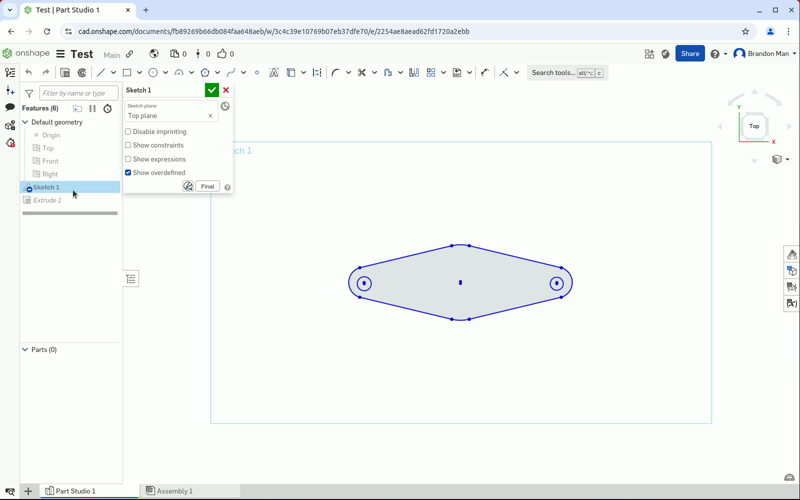
mouse_move(229, 92)
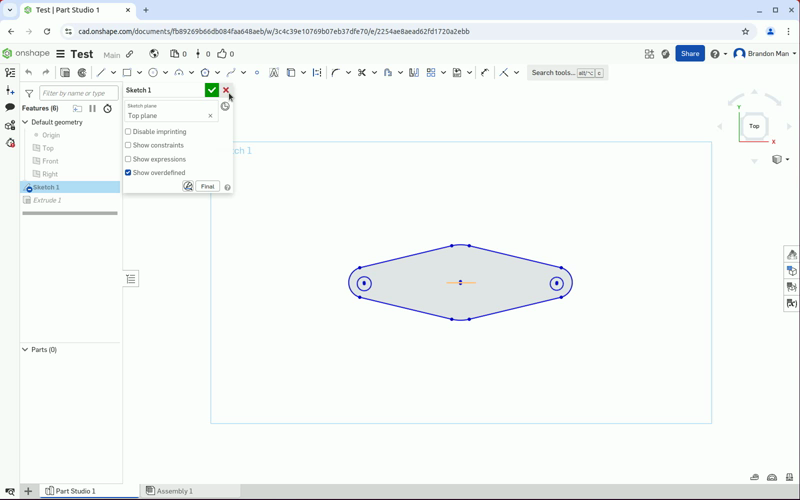
click(229, 92)
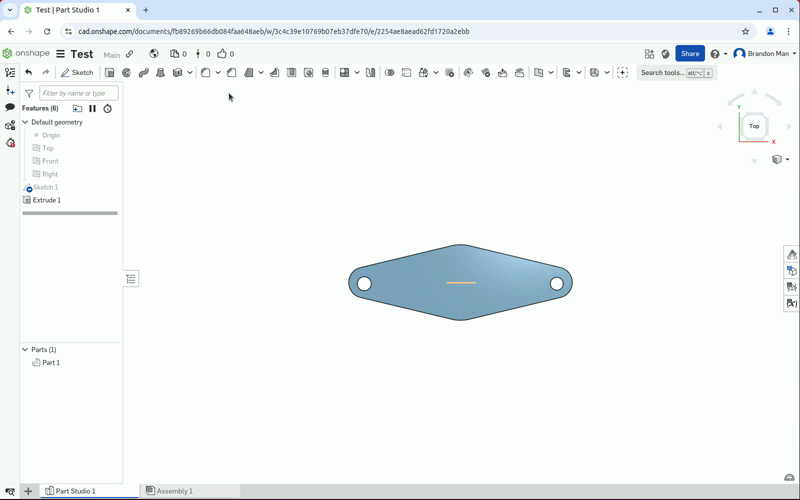
mouse_move(541, 75)
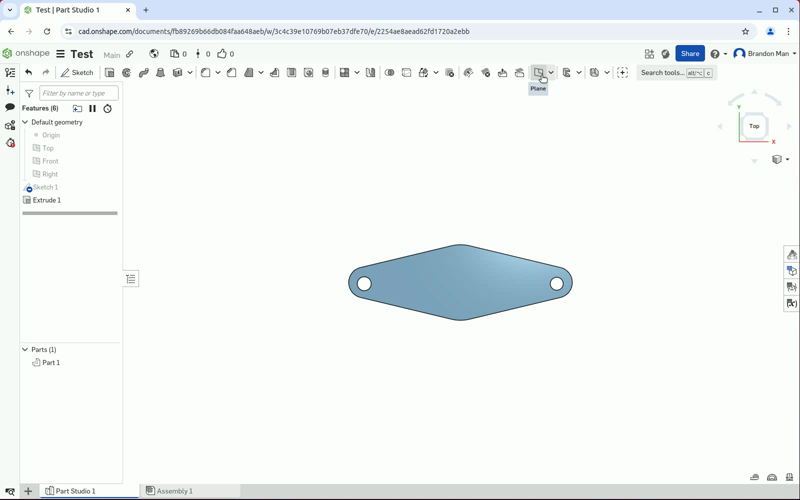
click(541, 75)
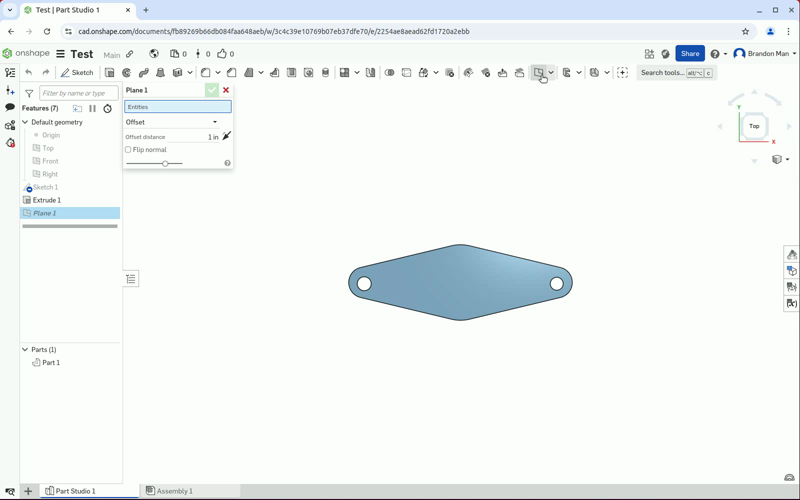
mouse_move(73, 150)
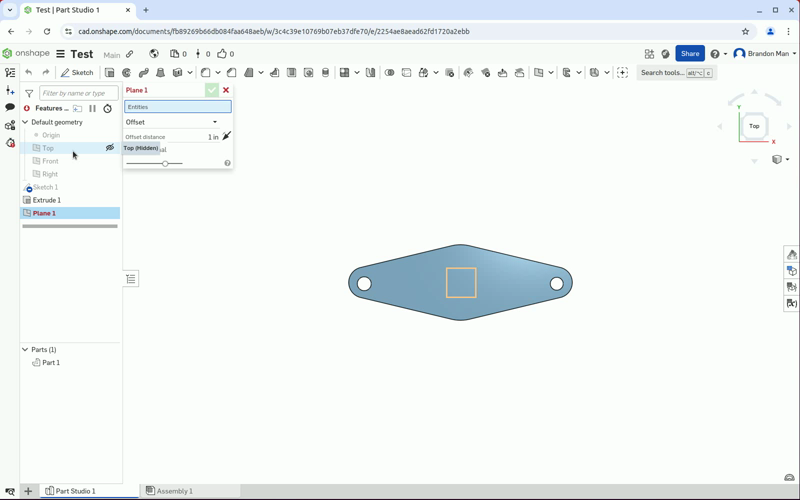
click(73, 150)
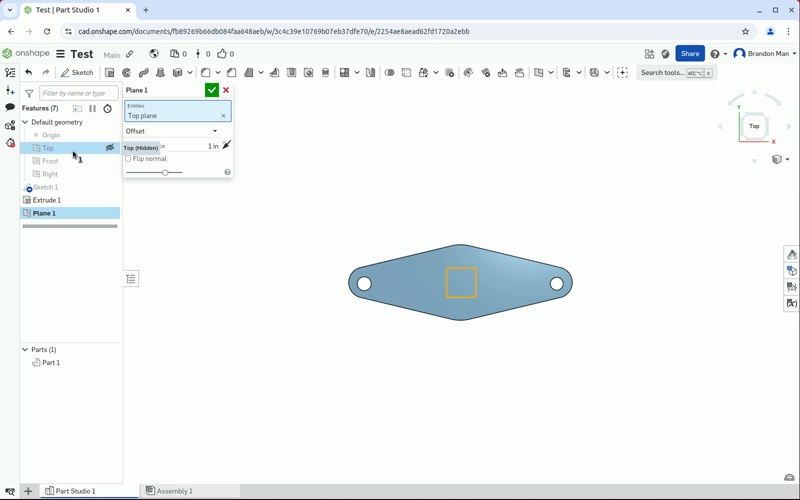
key(tab, 2)
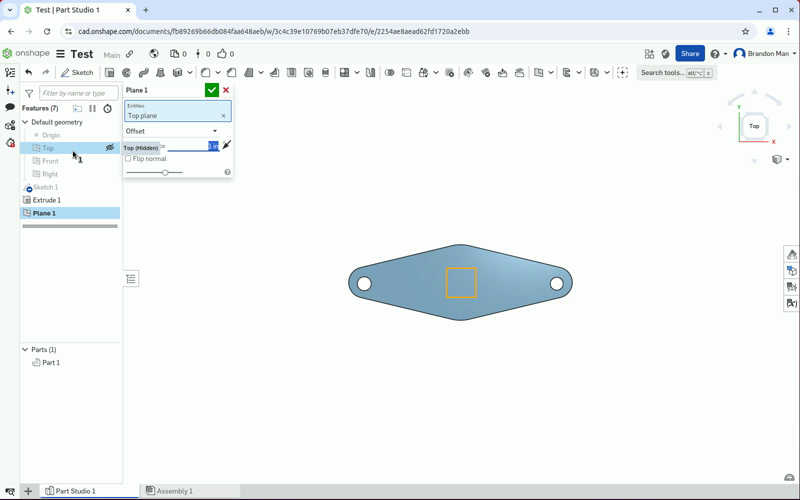
text(2.403)
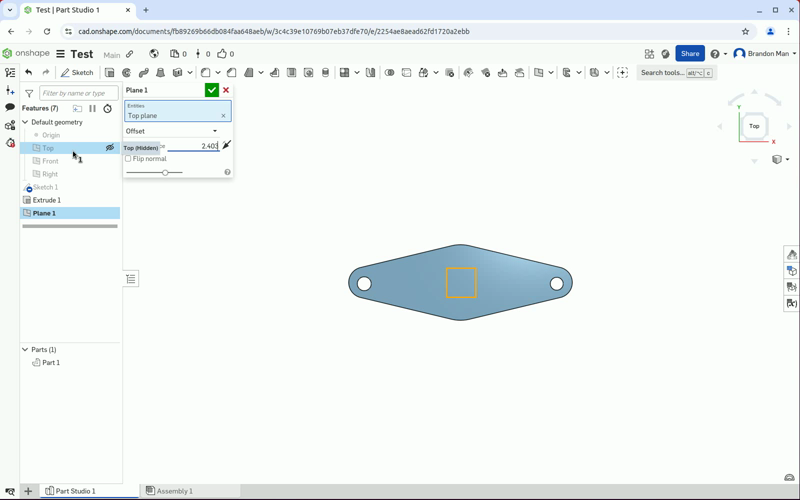
key(enter, 2)
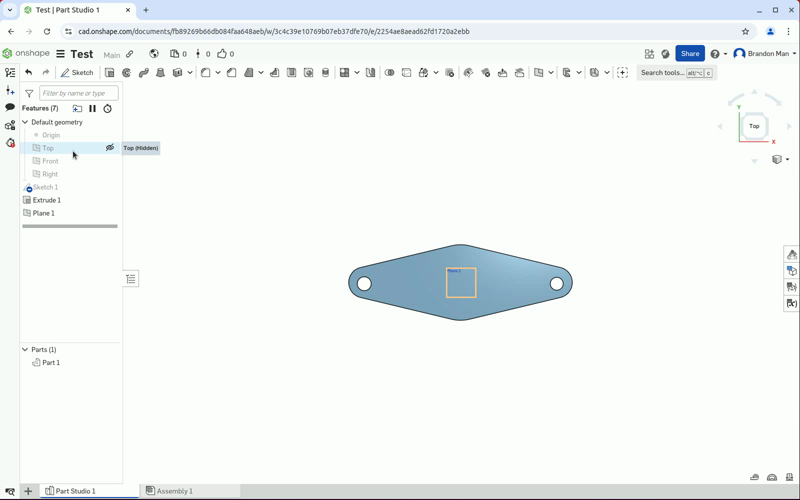
key(shift+s)
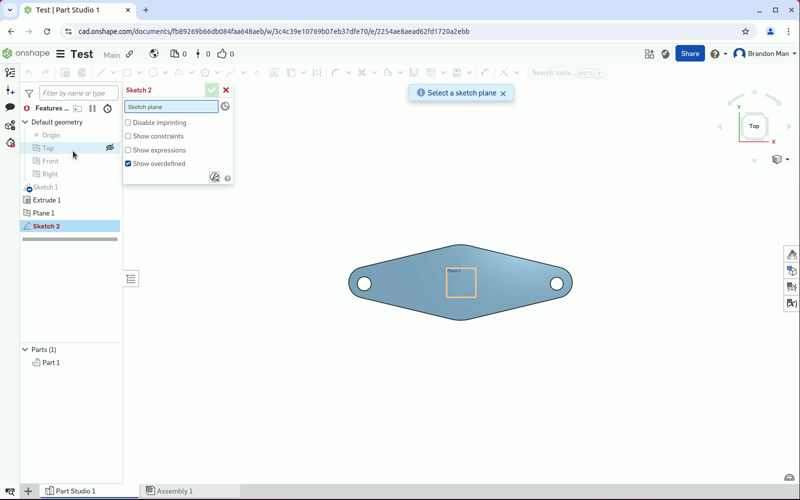
mouse_move(73, 215)
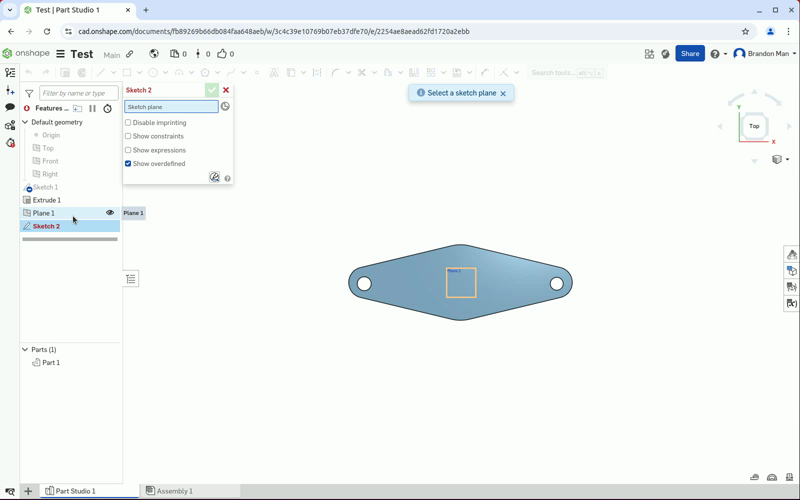
click(73, 215)
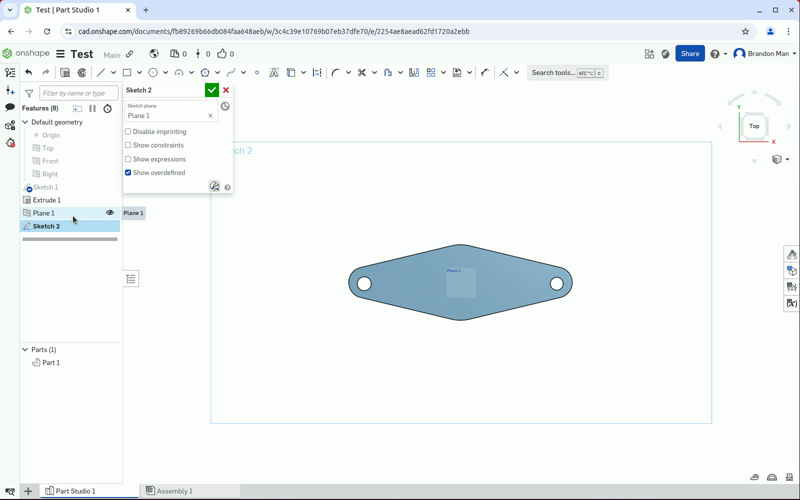
mouse_move(73, 352)
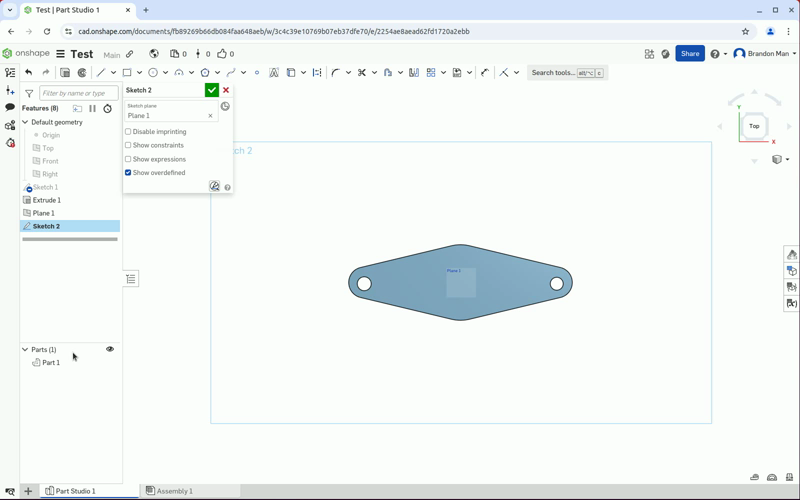
key(y)
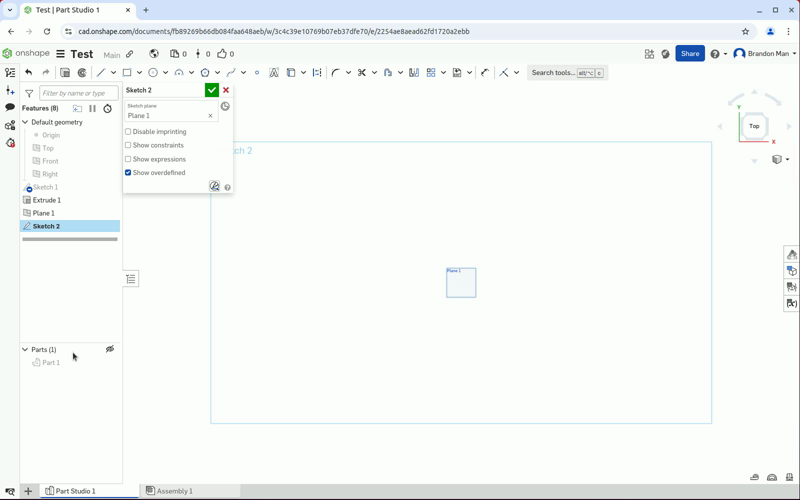
key(l)
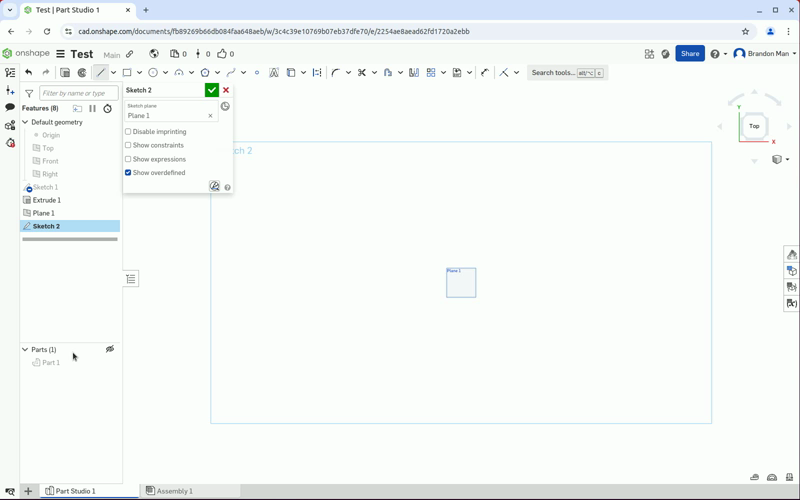
key_down(shift)
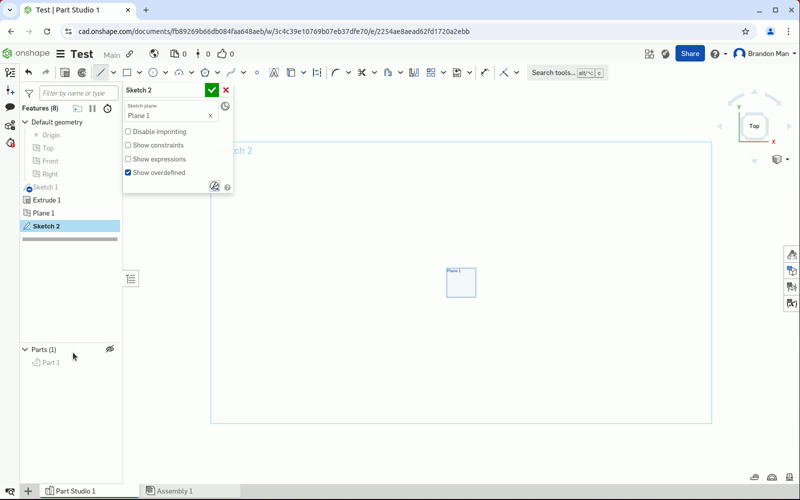
mouse_move(427, 313)
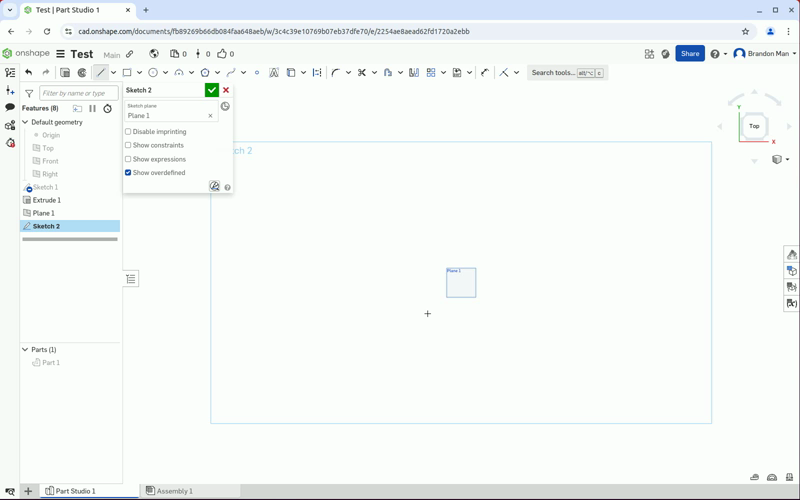
click(427, 313)
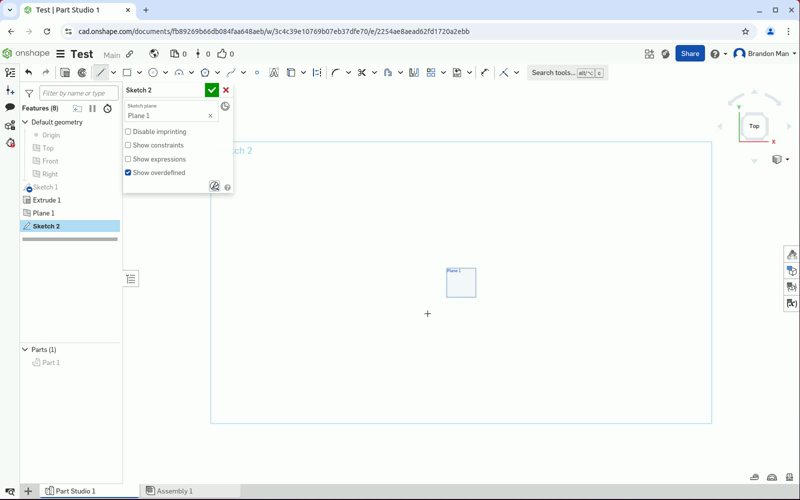
key_up(shift)
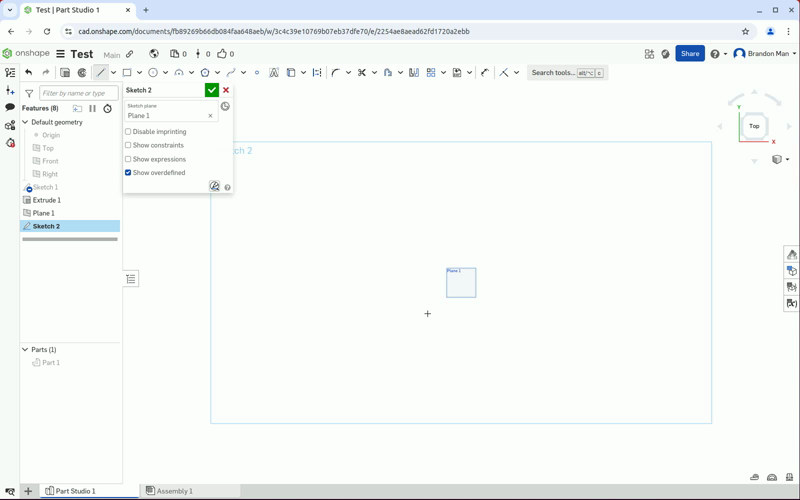
key_down(shift)
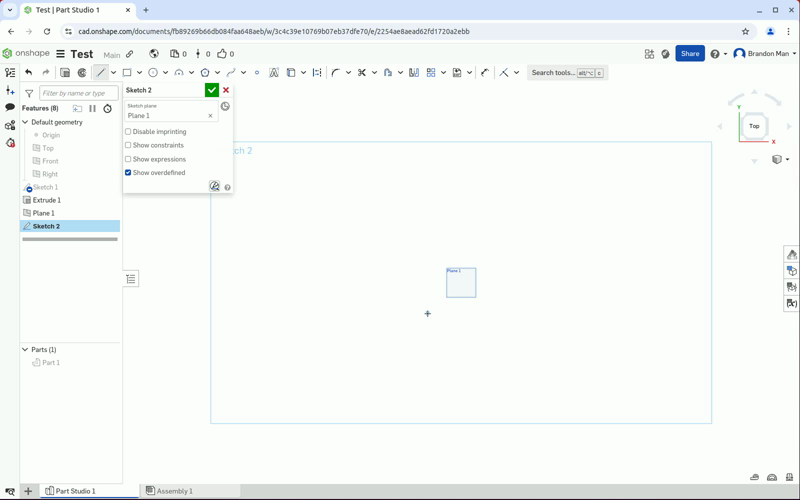
mouse_move(457, 313)
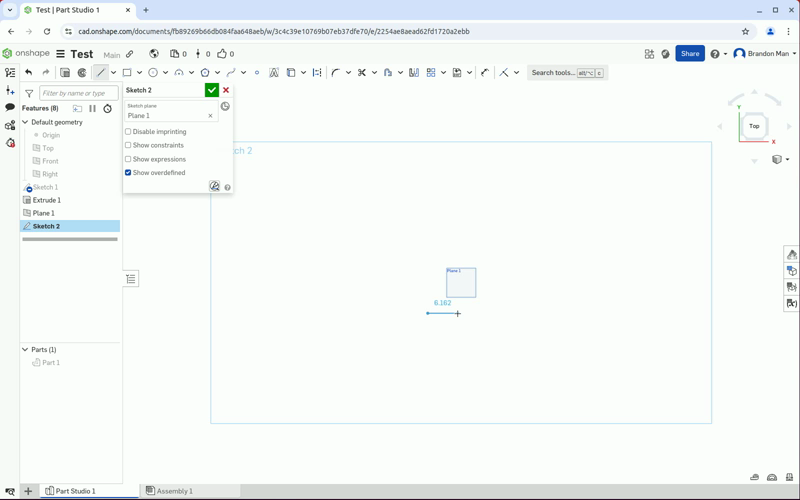
mouse_move(452, 319)
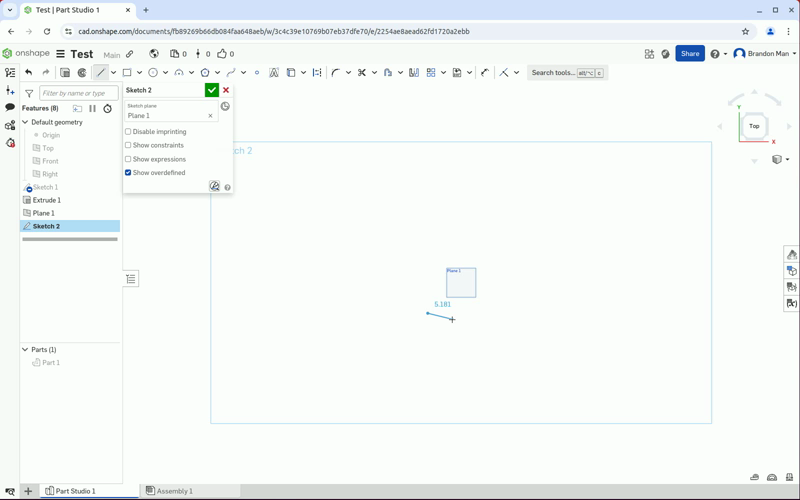
click(452, 319)
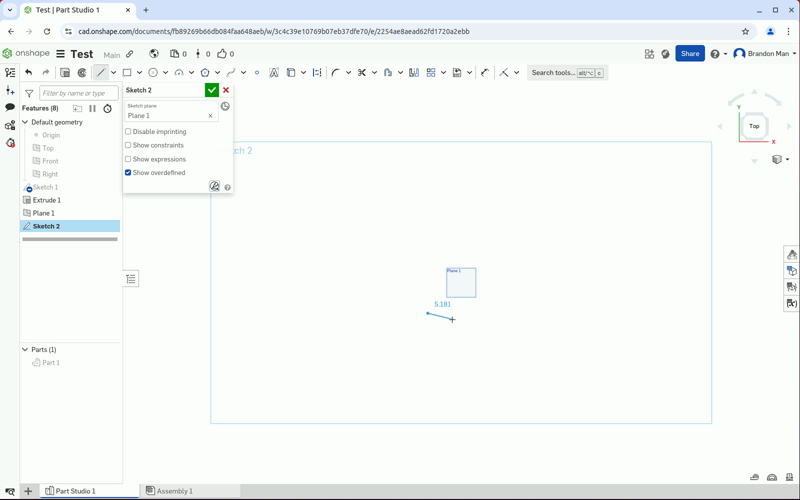
key_up(shift)
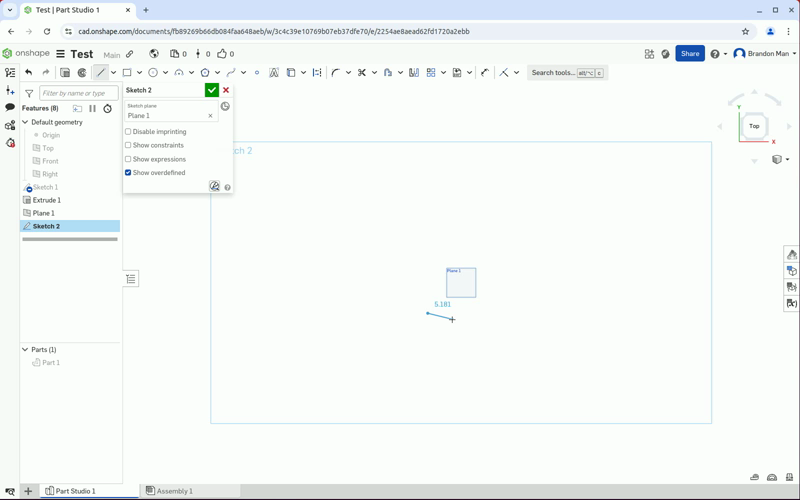
key(esc)
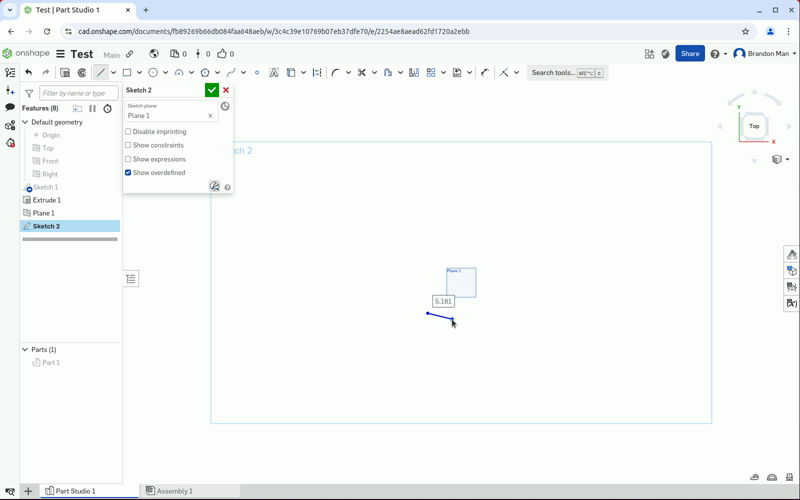
key(a)
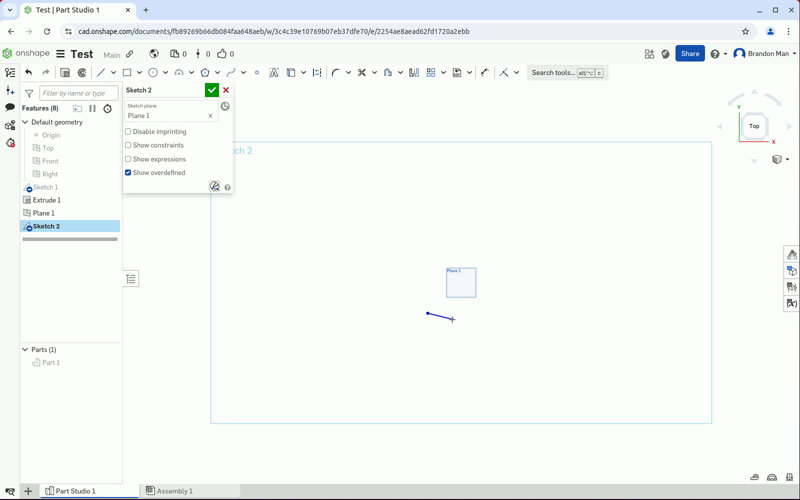
mouse_move(452, 319)
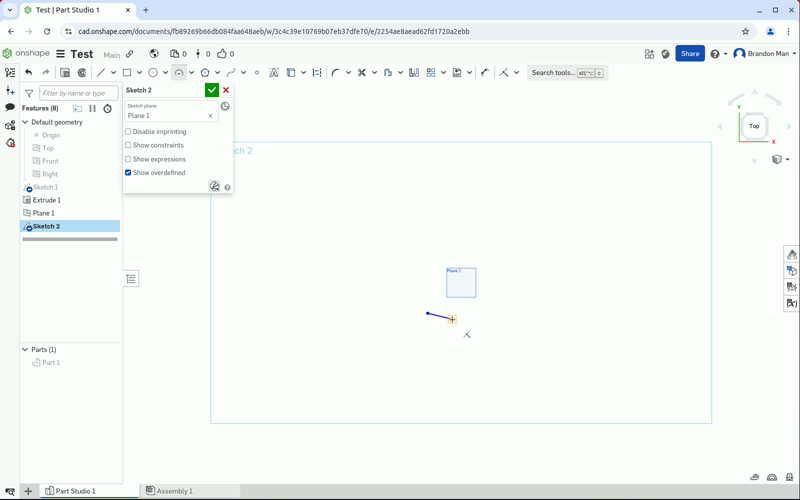
click(452, 319)
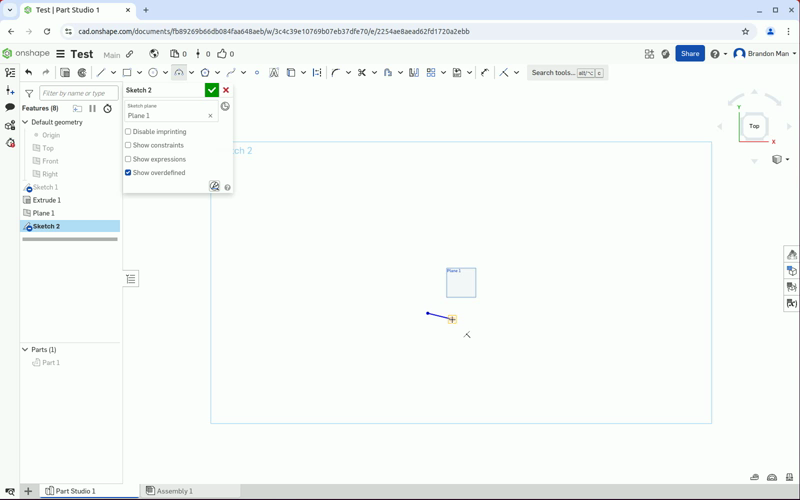
key_down(shift)
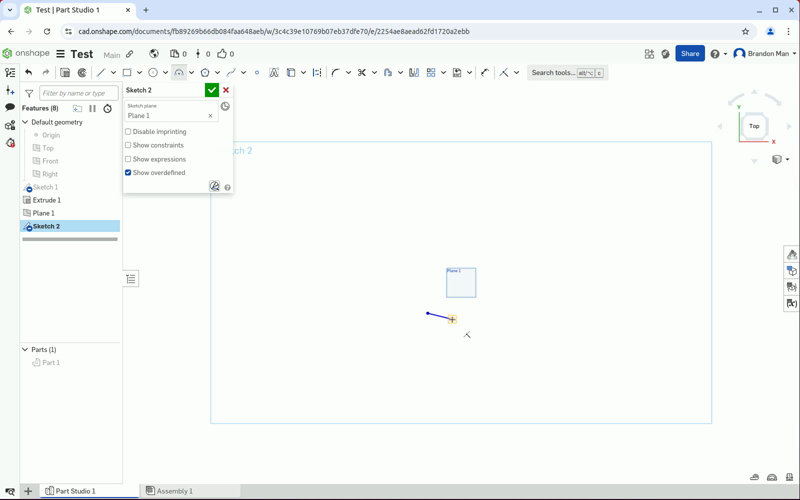
mouse_move(469, 319)
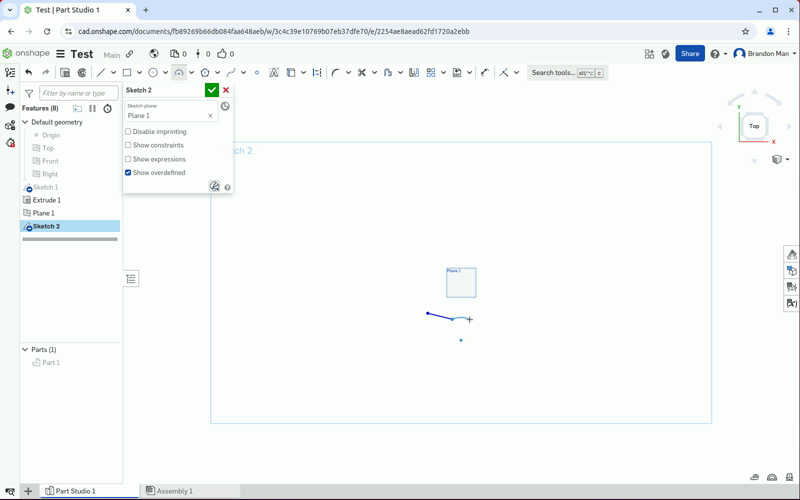
click(469, 319)
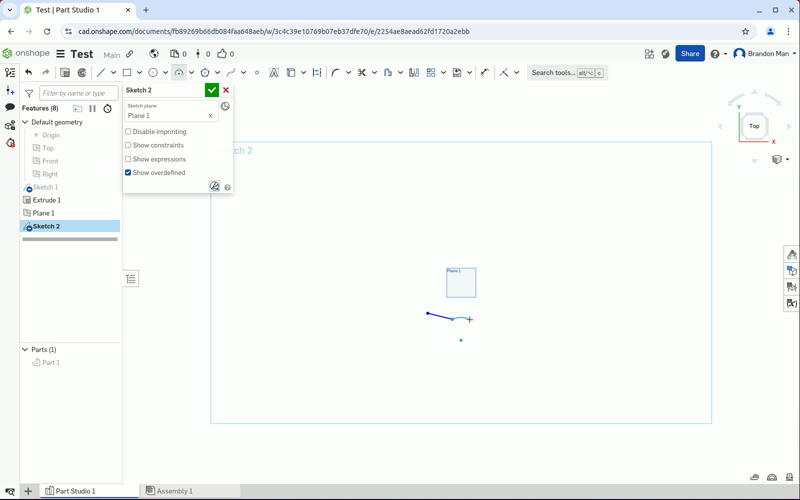
mouse_move(461, 320)
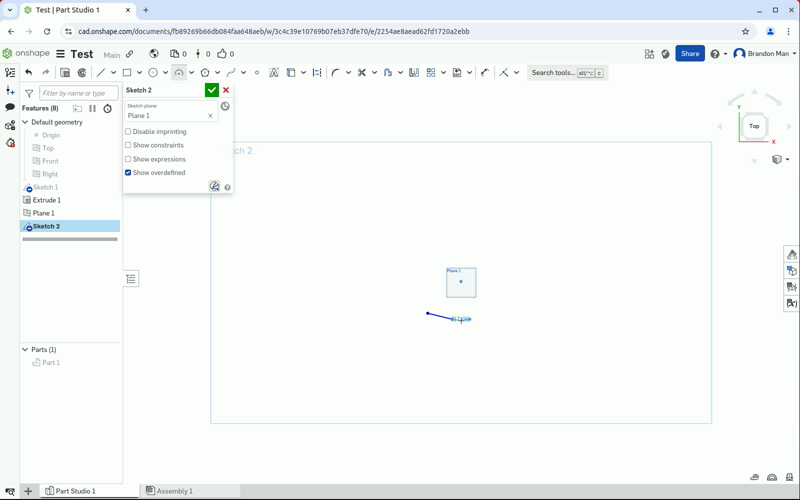
click(461, 320)
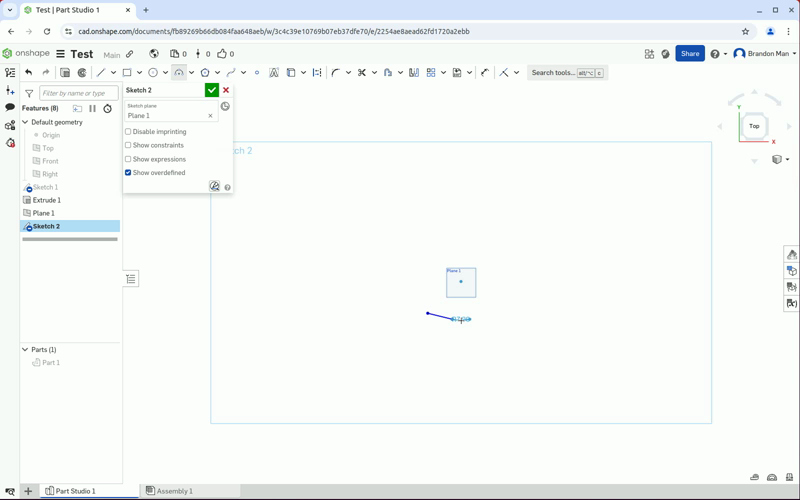
key_up(shift)
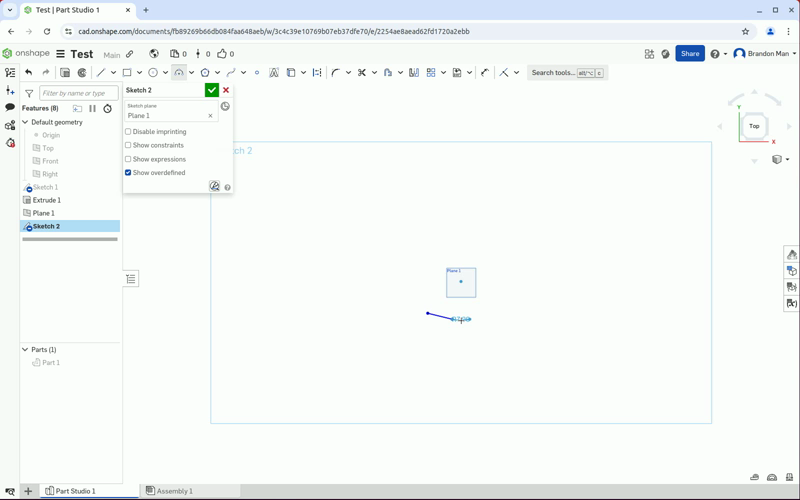
key(esc)
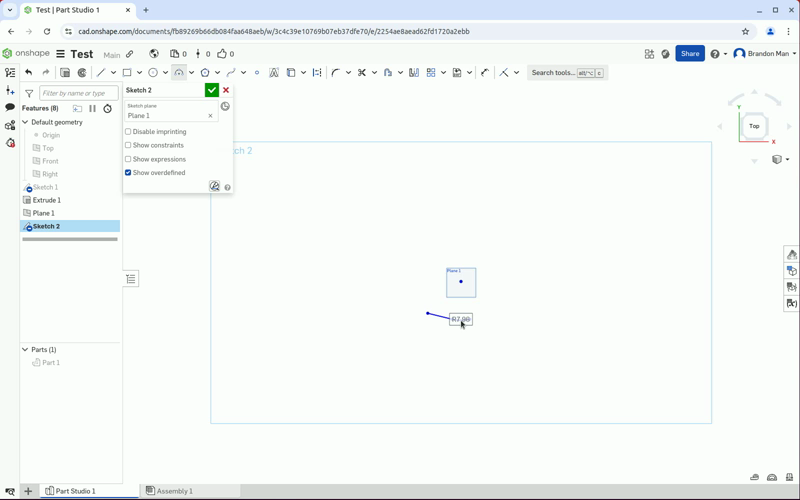
key(l)
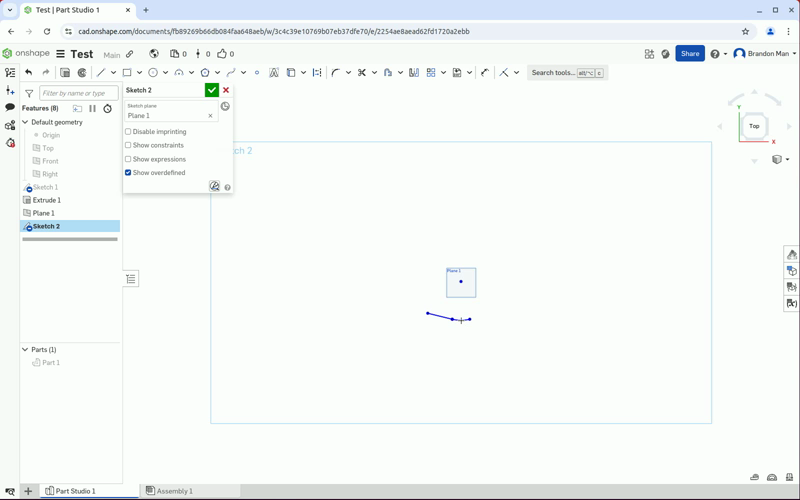
mouse_move(469, 319)
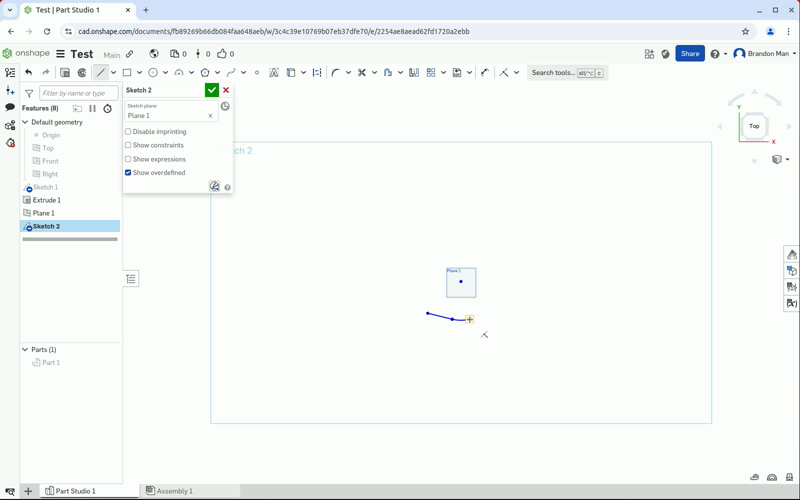
click(469, 319)
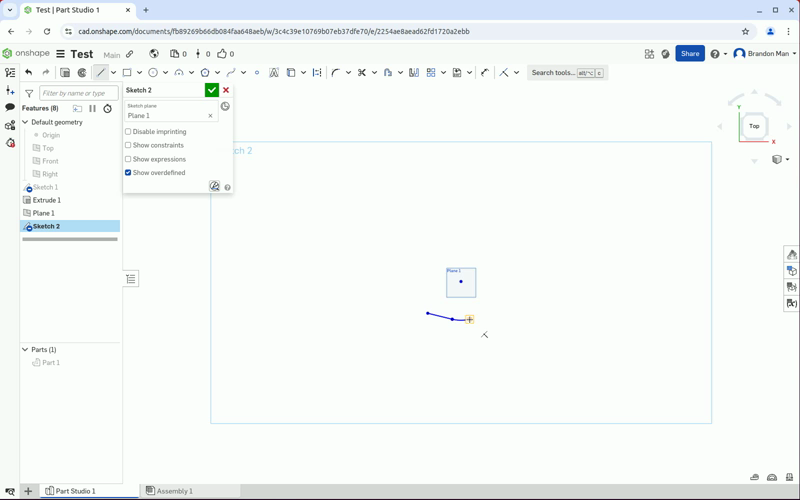
key_down(shift)
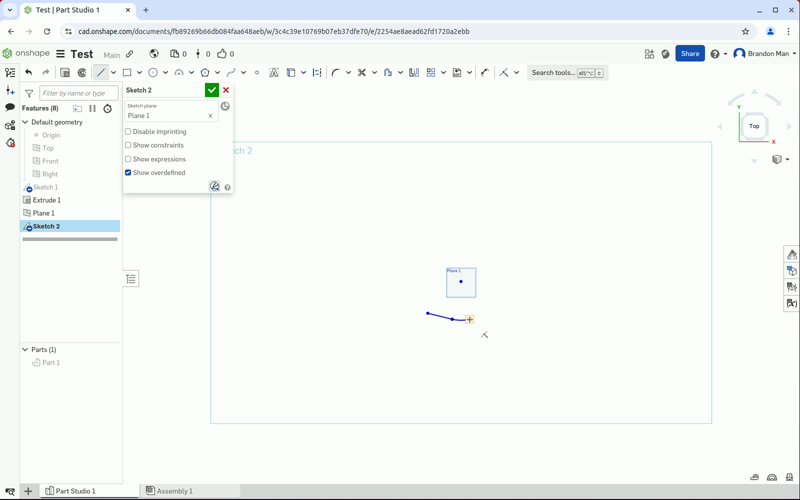
mouse_move(499, 319)
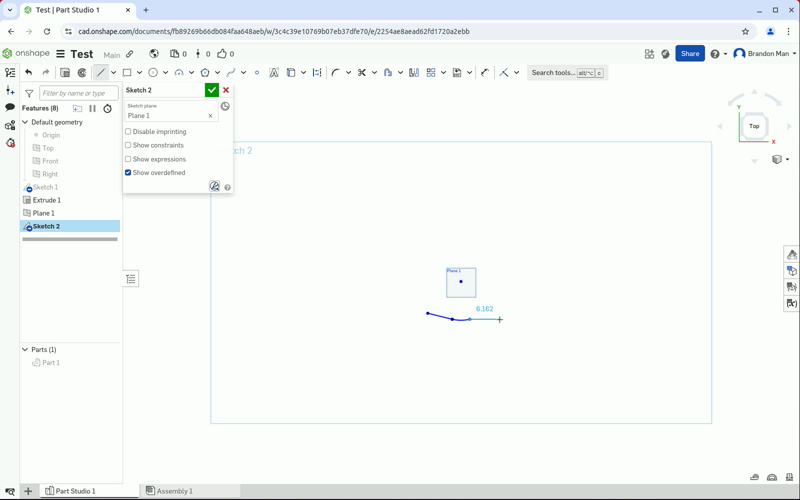
mouse_move(493, 313)
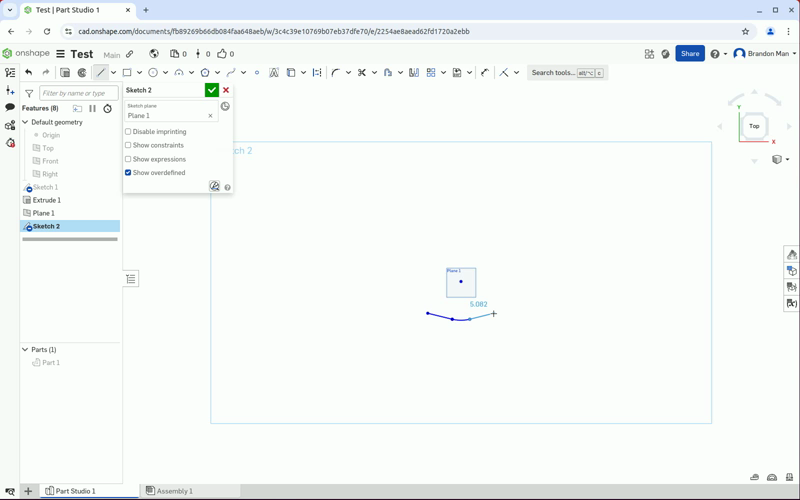
click(493, 313)
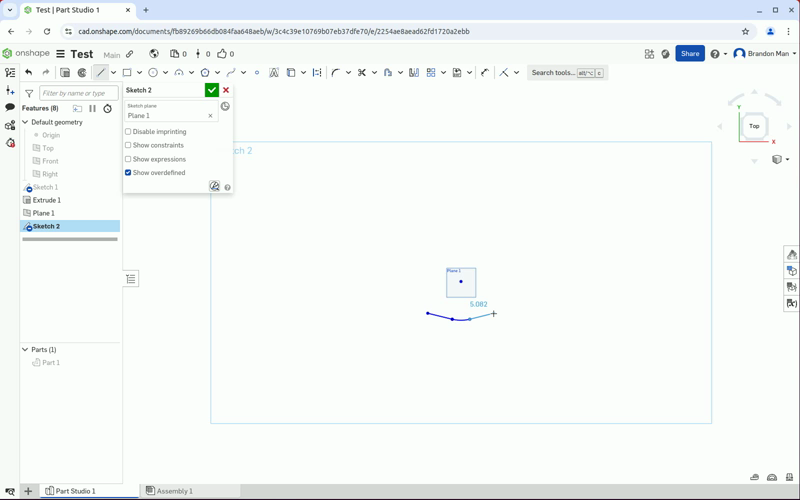
key_up(shift)
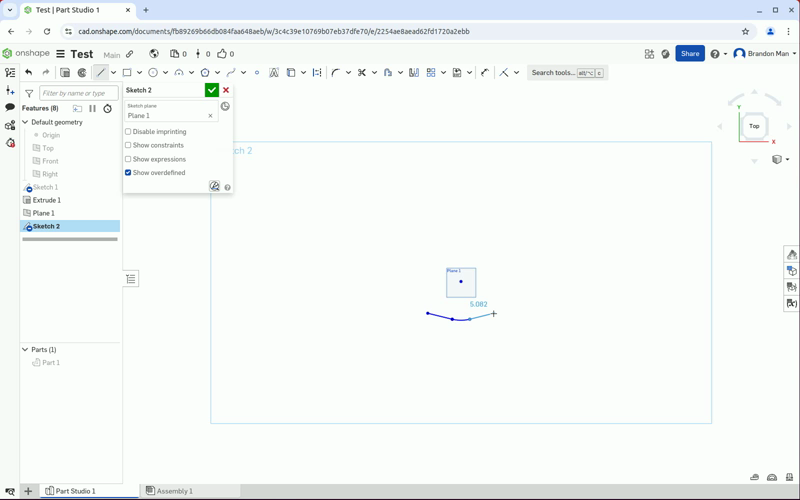
key(esc)
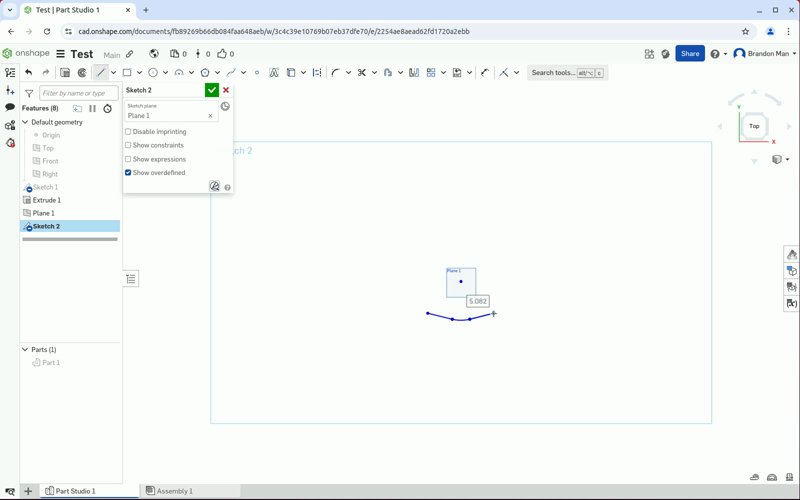
key(a)
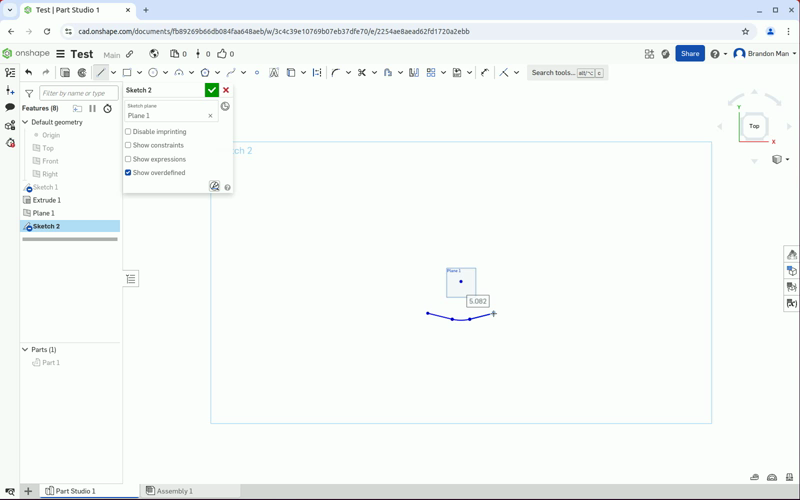
mouse_move(493, 313)
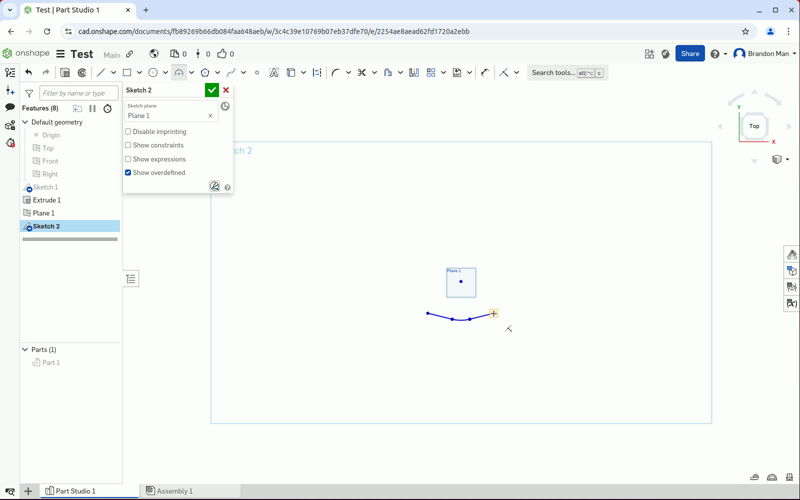
click(493, 313)
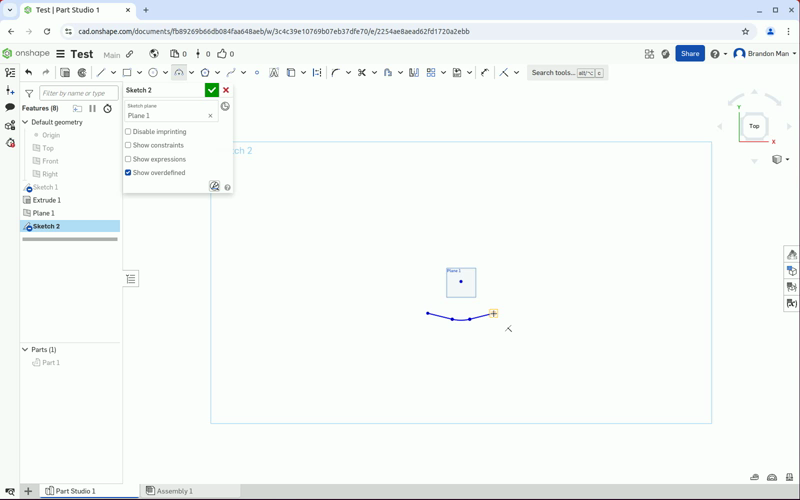
key_down(shift)
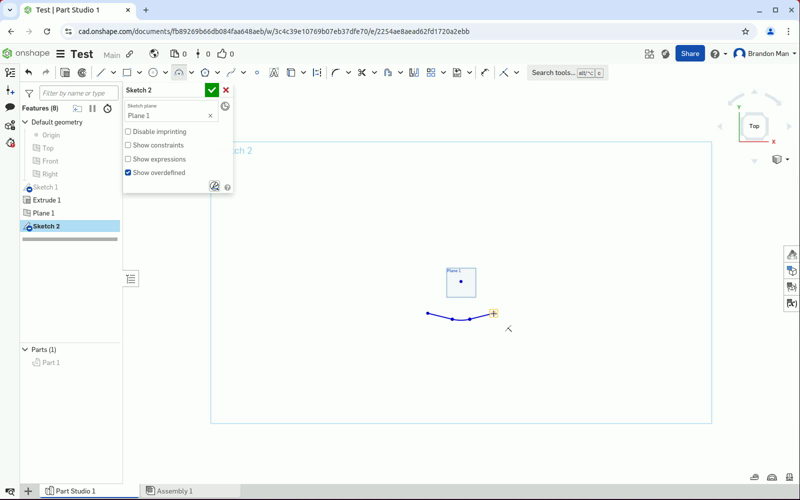
mouse_move(493, 252)
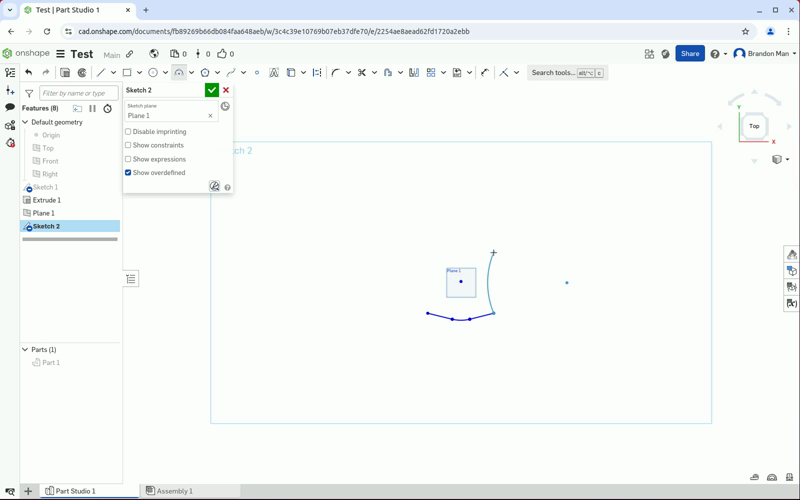
click(493, 252)
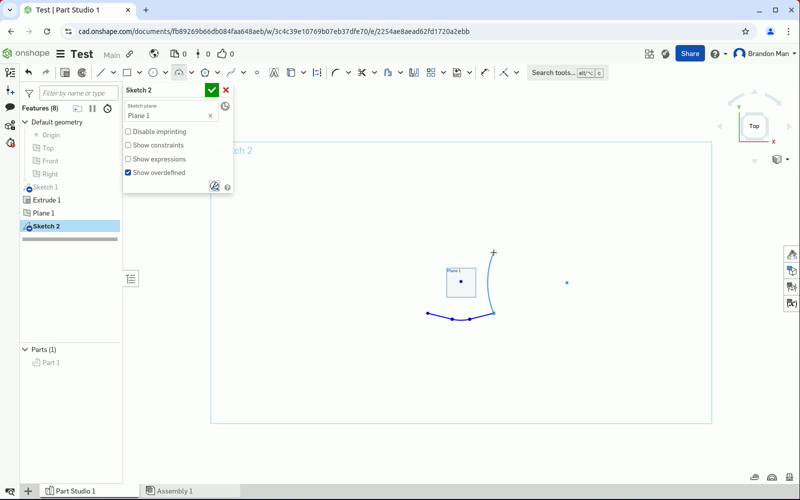
mouse_move(505, 282)
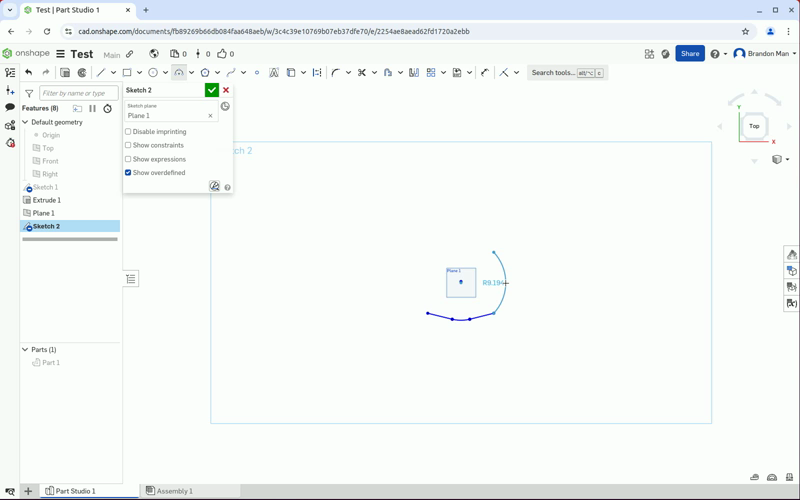
click(505, 282)
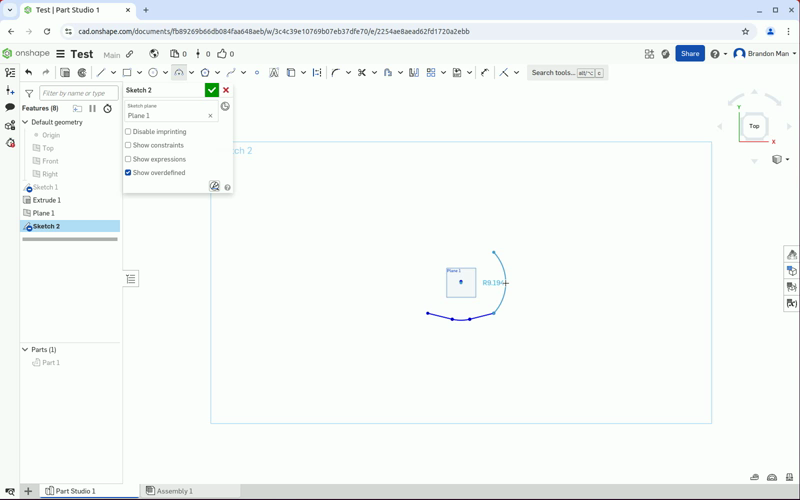
key_up(shift)
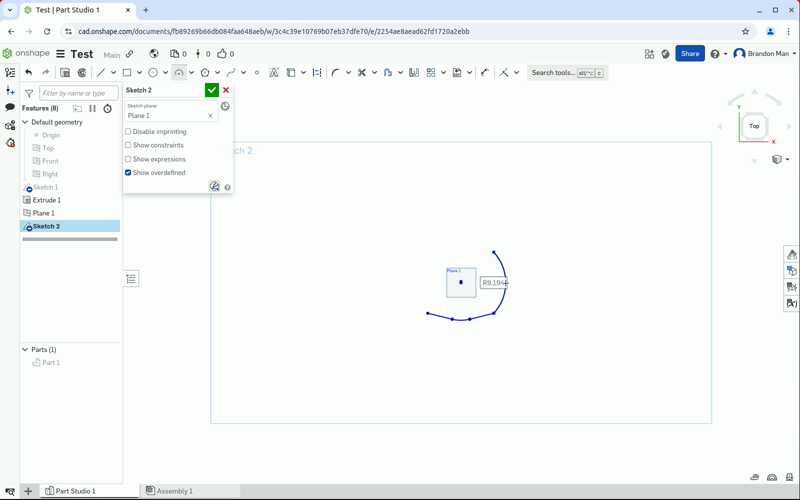
key(esc)
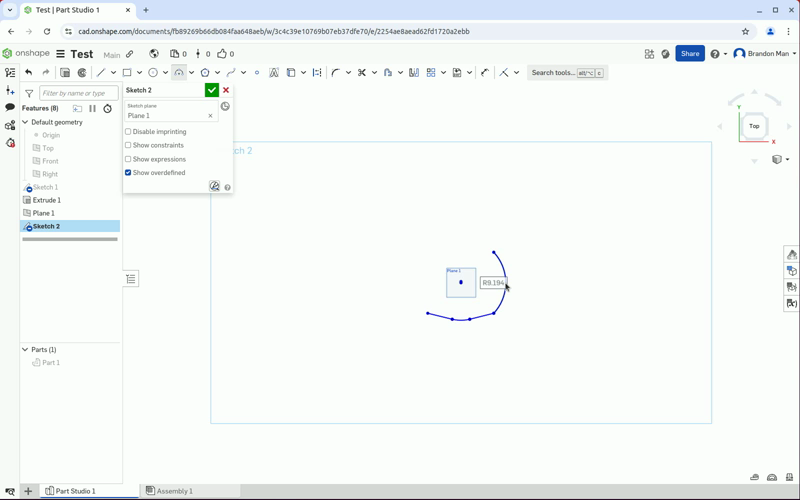
key(l)
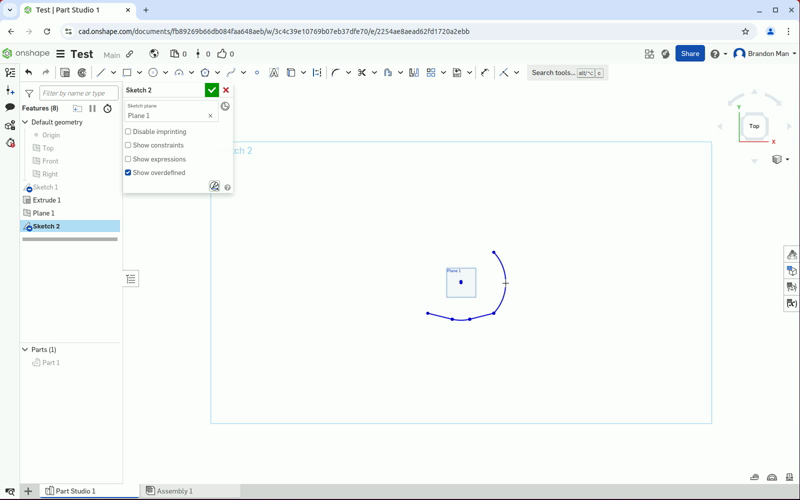
mouse_move(493, 252)
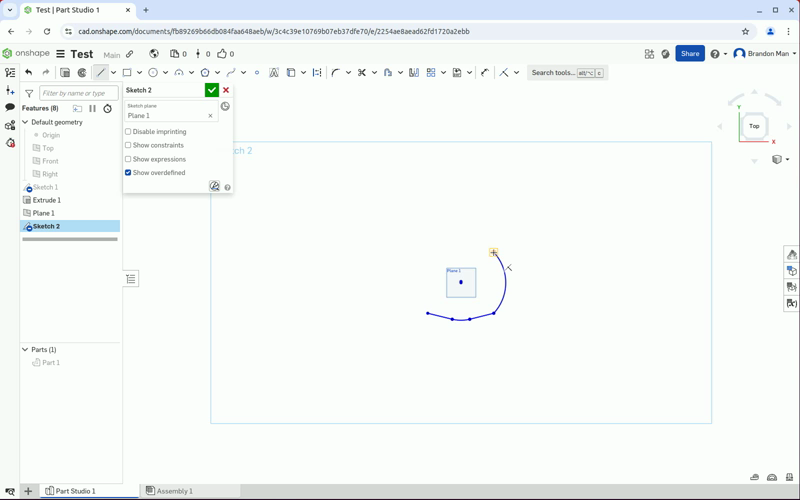
click(493, 252)
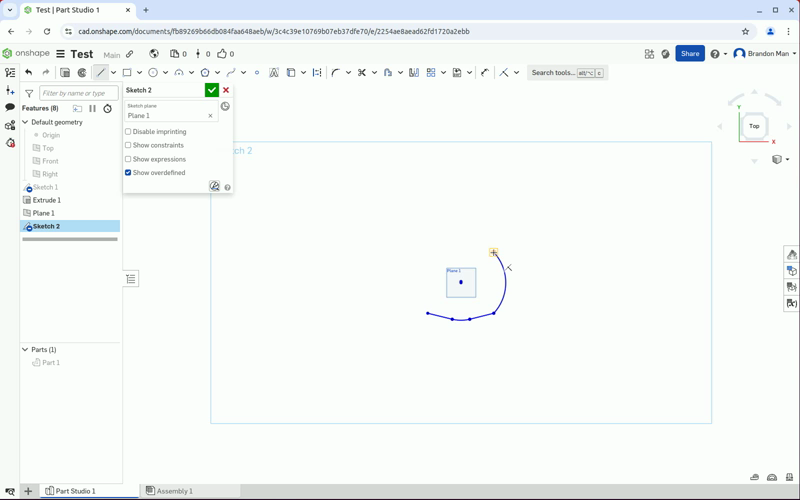
key_down(shift)
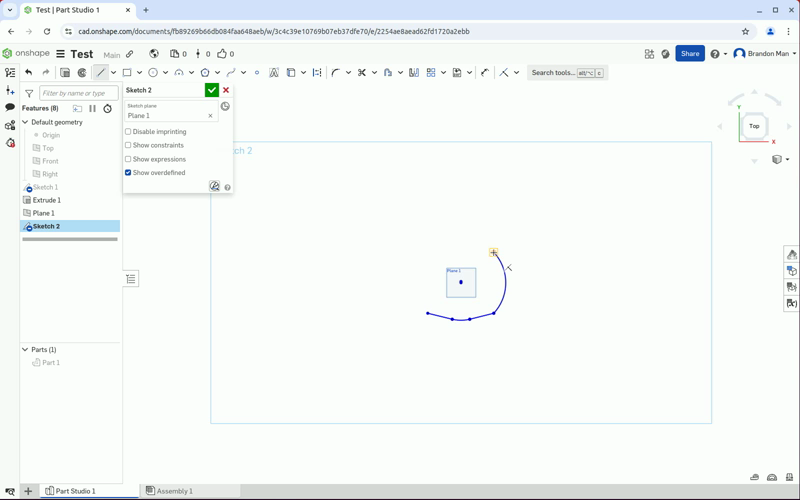
mouse_move(523, 252)
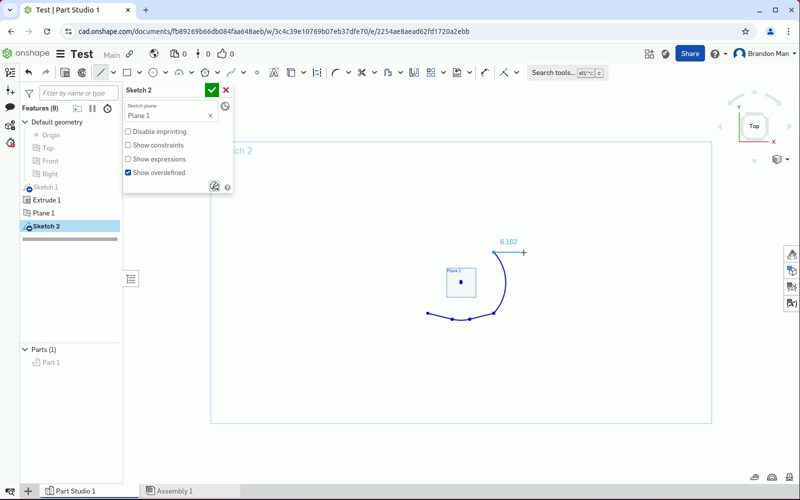
mouse_move(469, 246)
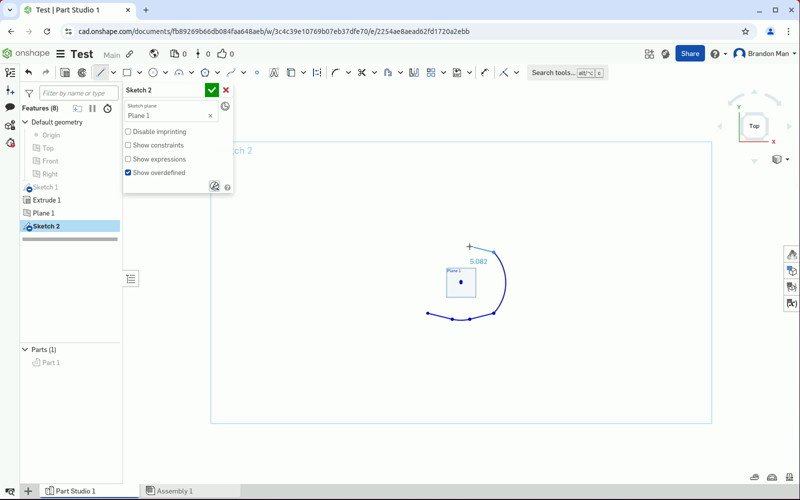
click(469, 246)
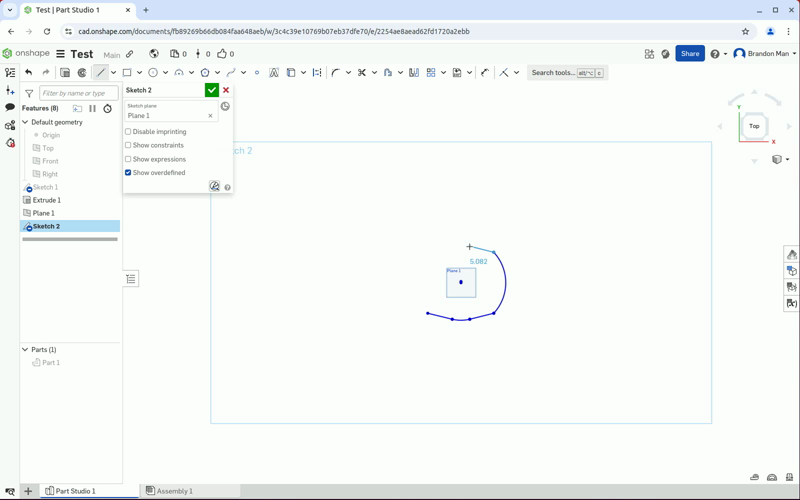
key_up(shift)
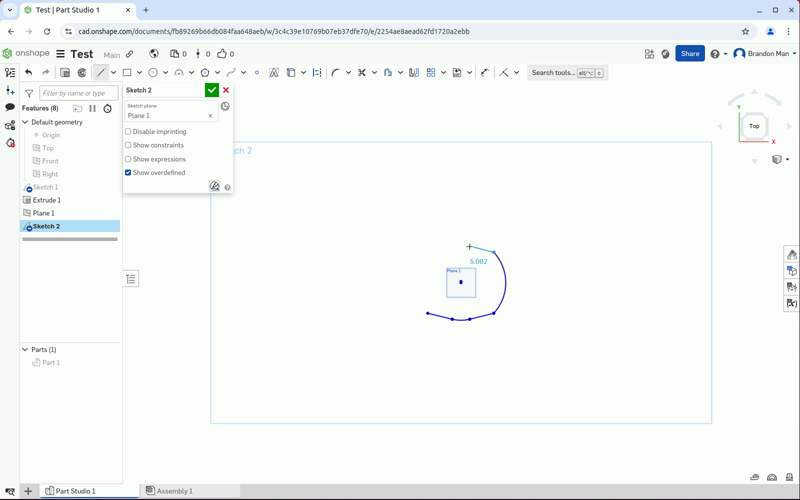
key(esc)
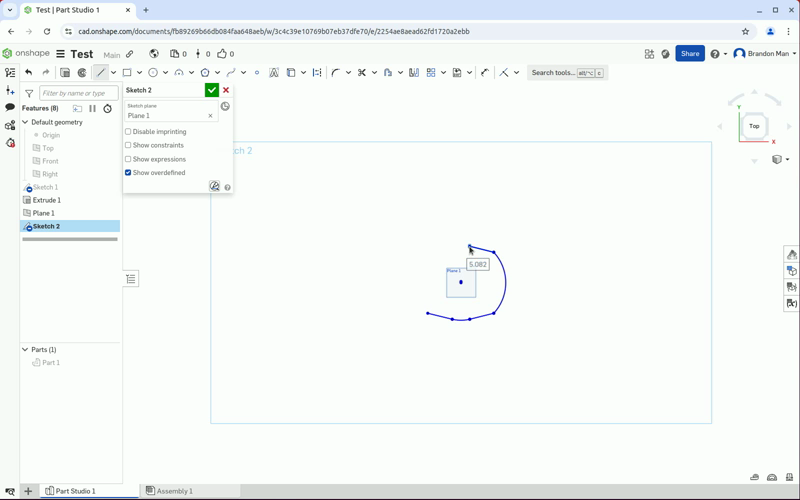
key(a)
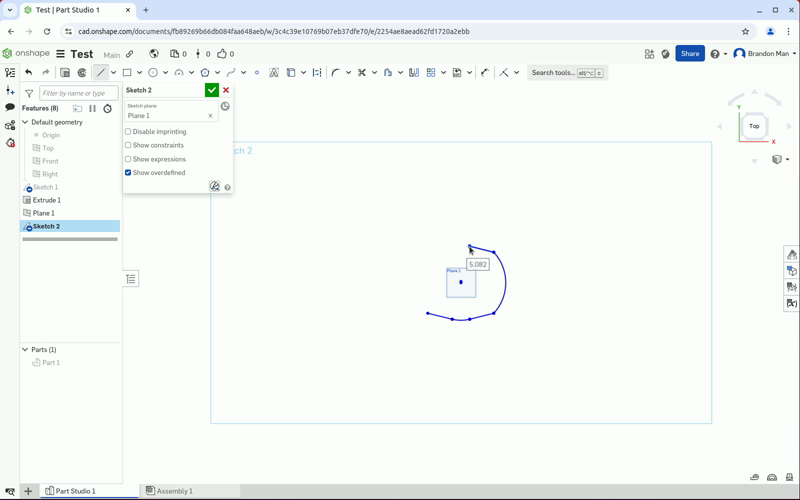
mouse_move(469, 246)
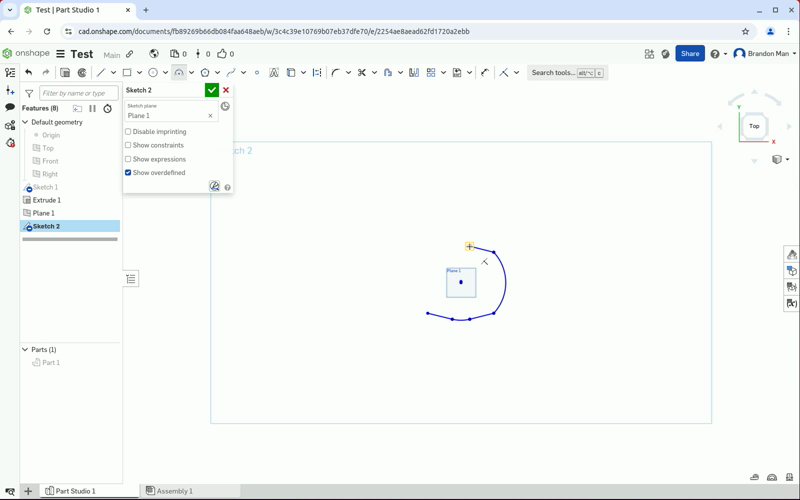
click(469, 246)
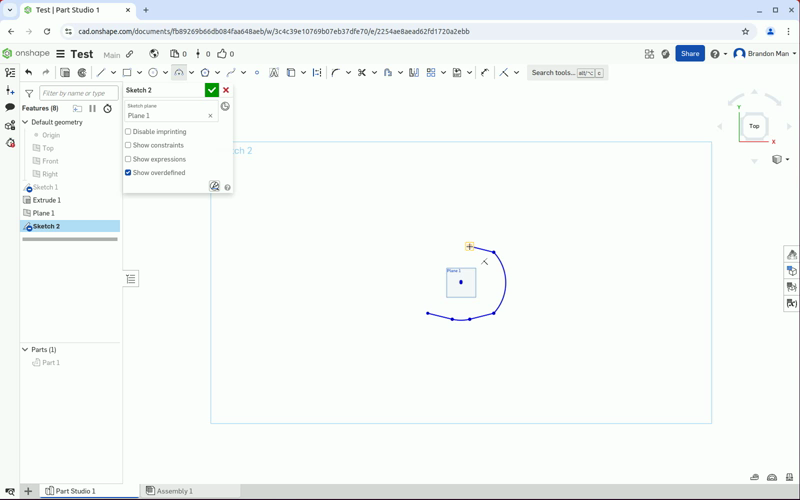
key_down(shift)
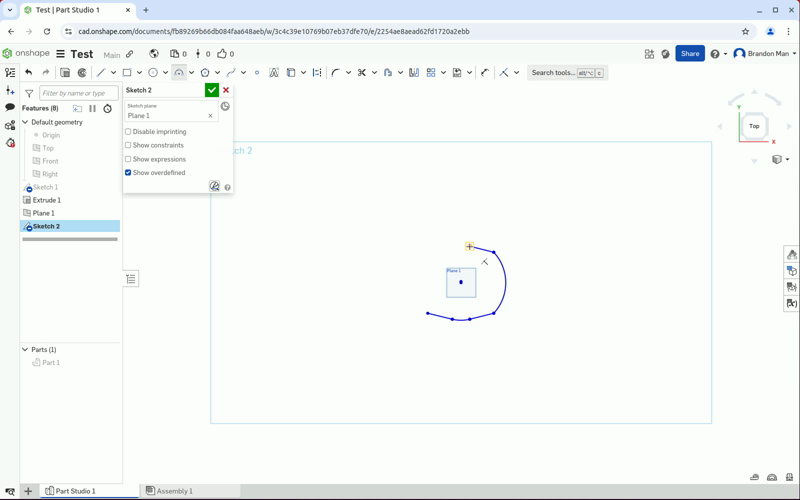
mouse_move(452, 246)
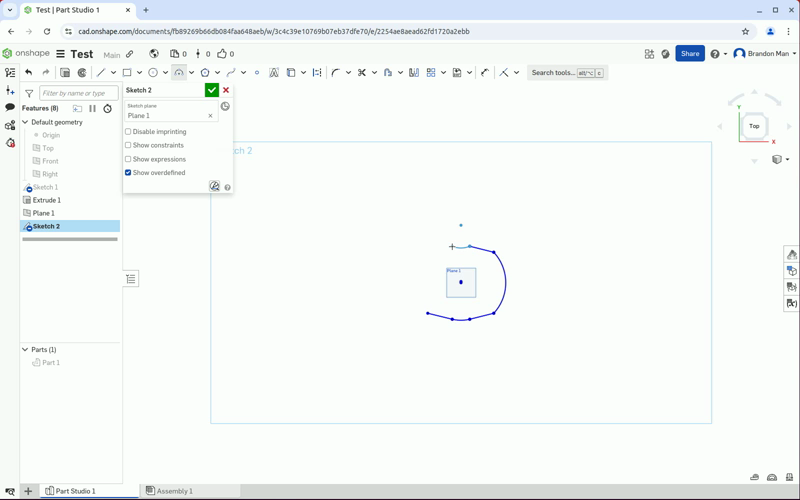
click(452, 246)
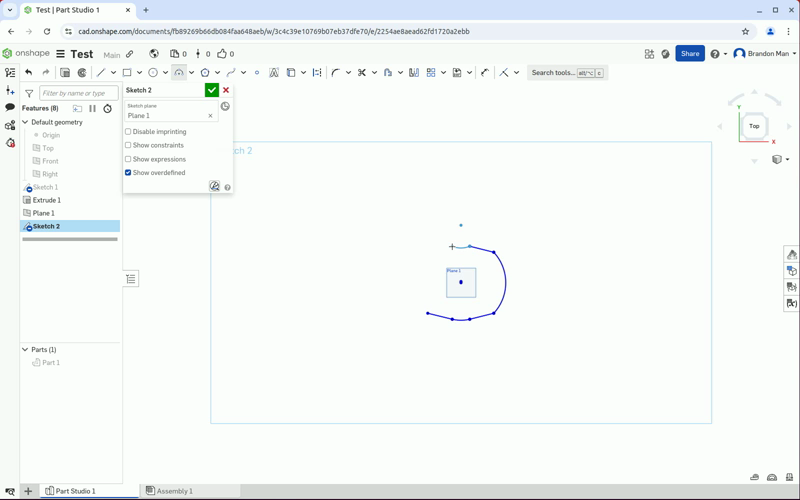
mouse_move(461, 245)
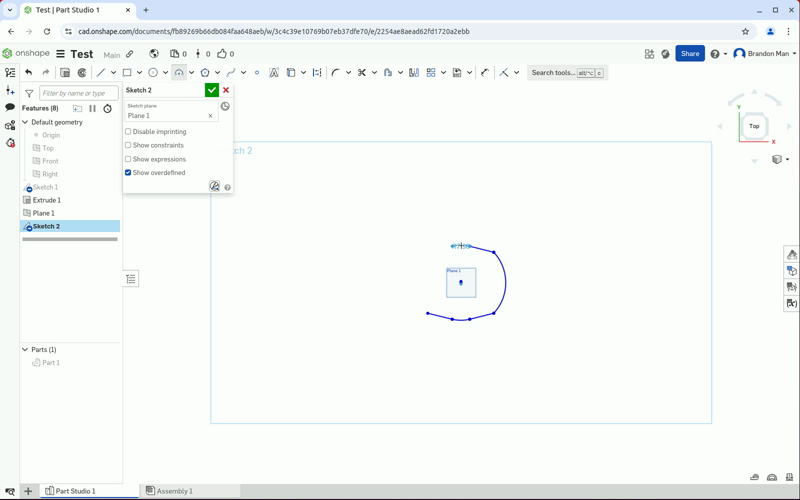
click(461, 245)
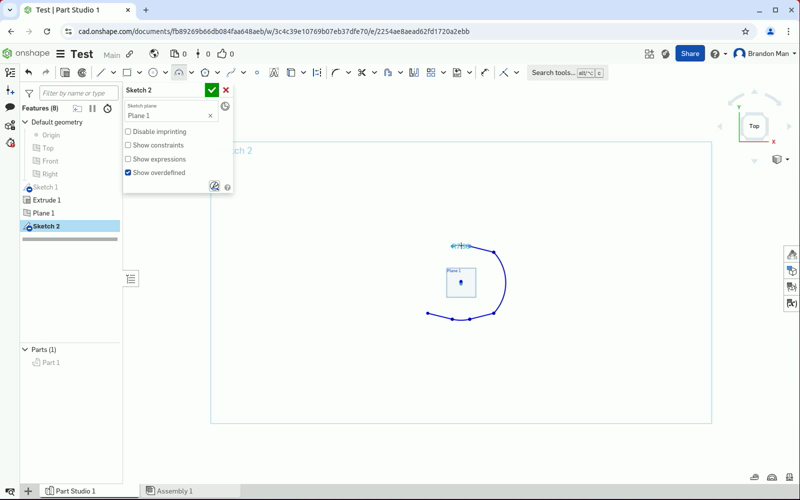
key_up(shift)
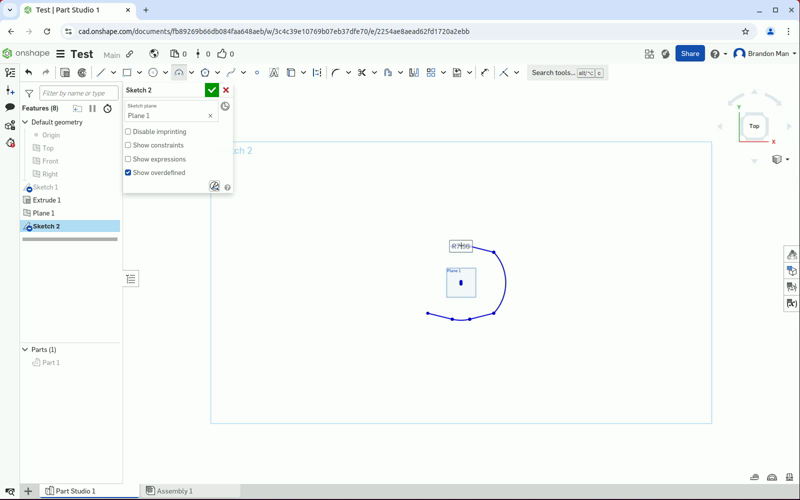
key(esc)
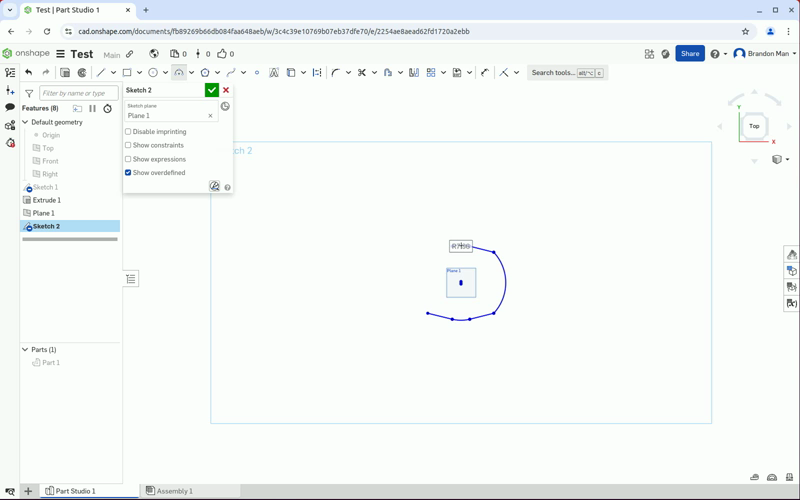
key(l)
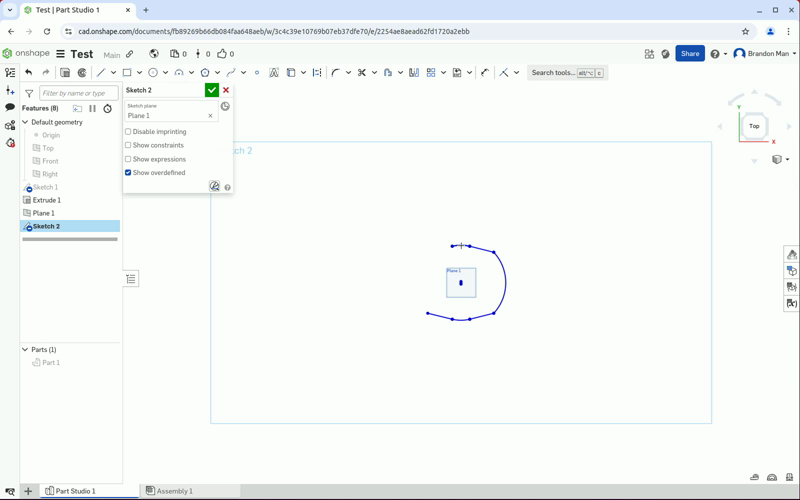
mouse_move(452, 246)
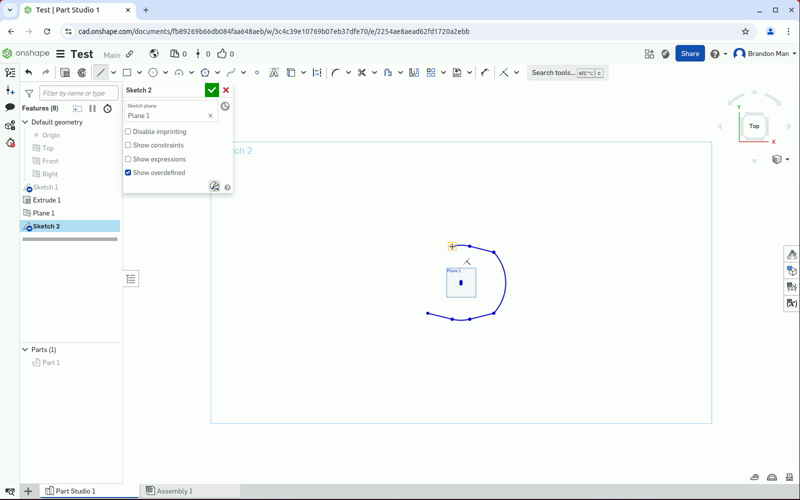
click(452, 246)
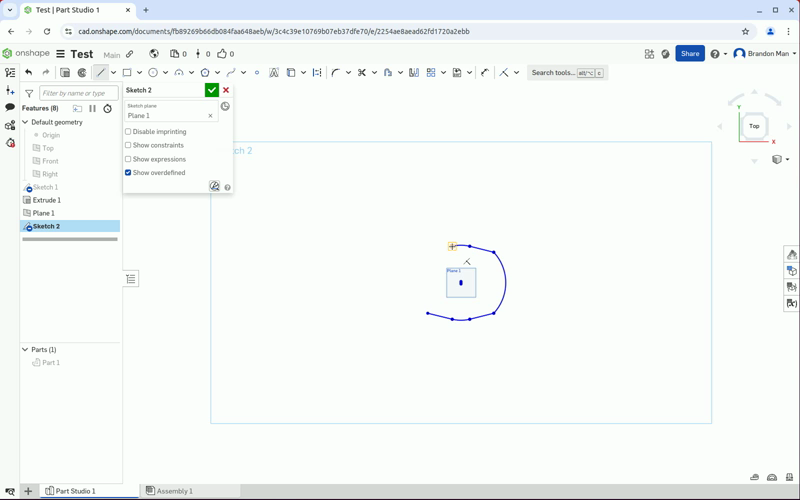
key_down(shift)
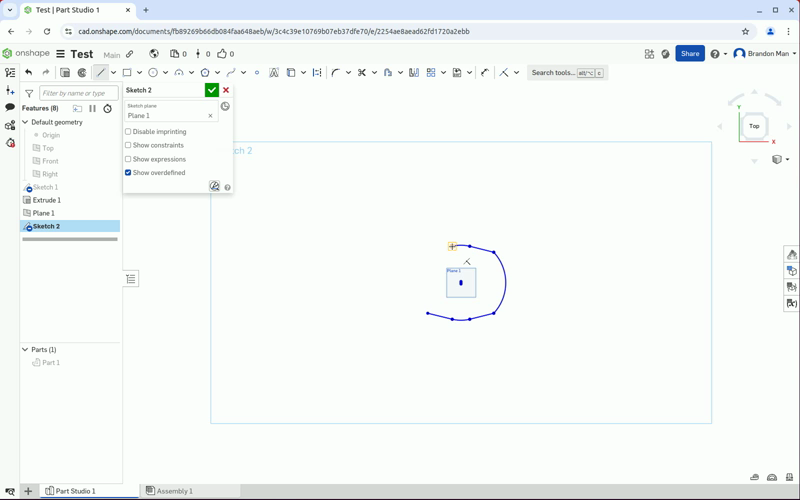
mouse_move(482, 246)
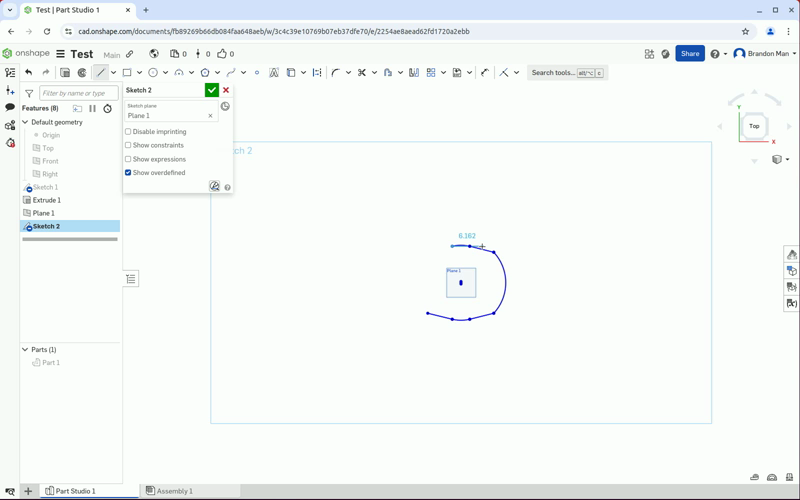
mouse_move(427, 252)
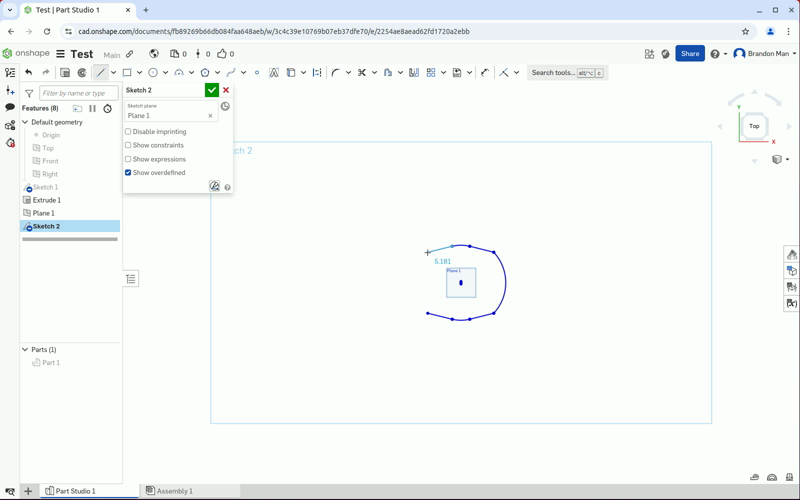
click(427, 252)
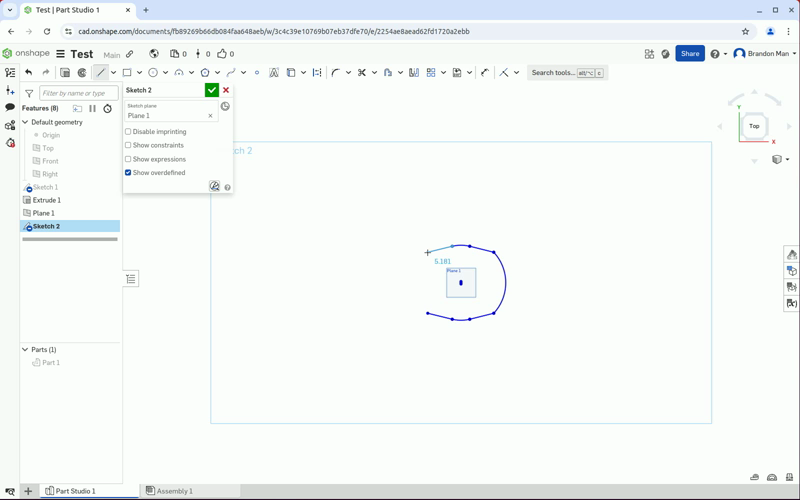
key_up(shift)
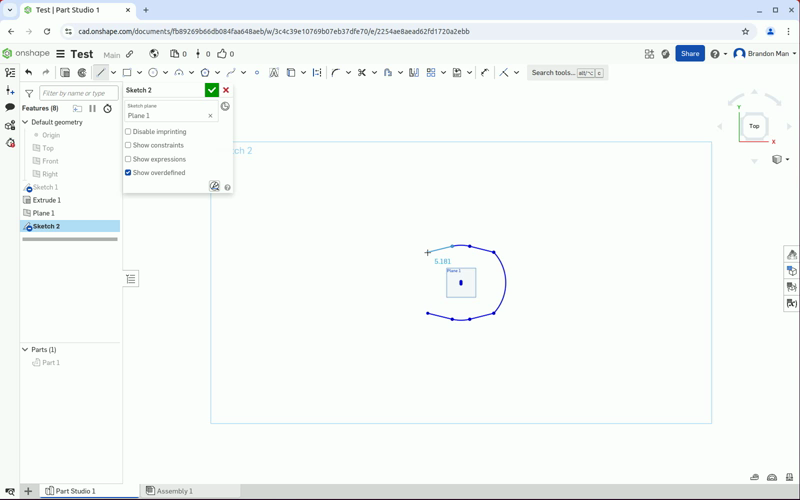
key(esc)
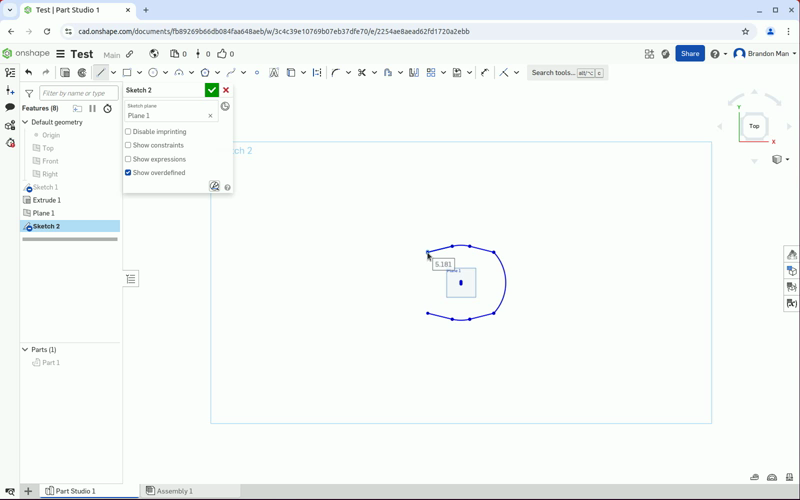
key(a)
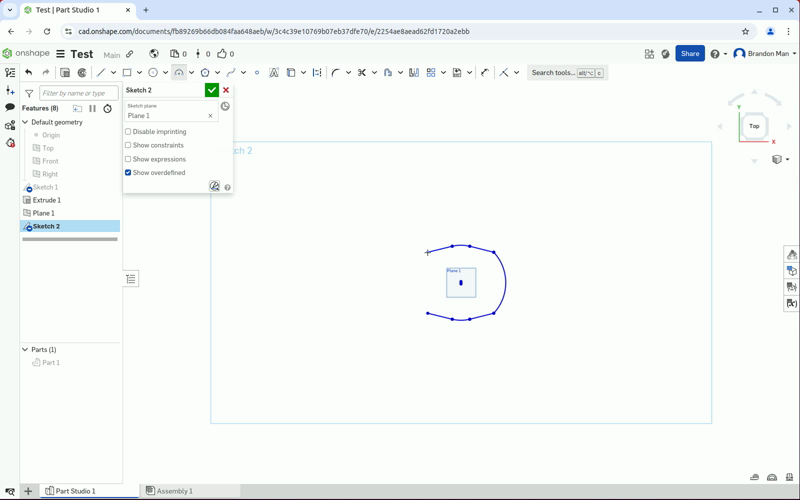
mouse_move(427, 252)
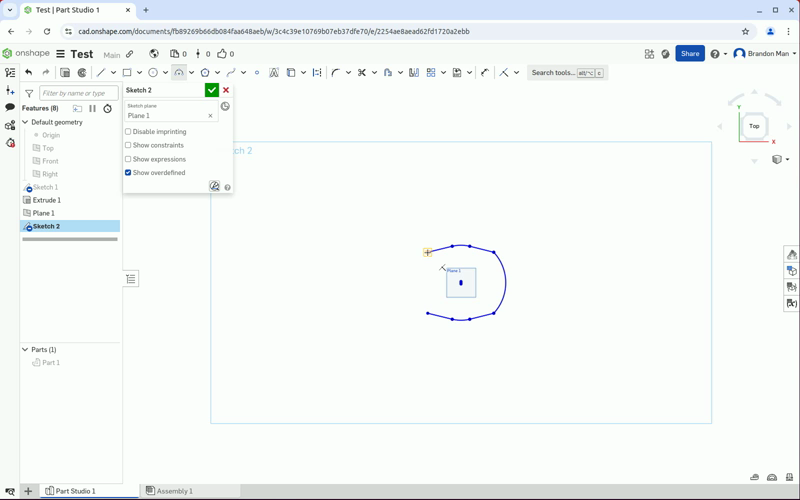
click(427, 252)
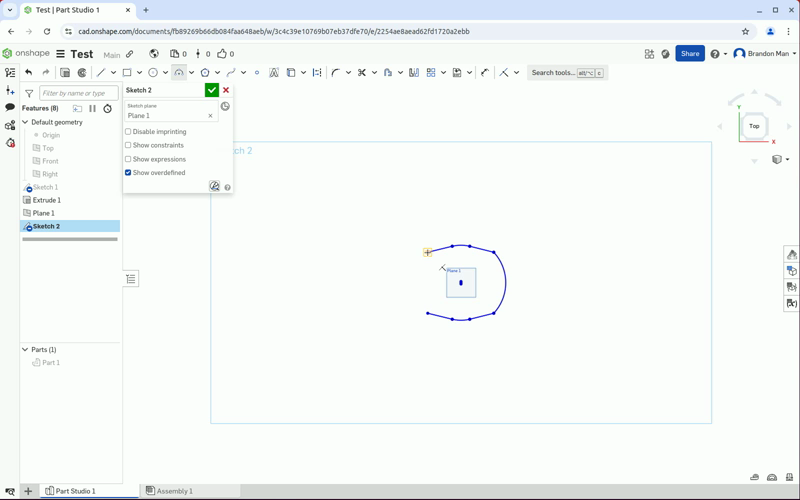
mouse_move(427, 313)
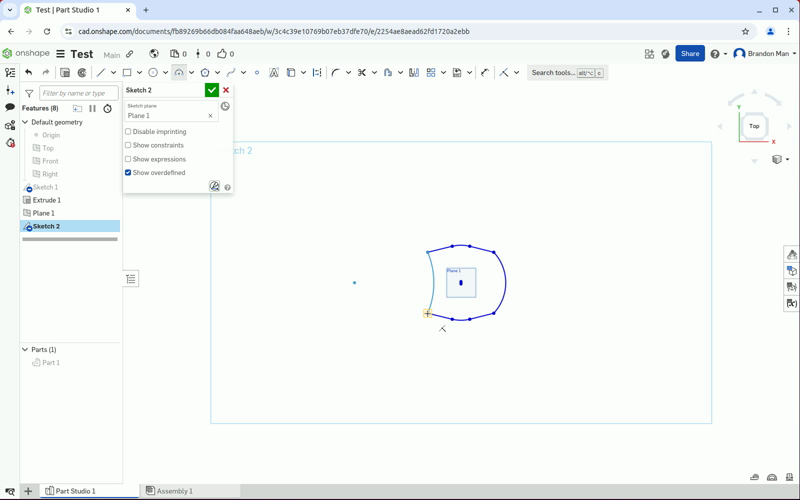
click(427, 313)
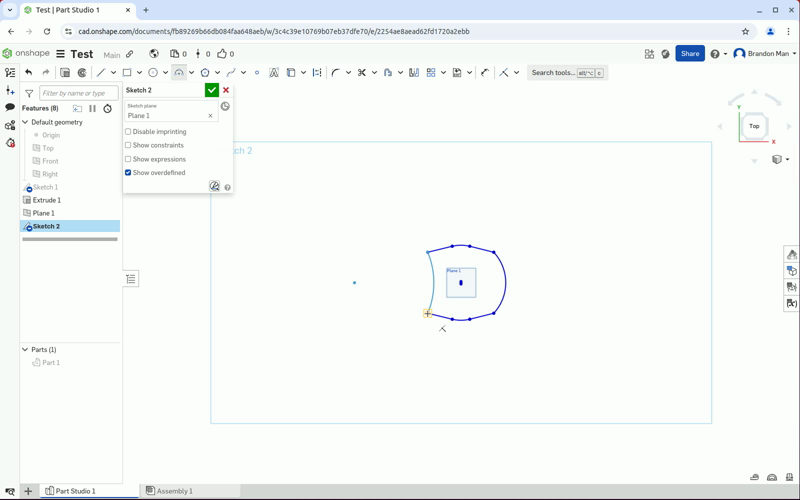
key_down(shift)
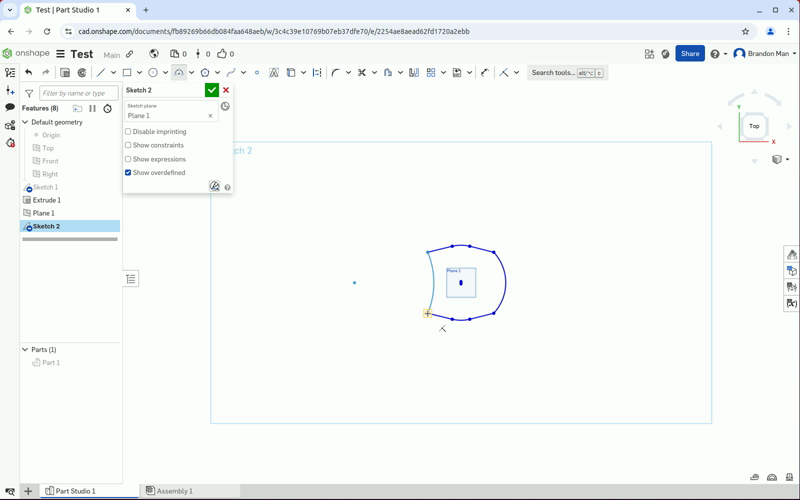
mouse_move(415, 282)
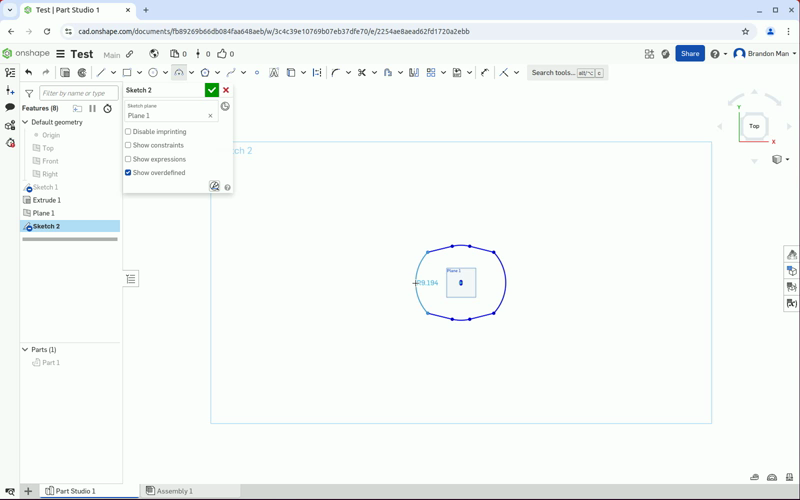
click(415, 282)
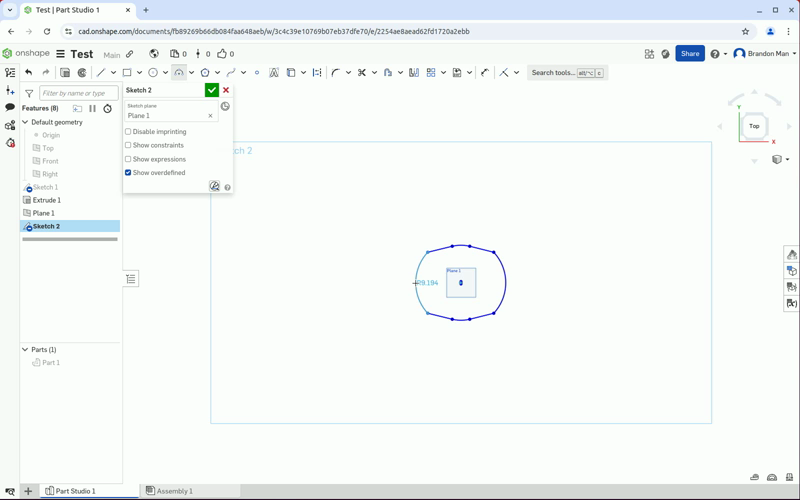
key_up(shift)
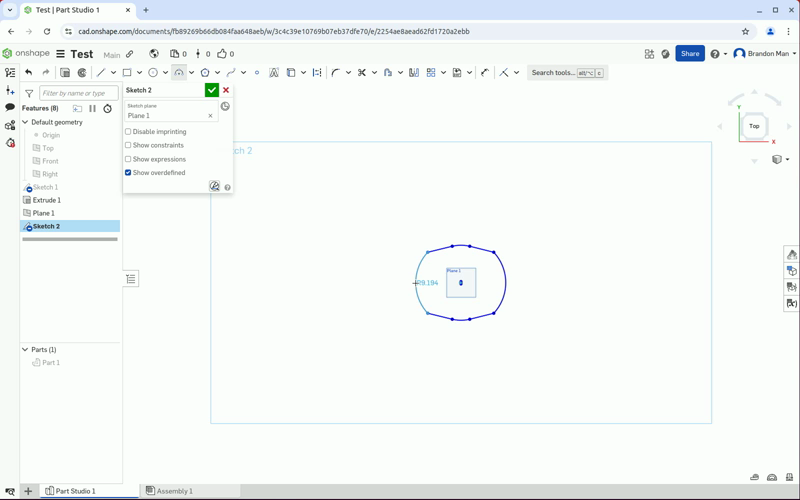
key(esc)
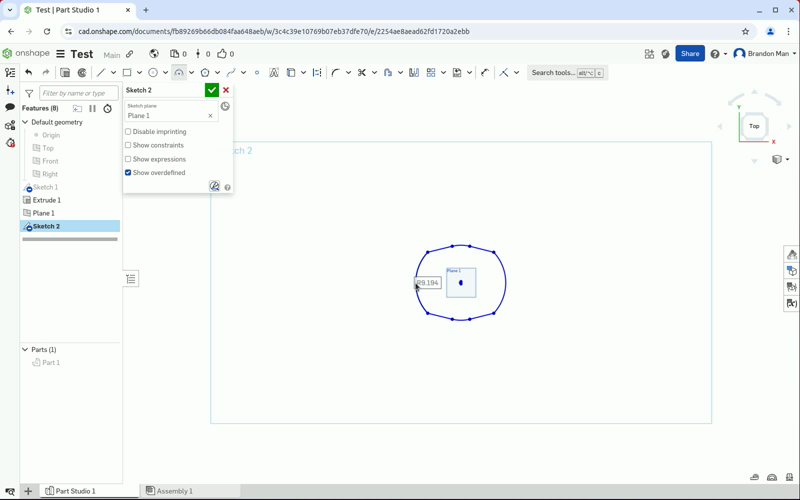
mouse_move(477, 268)
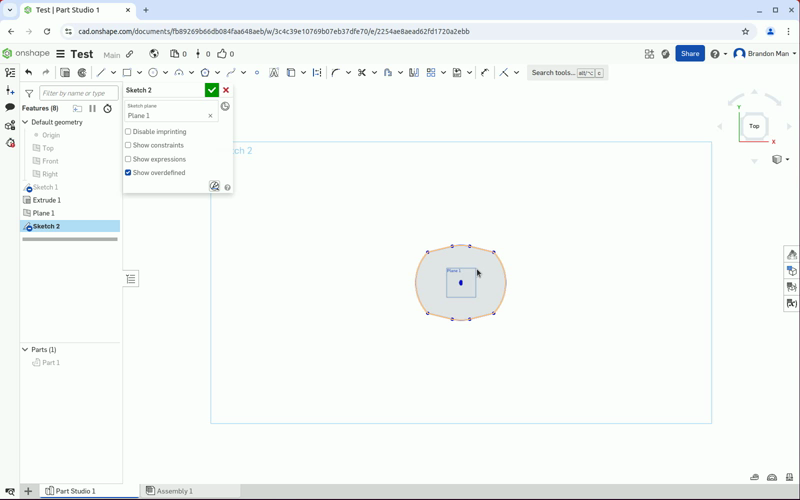
click(477, 268)
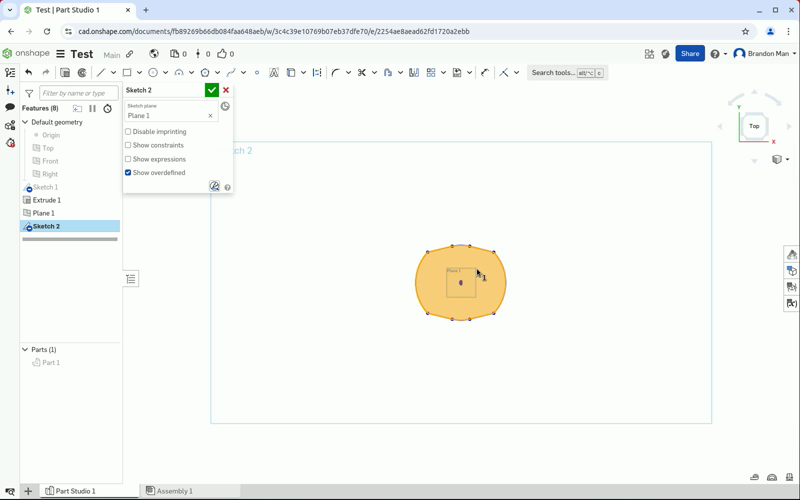
mouse_move(73, 352)
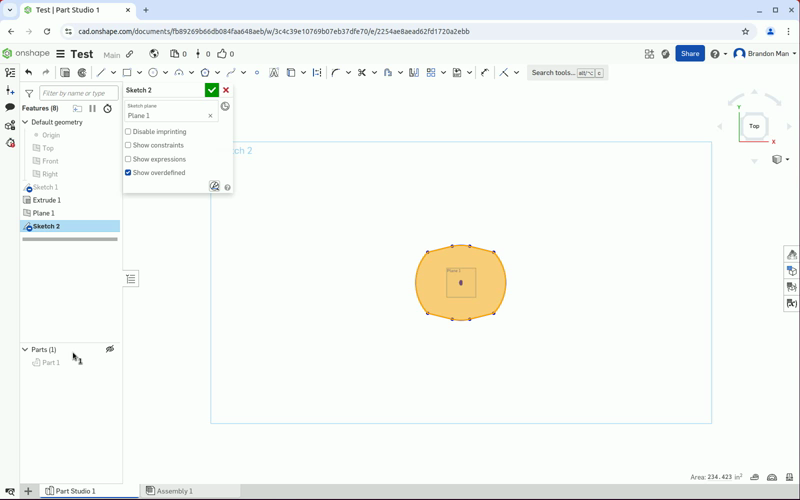
key(shift+y)
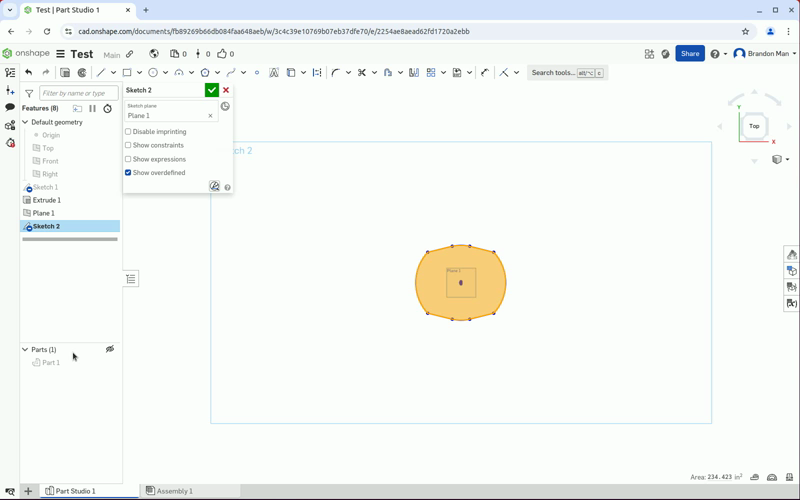
key(shift+e)
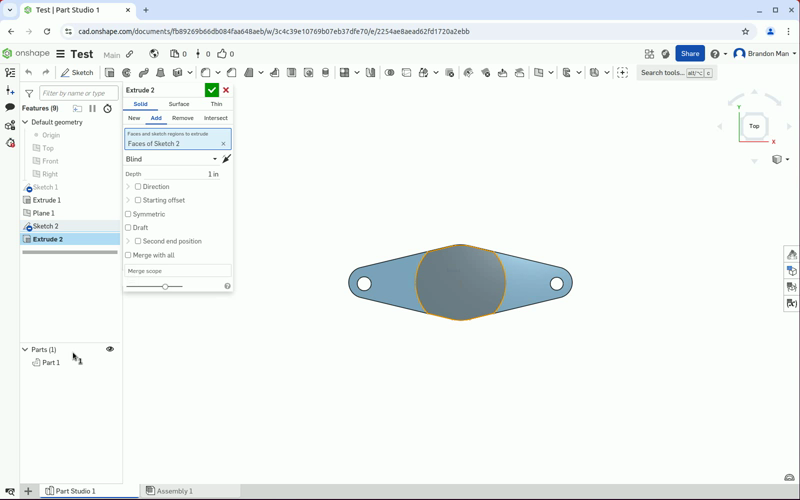
mouse_move(143, 106)
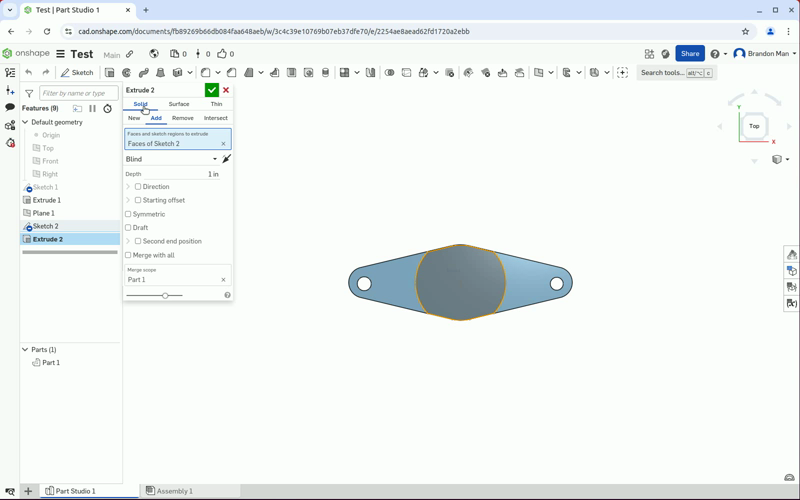
click(143, 106)
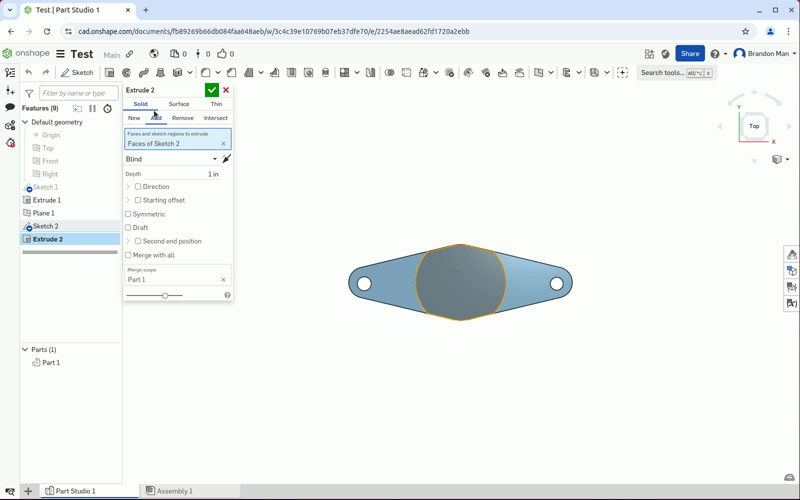
mouse_move(186, 120)
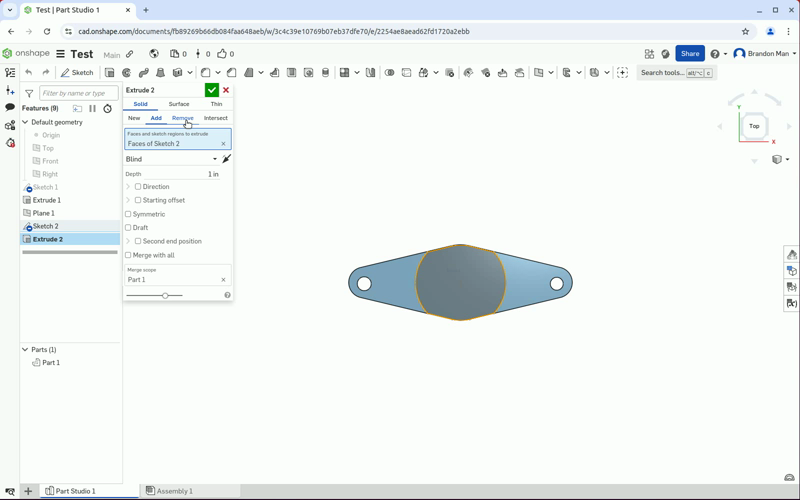
click(186, 120)
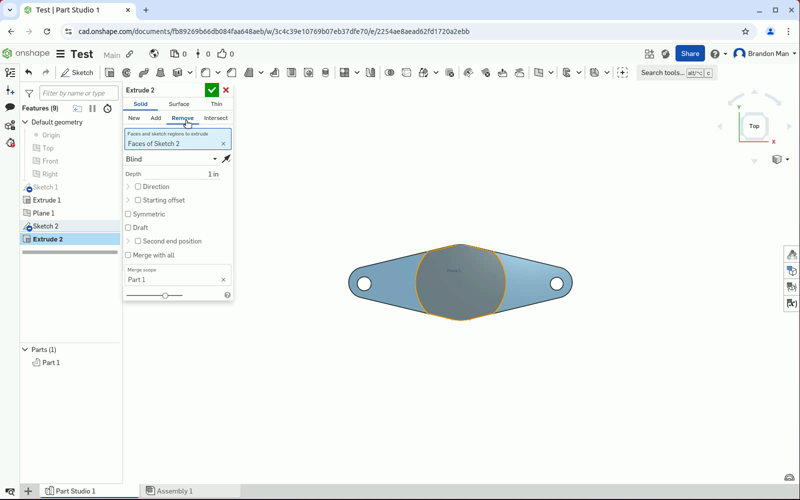
key(tab, 4)
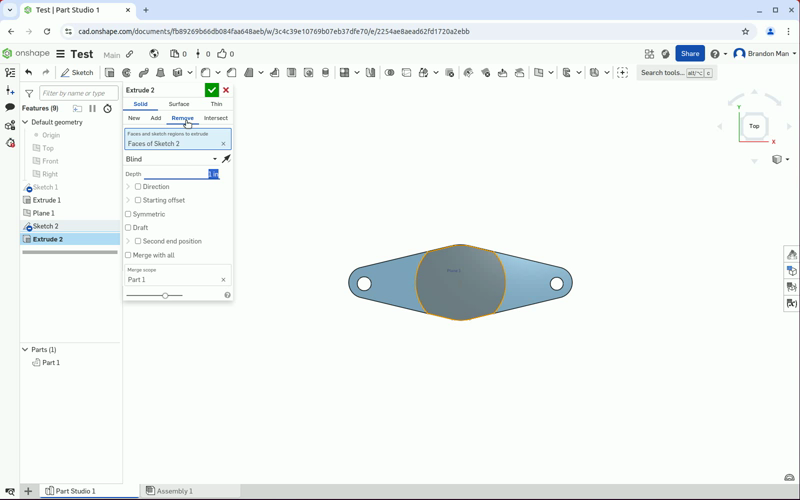
text(0.722)
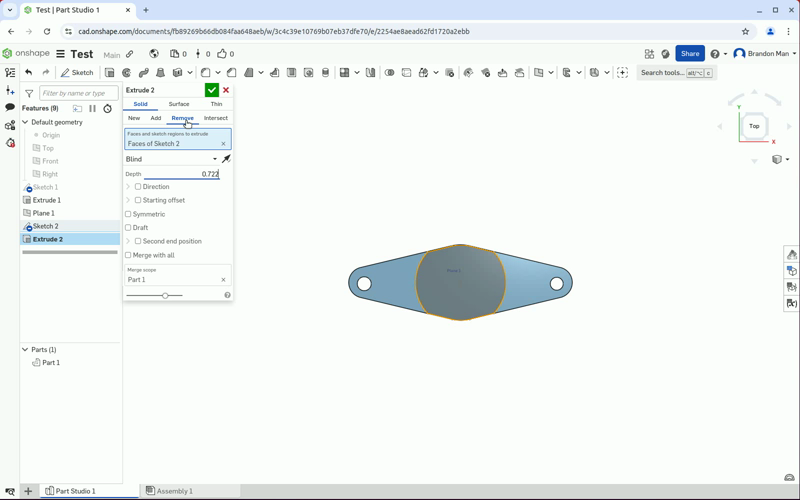
key(tab, 6)
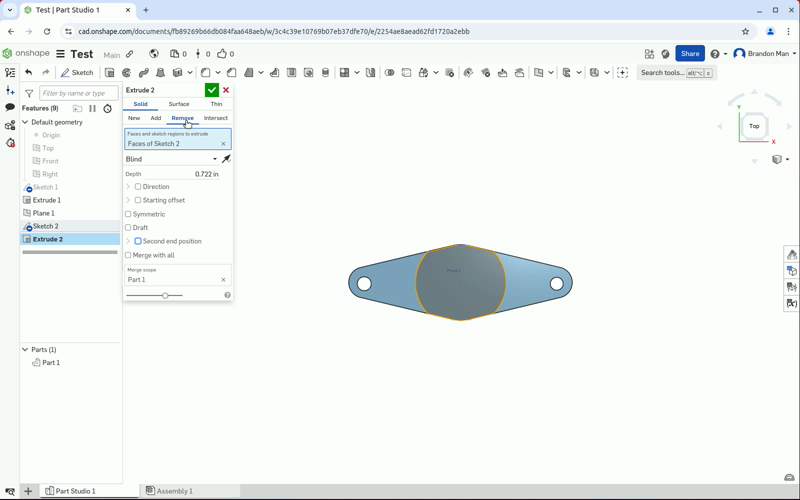
key(space)
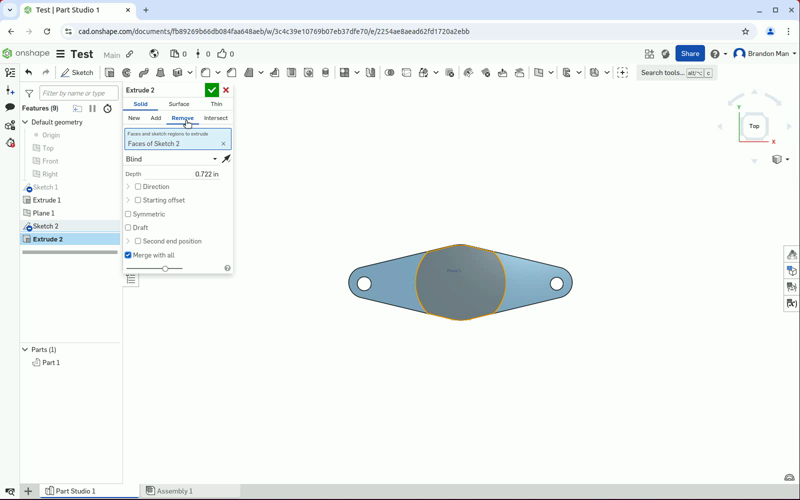
key(enter)
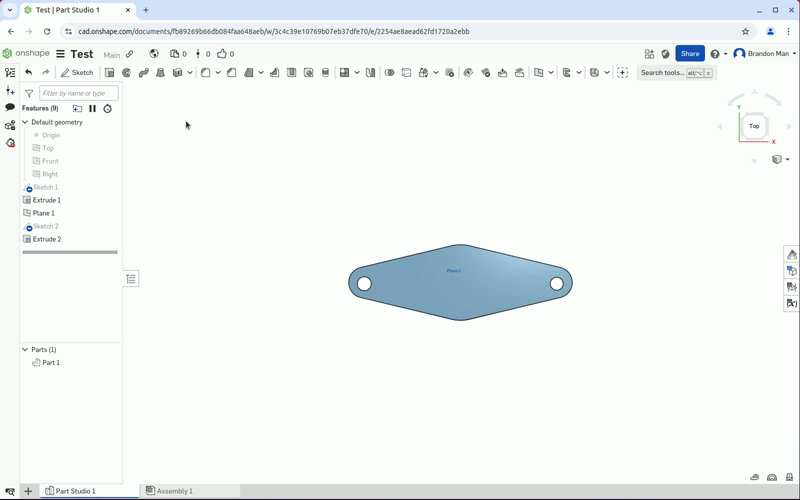
key(shift+h)
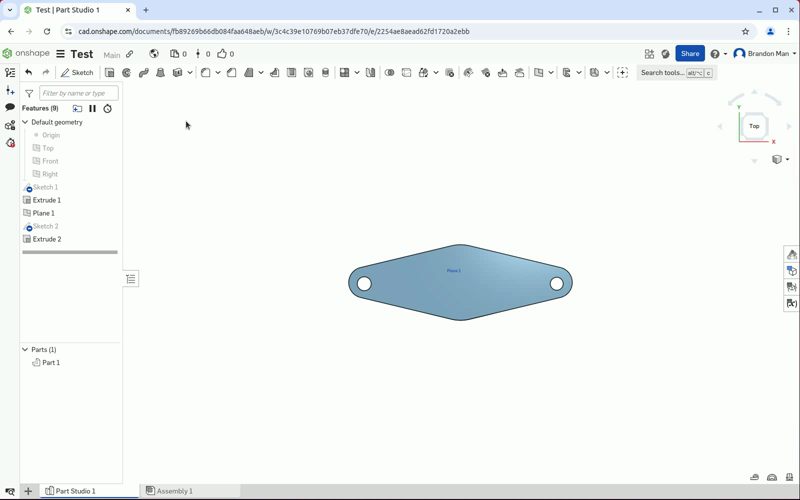
key(shift+h)
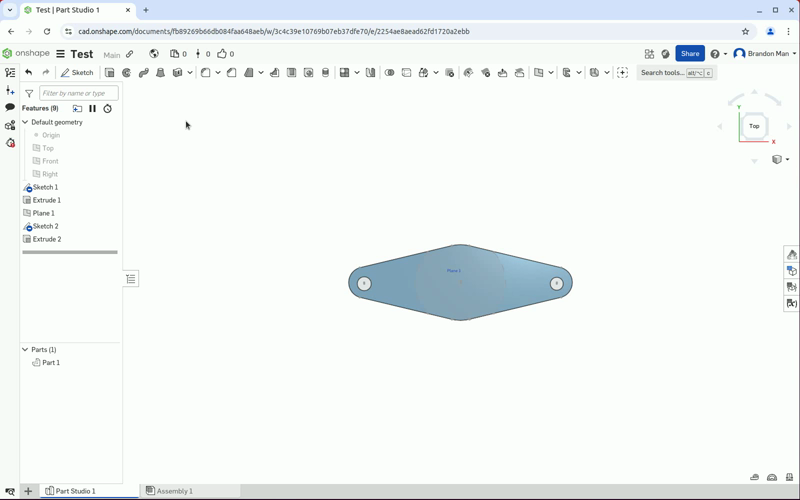
key(shift+7)
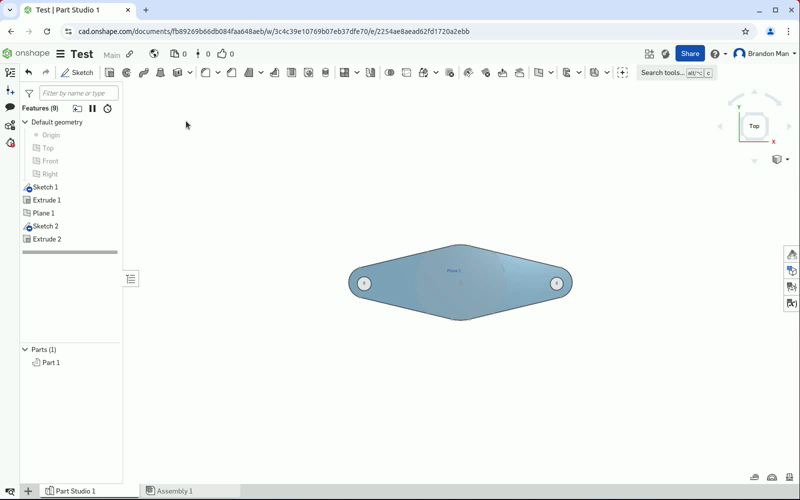
key(up, 3)
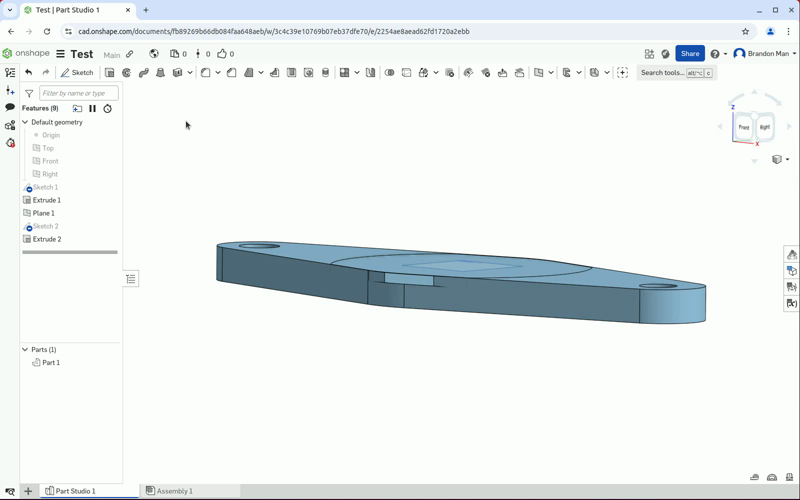
key(left, 3)
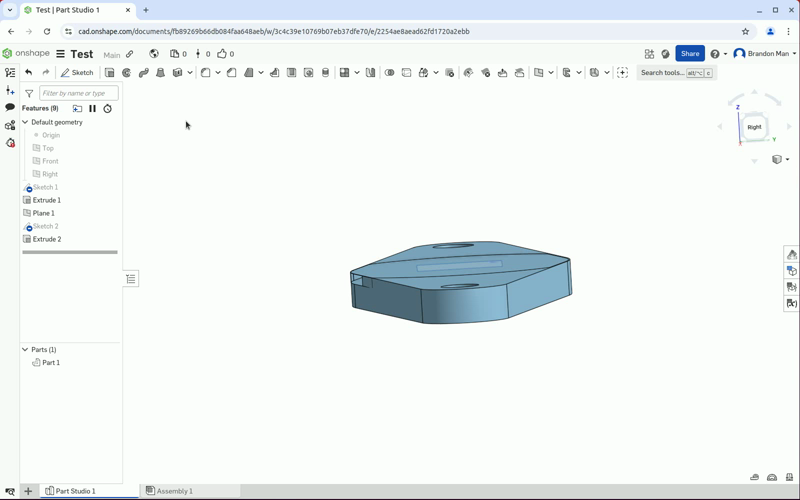
key(right, 3)
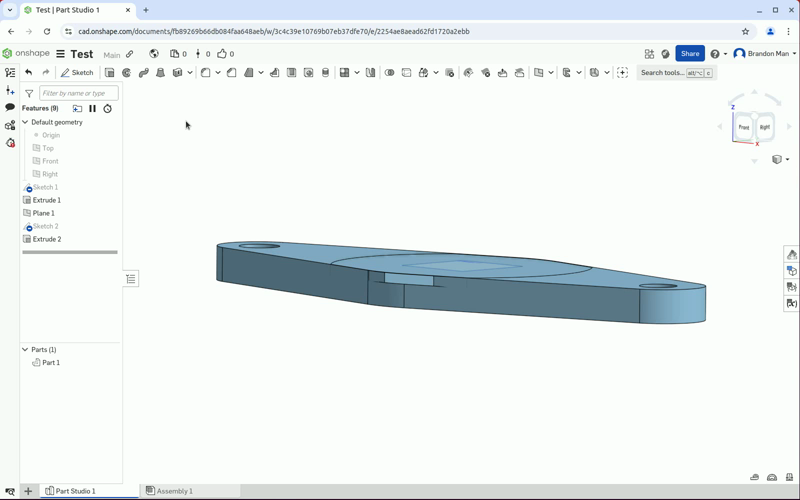
key(down, 3)
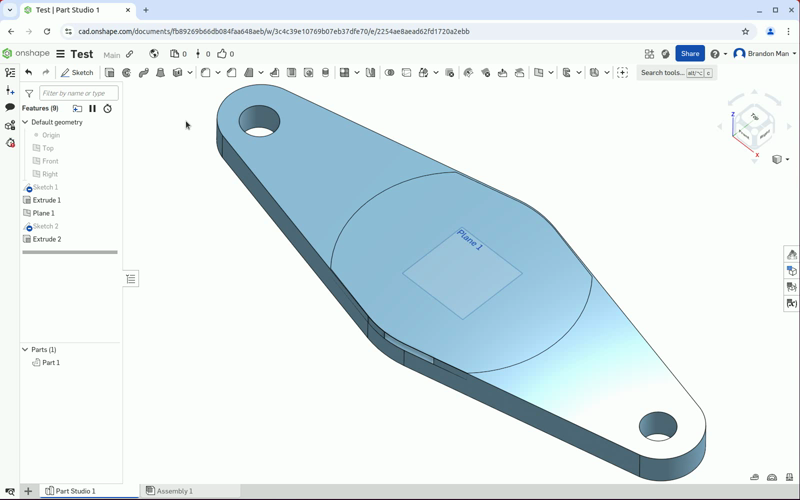
mouse_move(73, 189)
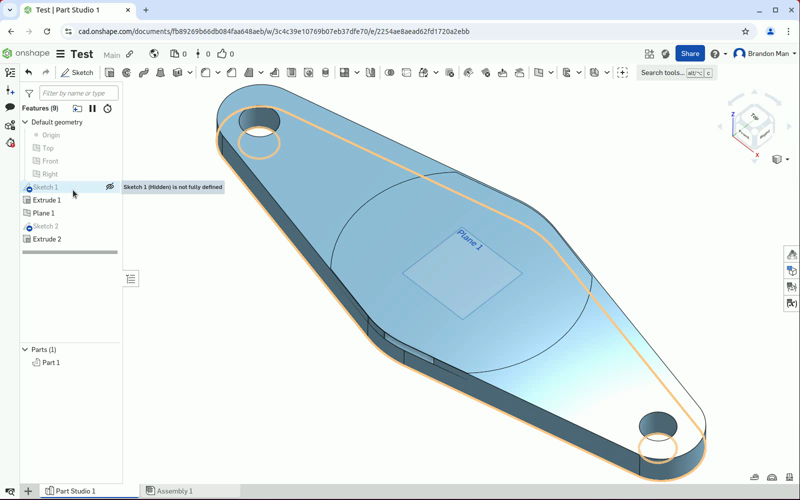
click(73, 189)